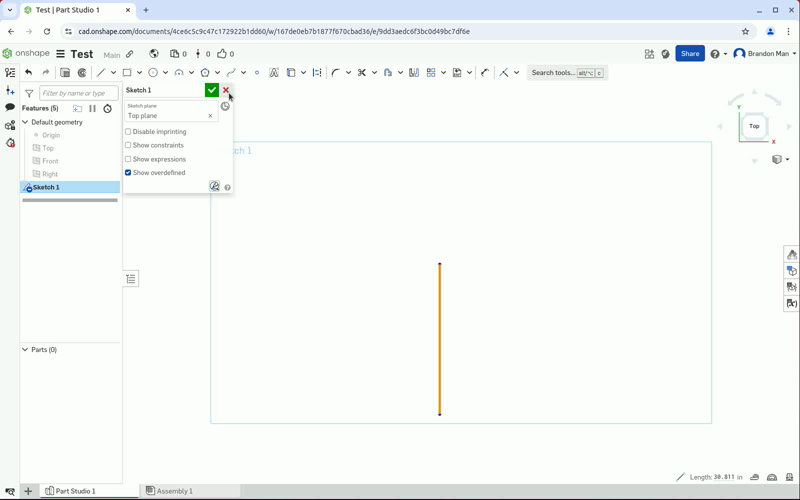
key(shift+h)
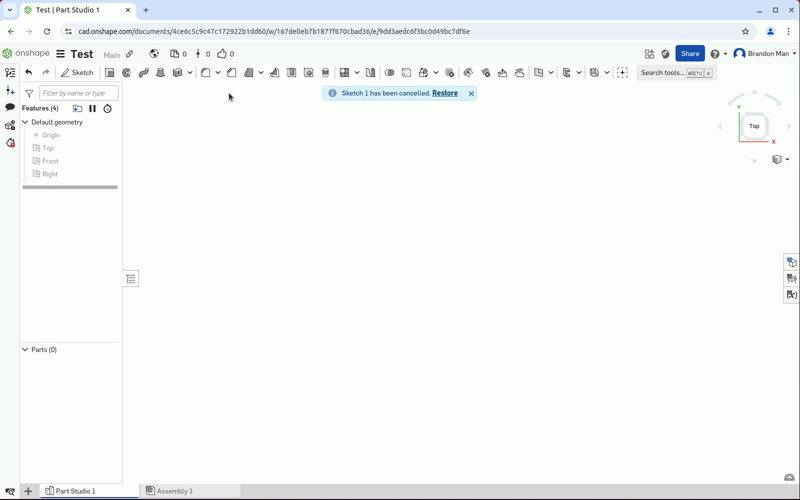
mouse_move(73, 352)
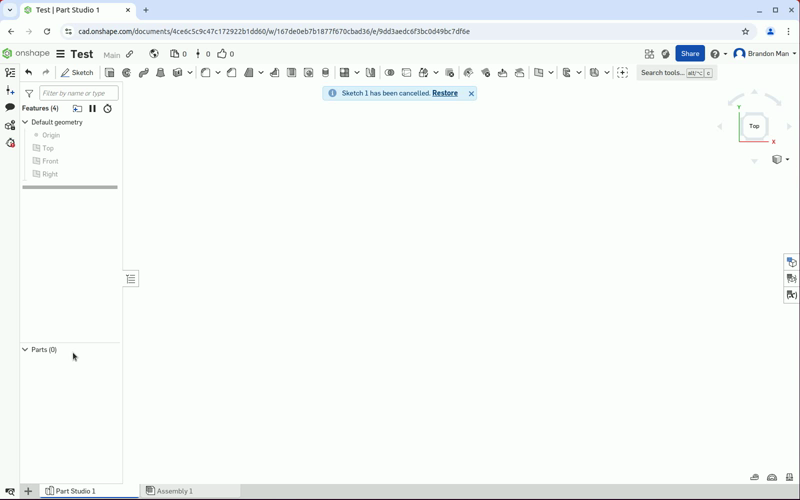
key(y)
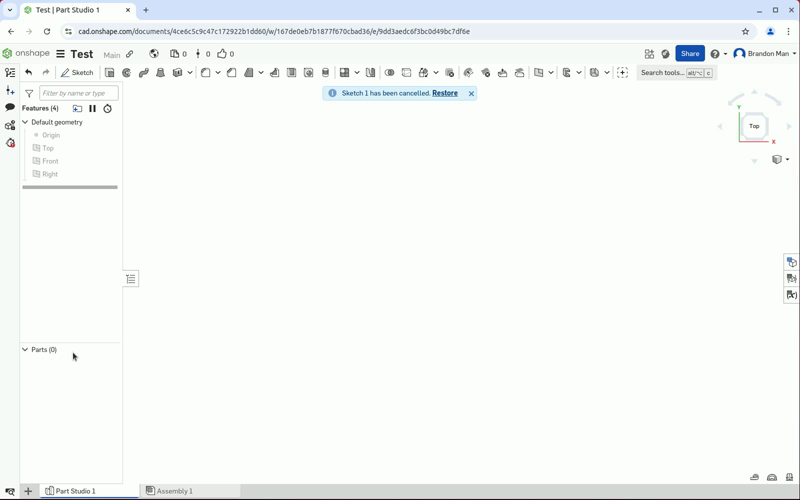
key(shift+p)
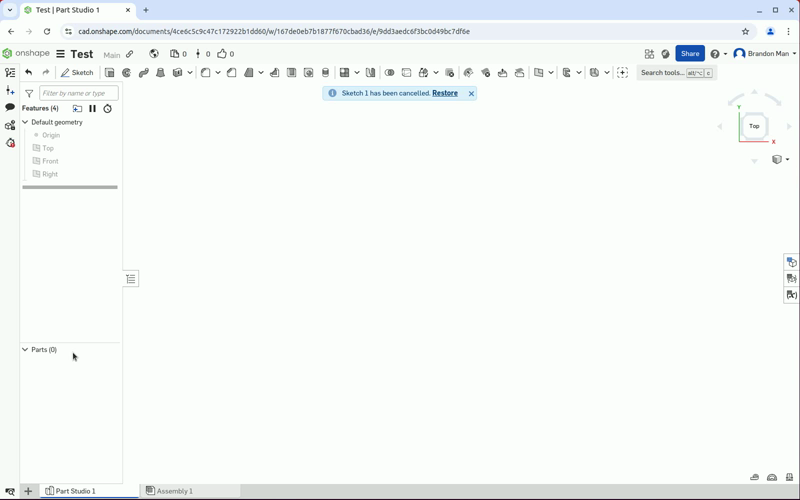
key(space)
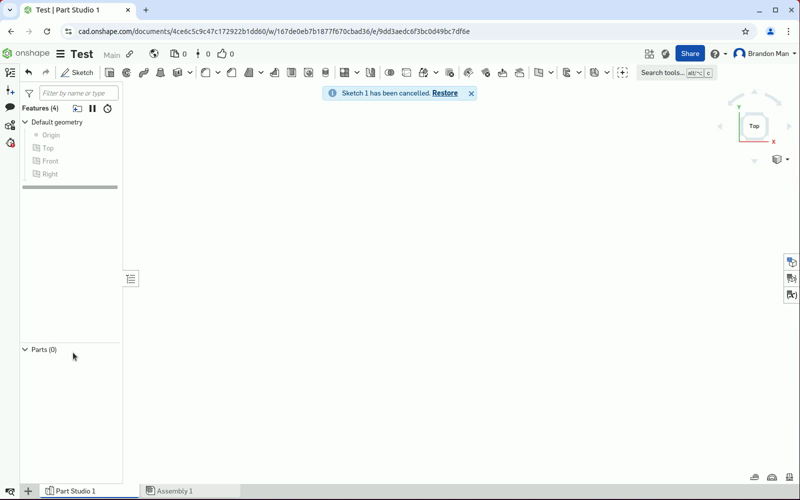
key_down(shift)
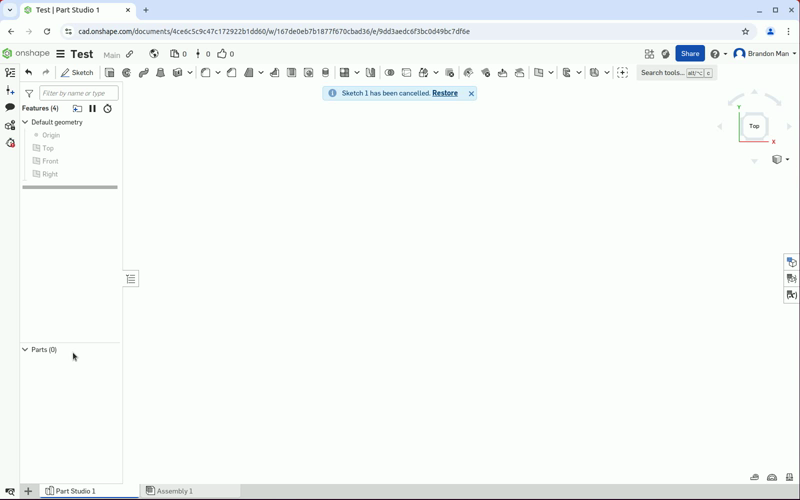
key(up)
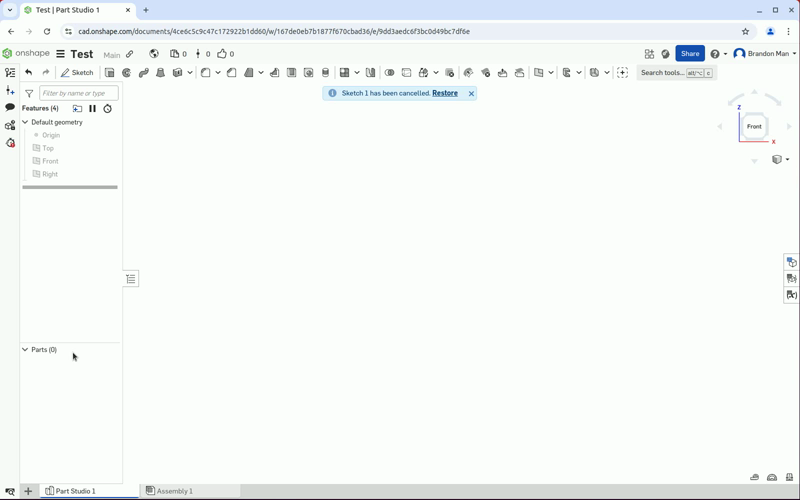
key_up(shift)
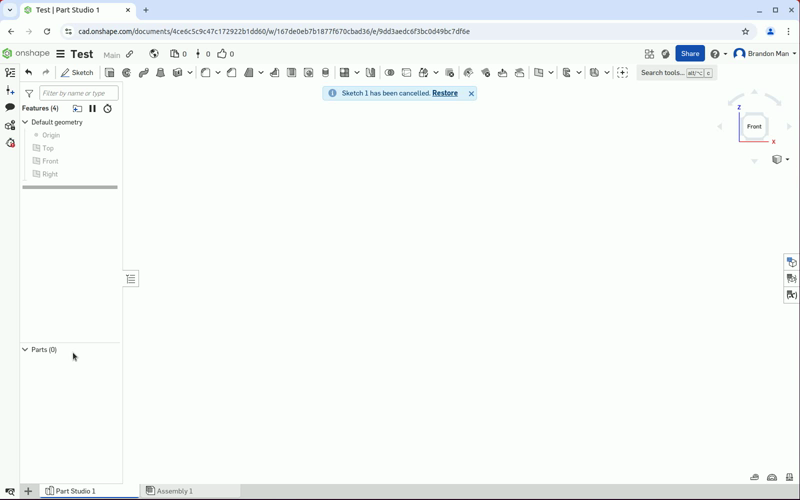
mouse_move(73, 352)
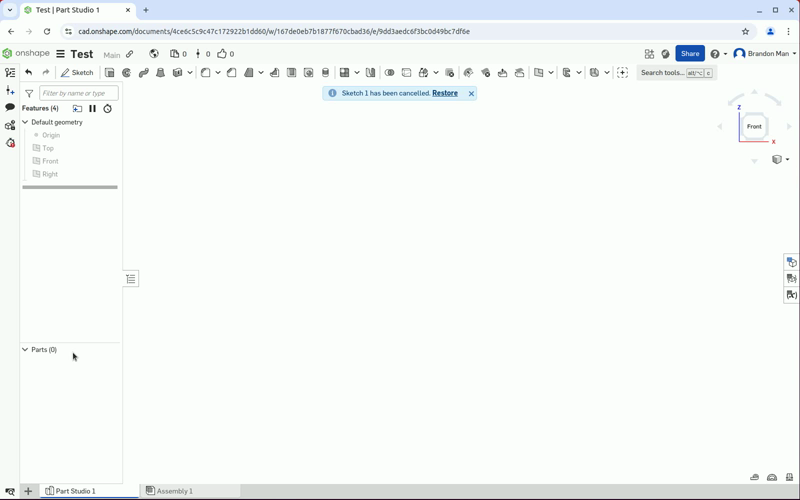
key(shift+y)
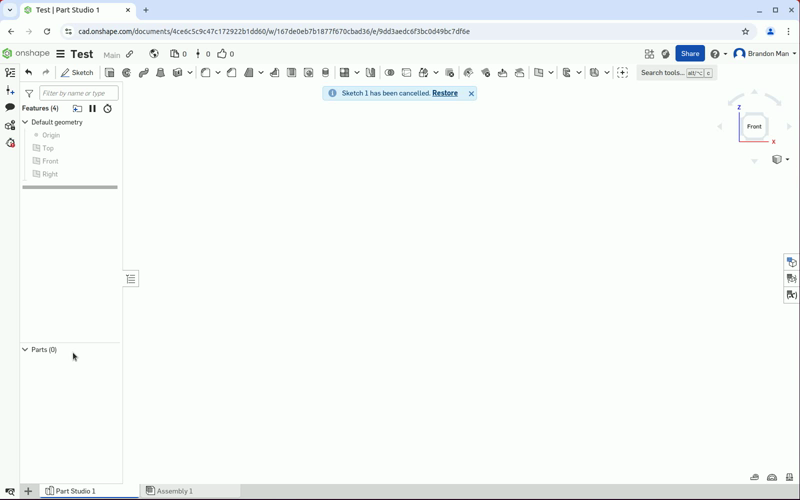
key(shift+s)
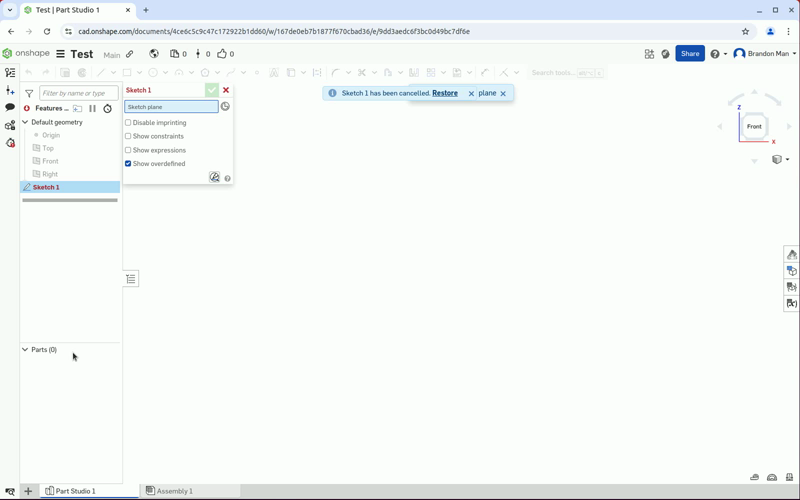
mouse_move(73, 163)
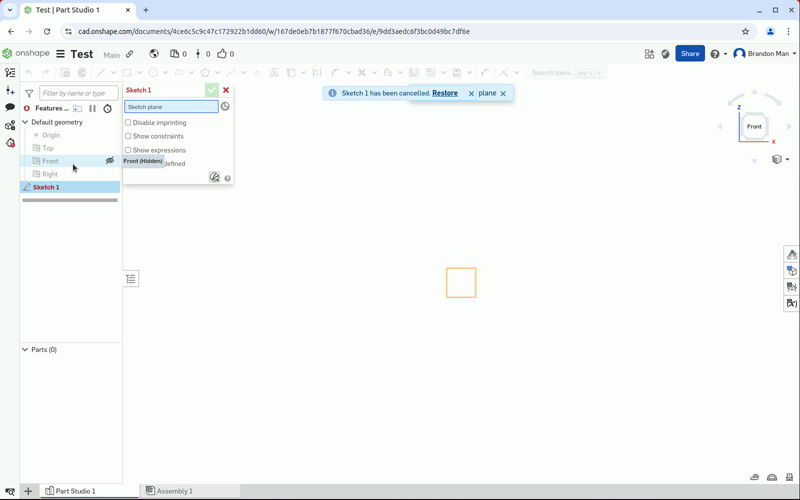
click(73, 163)
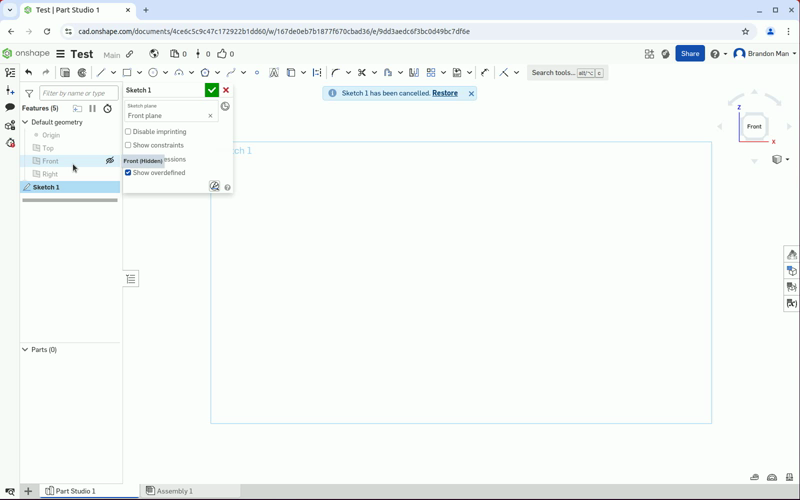
mouse_move(73, 352)
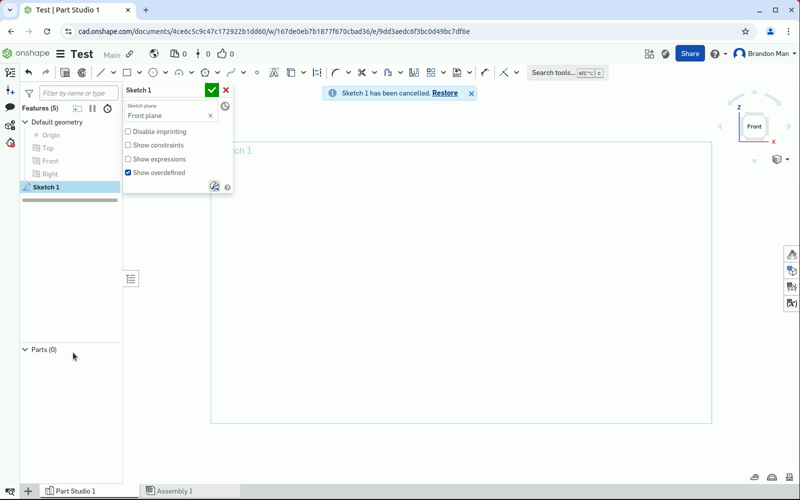
key(y)
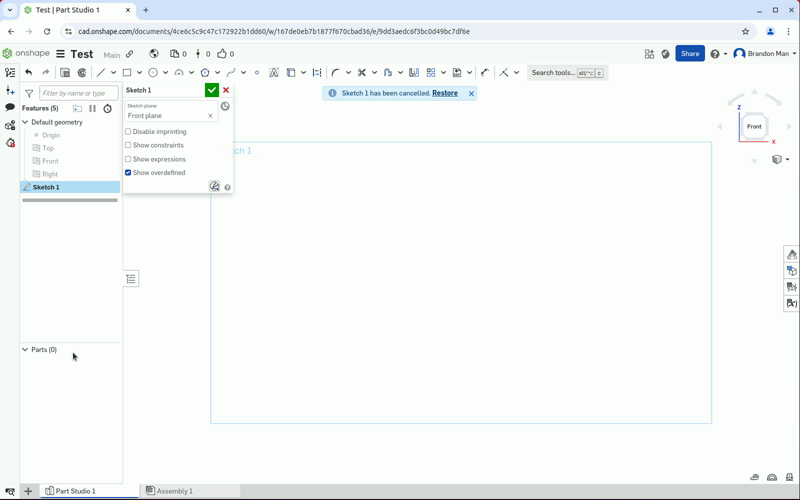
key(l)
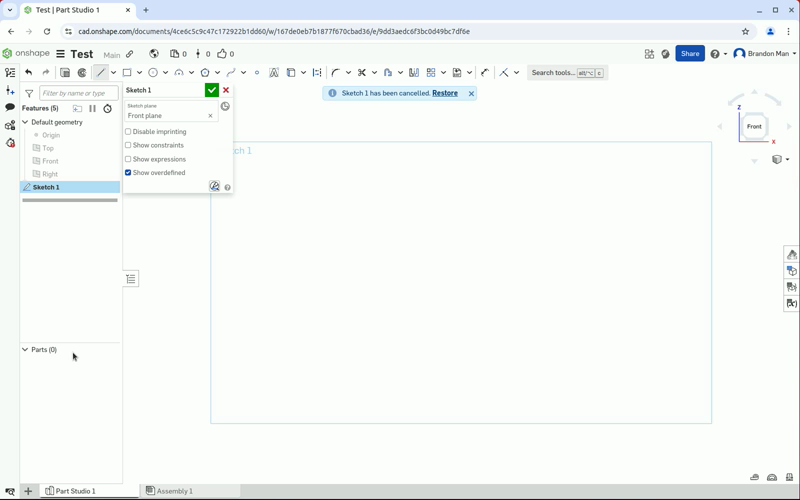
key_down(shift)
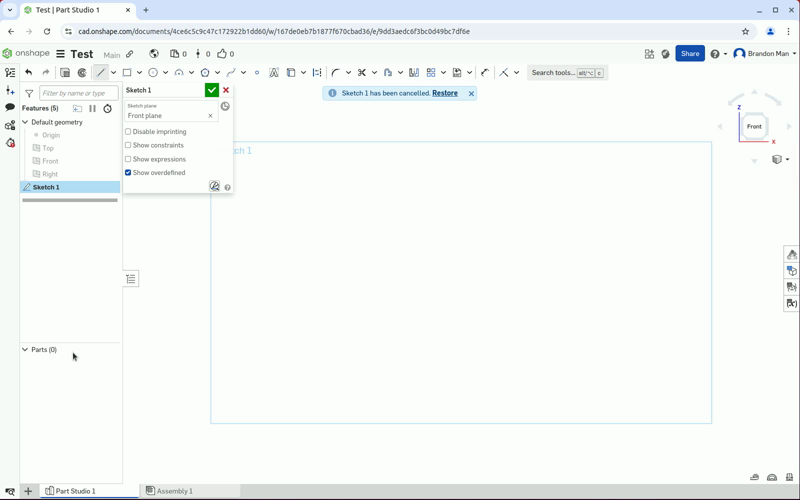
mouse_move(379, 295)
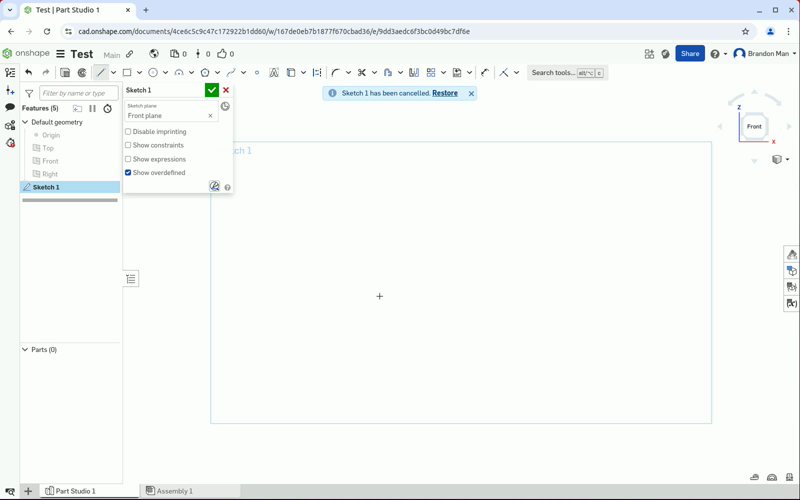
click(379, 295)
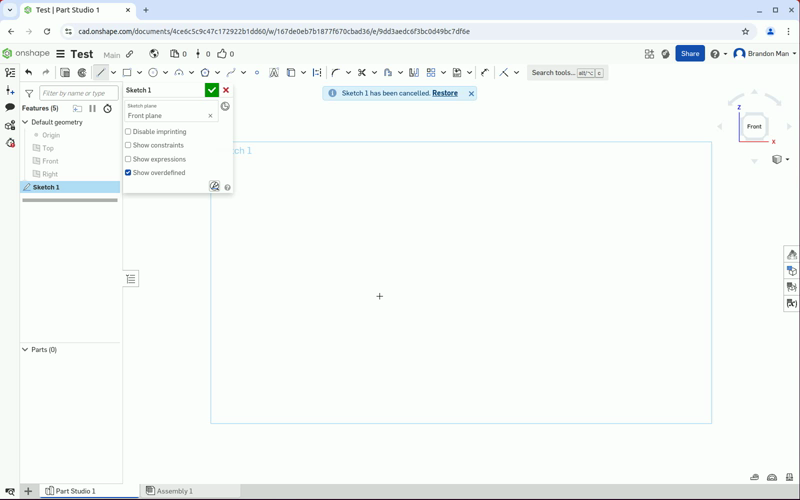
key_up(shift)
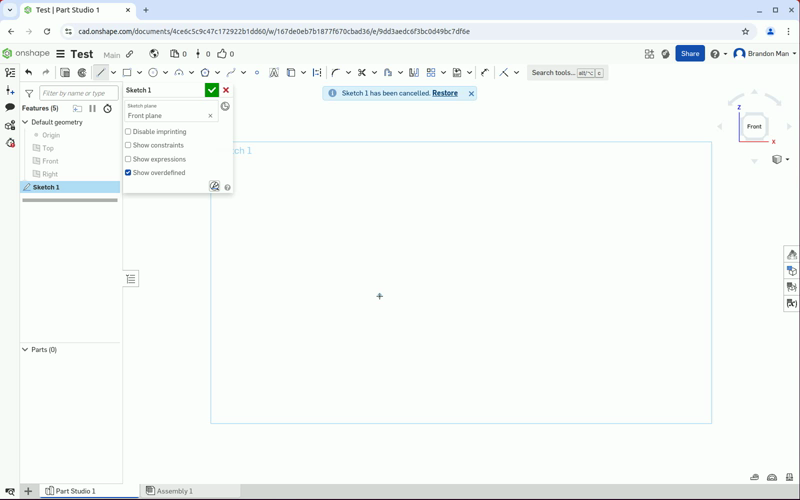
key_down(shift)
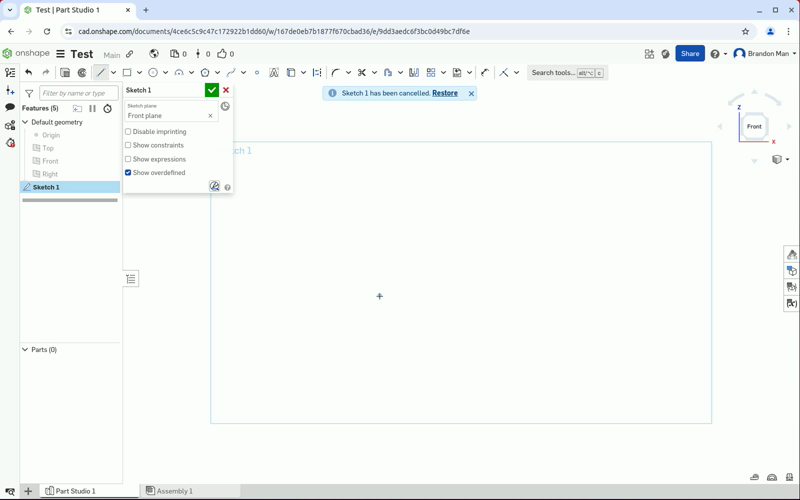
mouse_move(450, 295)
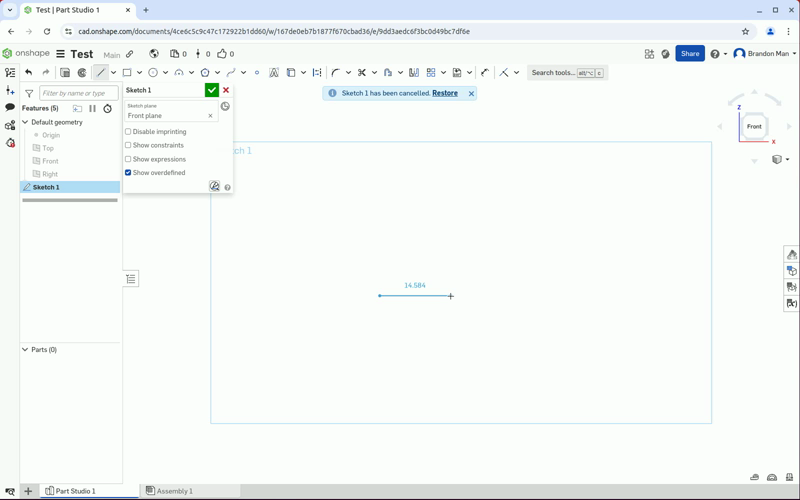
click(450, 295)
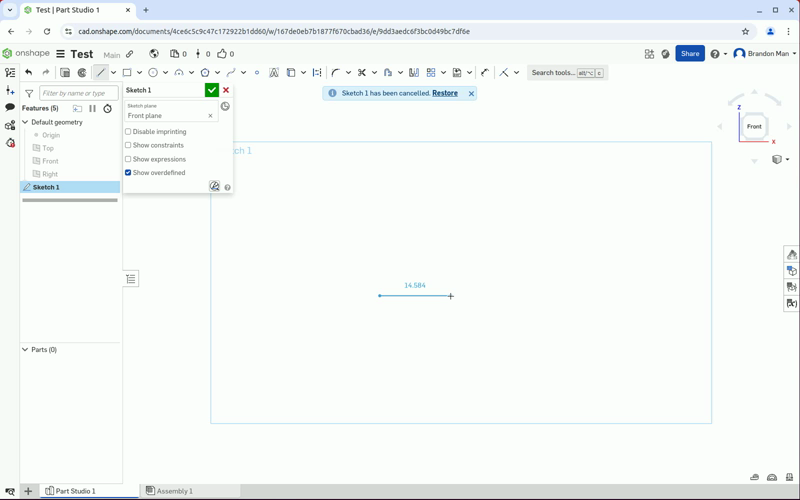
key_up(shift)
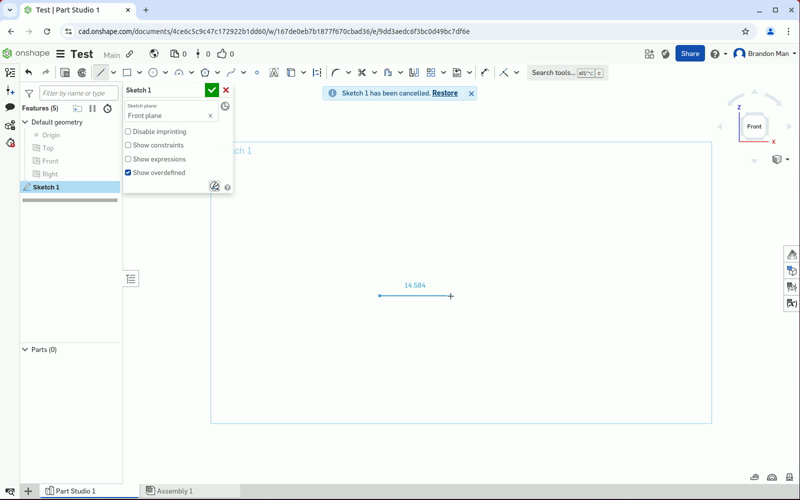
key(esc)
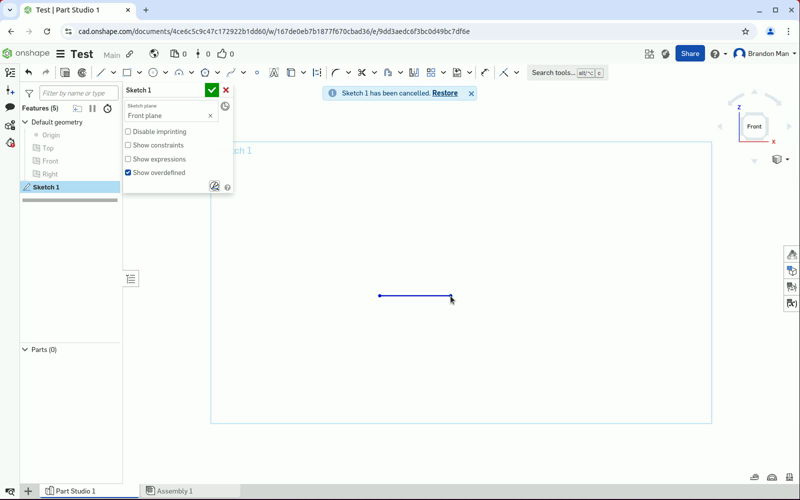
key(a)
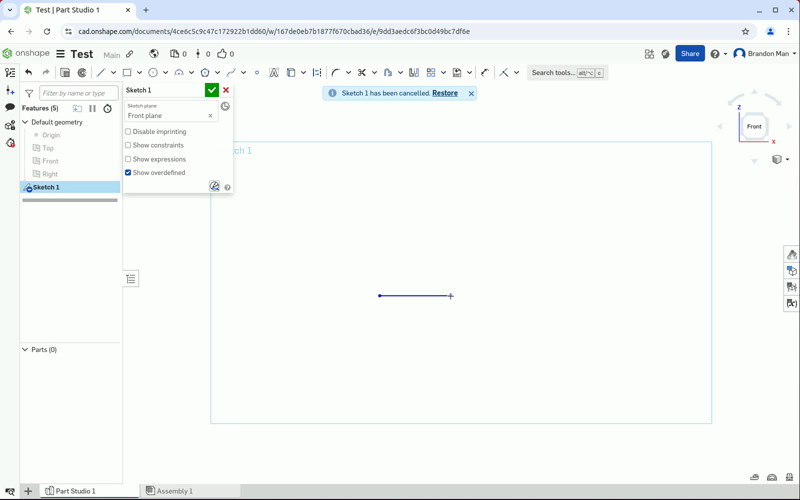
mouse_move(450, 295)
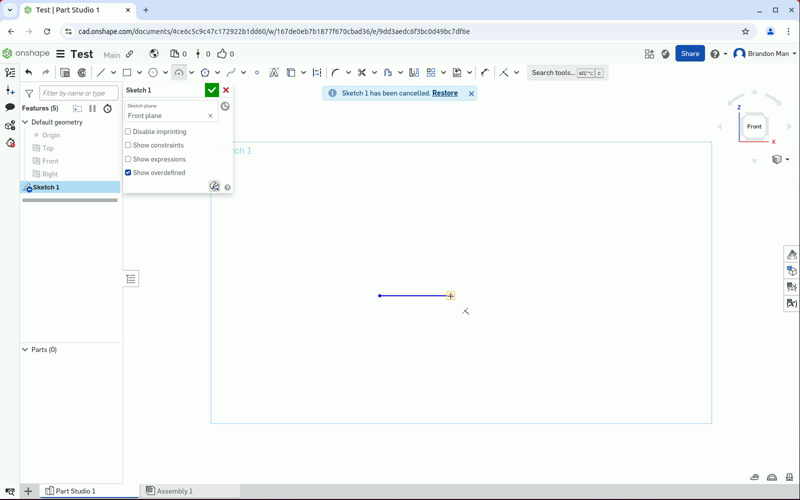
click(450, 295)
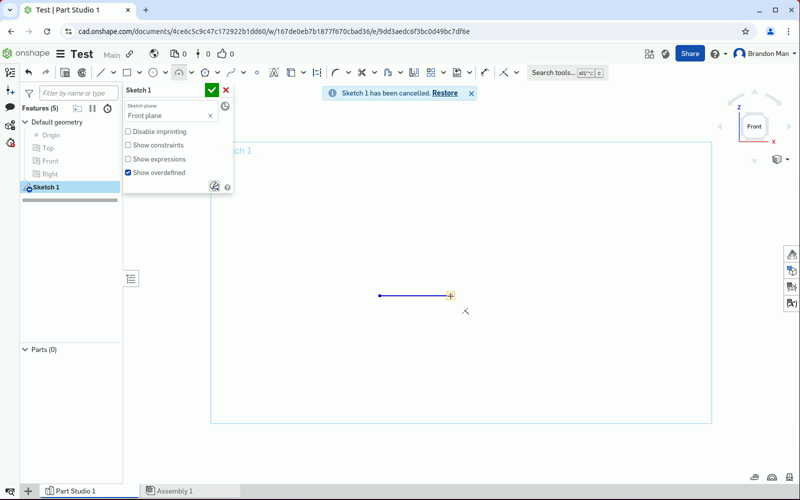
key_down(shift)
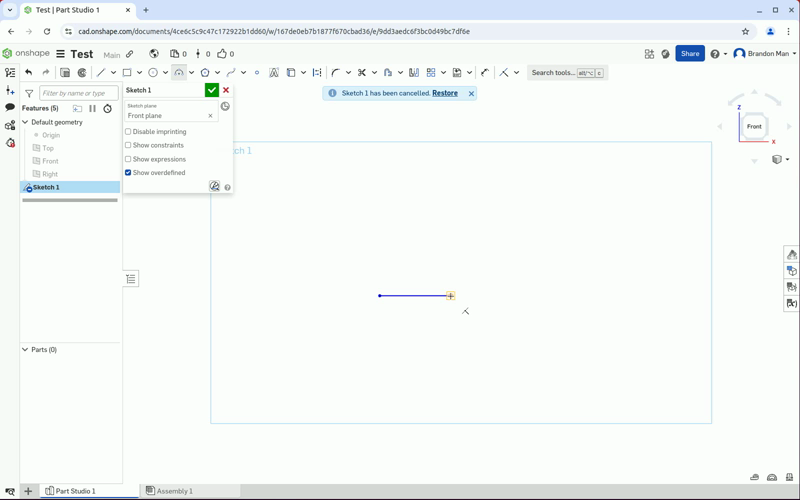
mouse_move(450, 270)
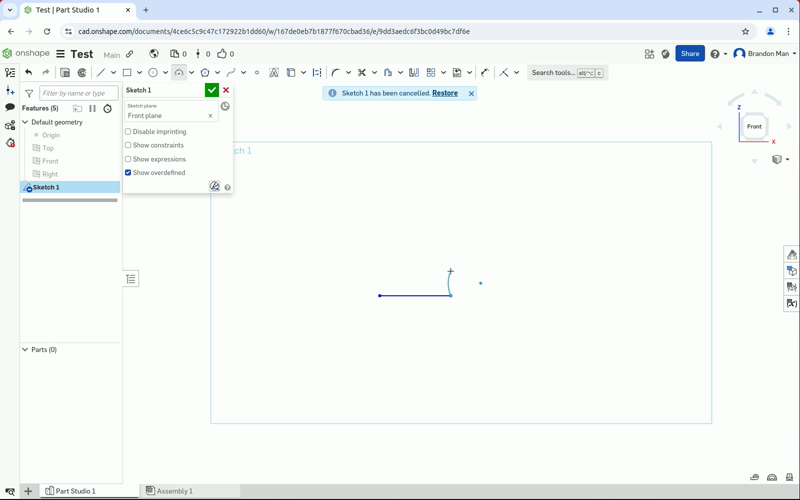
click(450, 270)
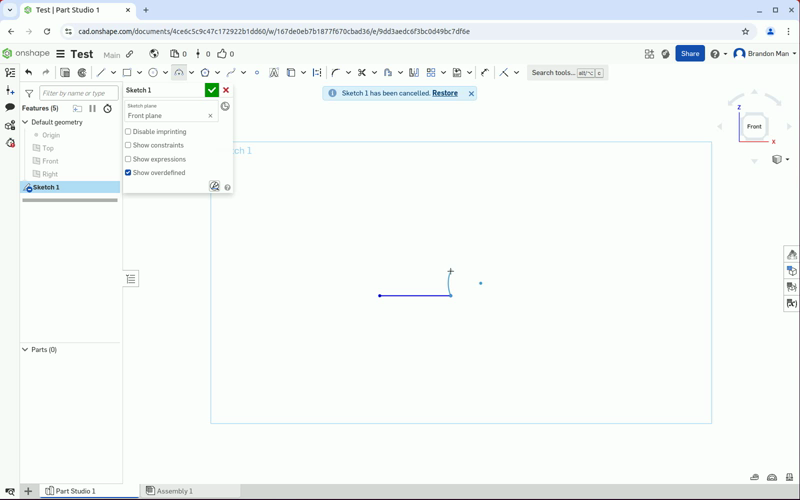
mouse_move(478, 283)
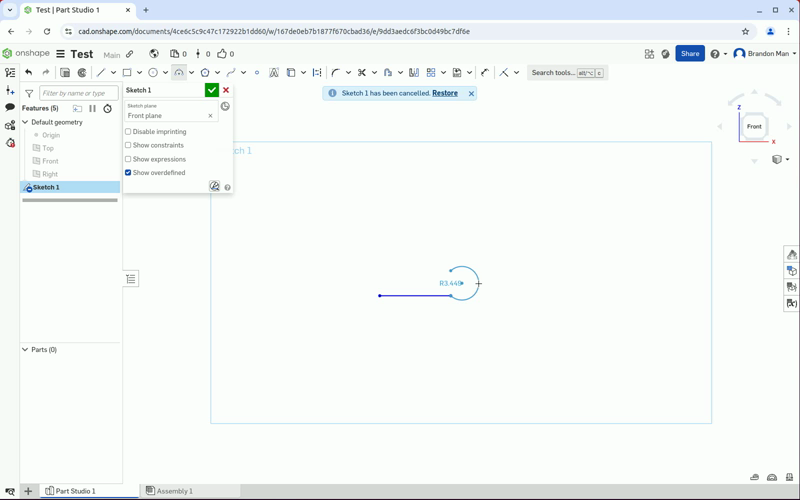
click(478, 283)
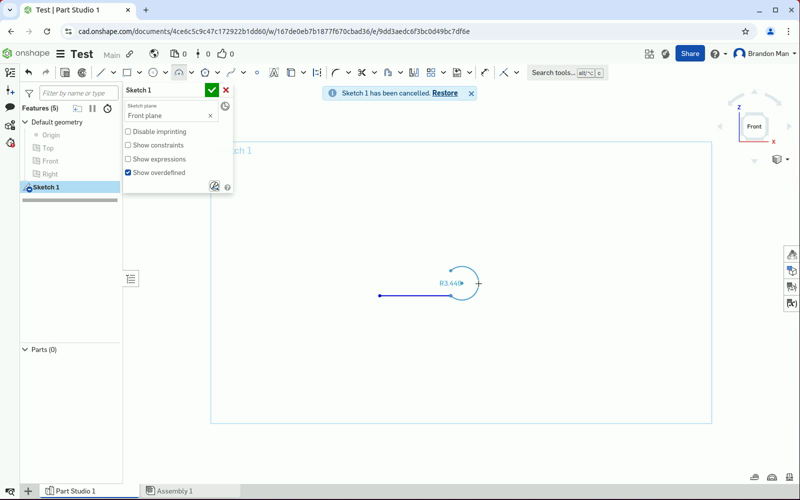
key_up(shift)
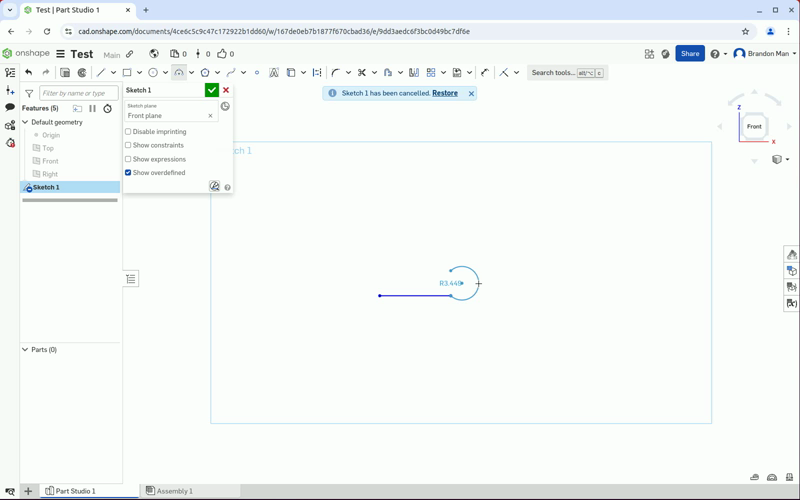
key(esc)
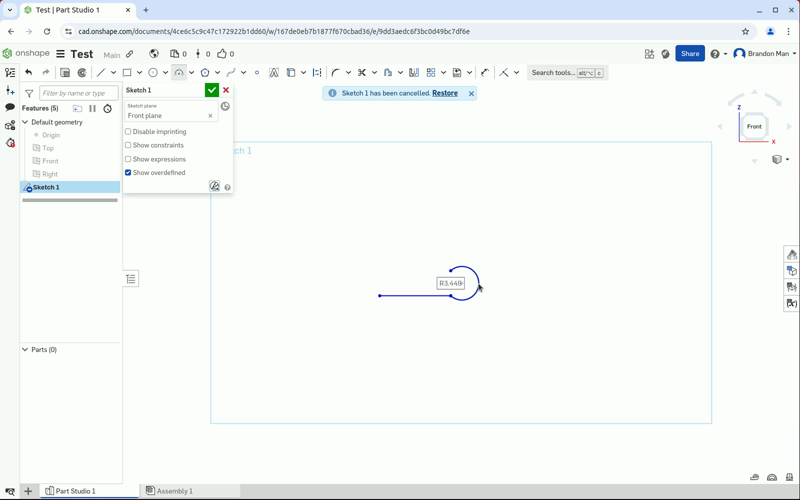
key(l)
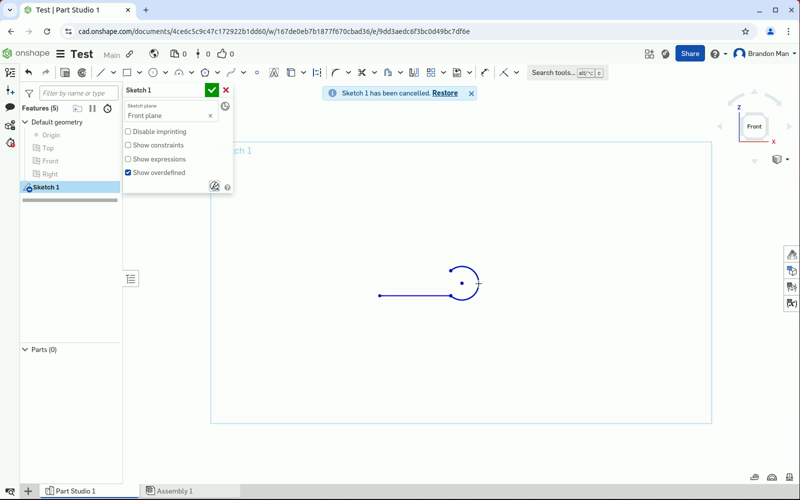
mouse_move(450, 270)
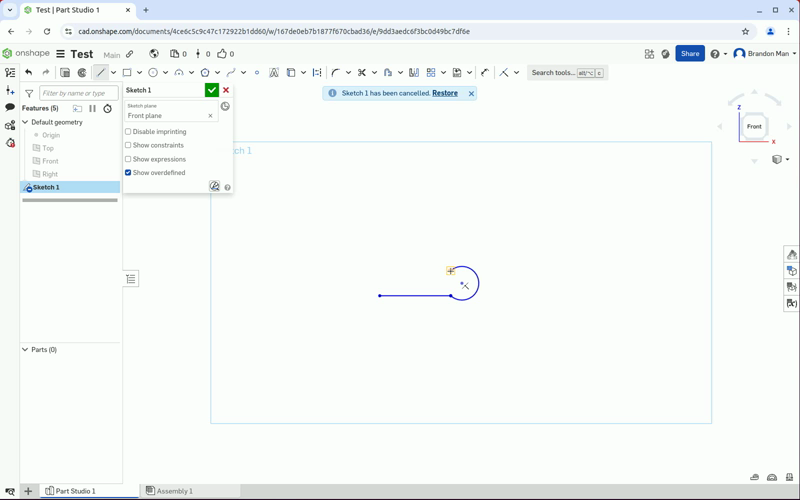
click(450, 270)
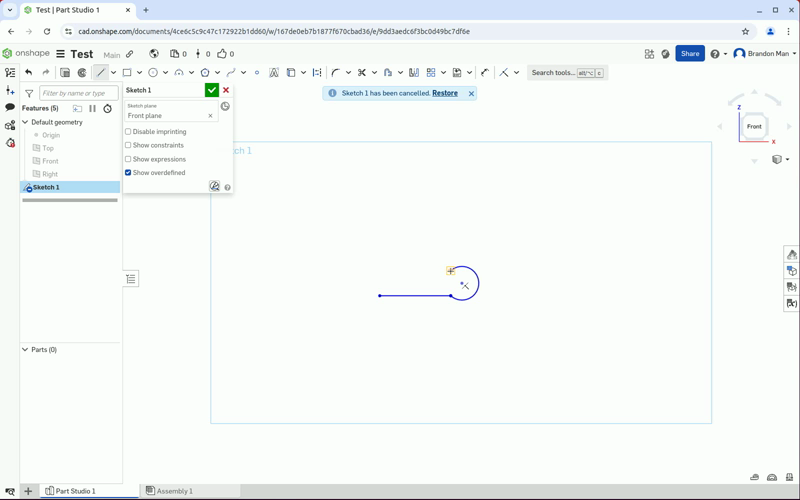
key_down(shift)
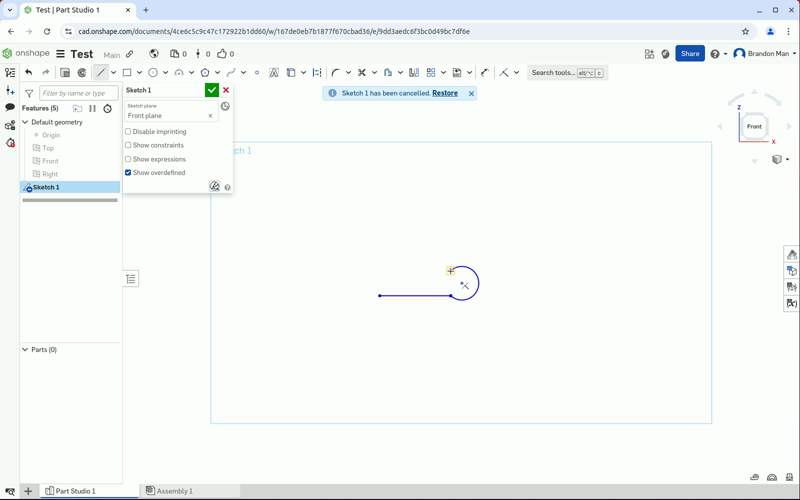
mouse_move(379, 270)
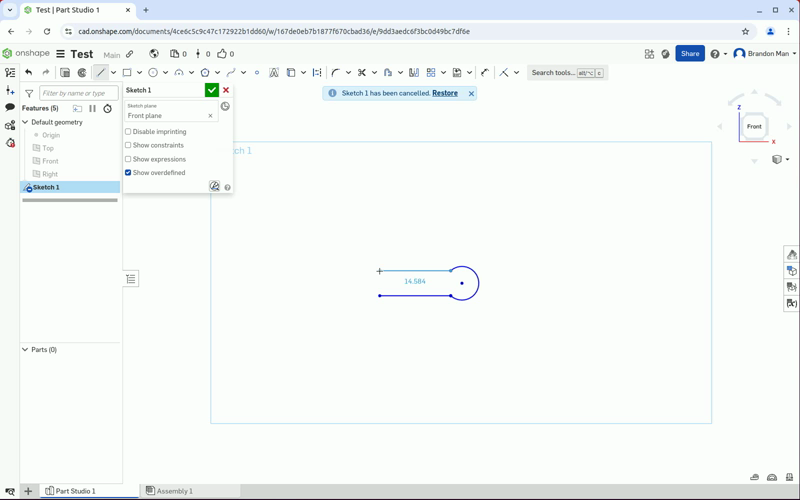
click(379, 270)
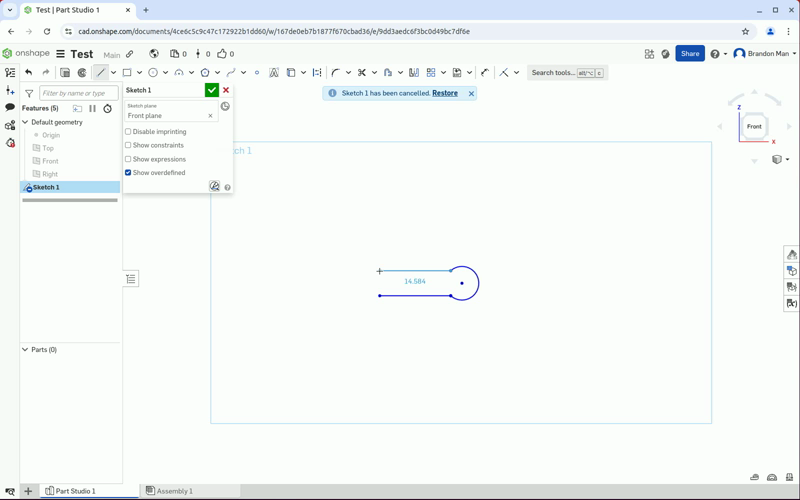
key_up(shift)
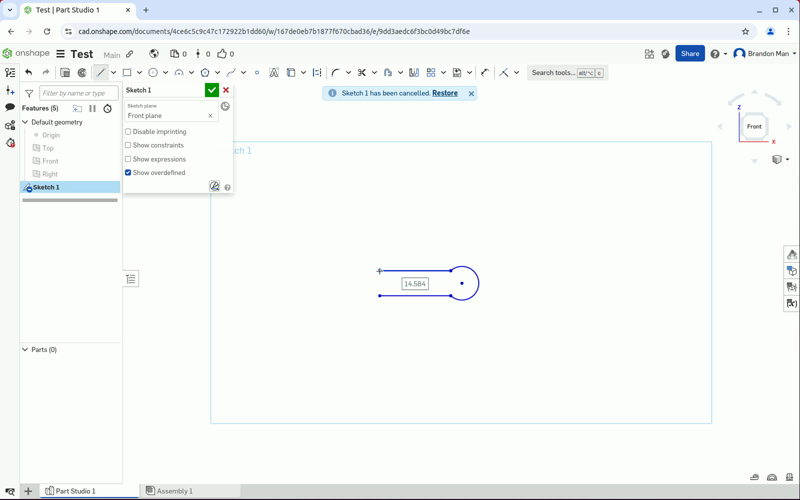
mouse_move(409, 270)
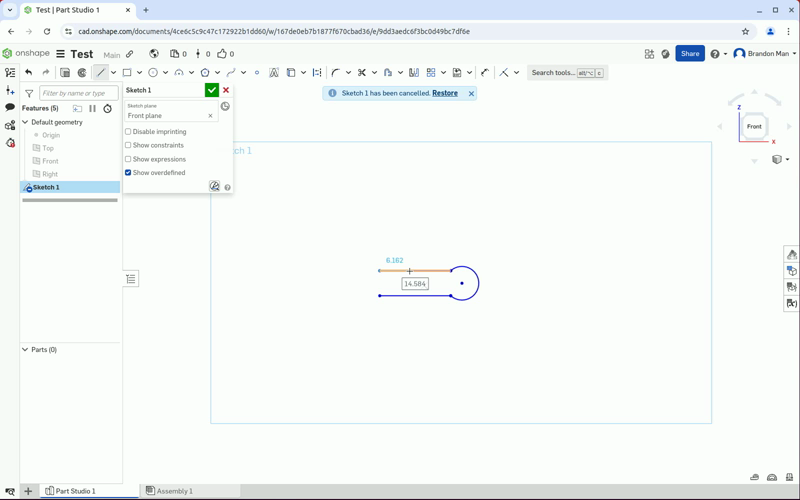
key_down(shift)
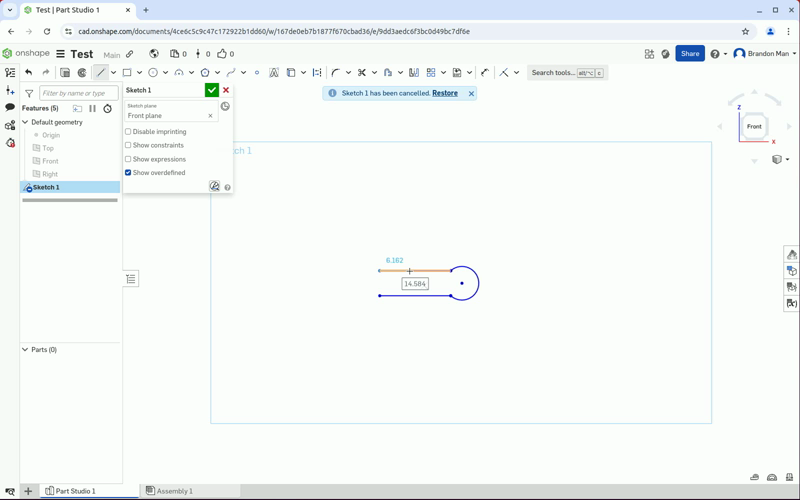
mouse_move(379, 295)
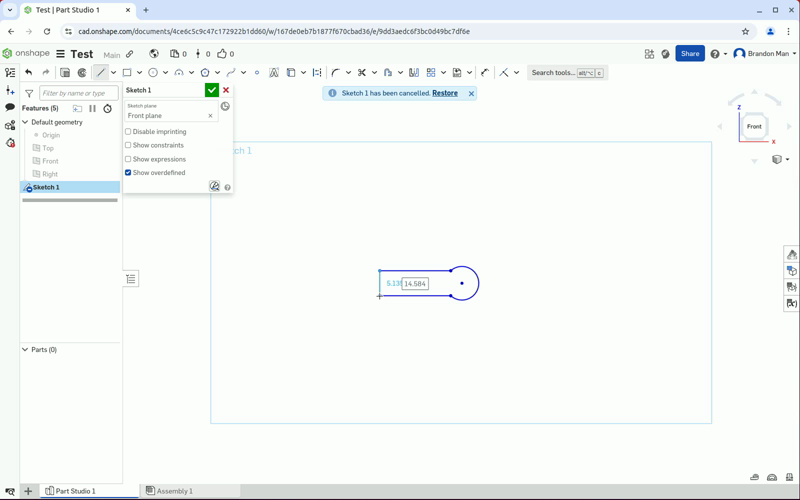
key_up(shift)
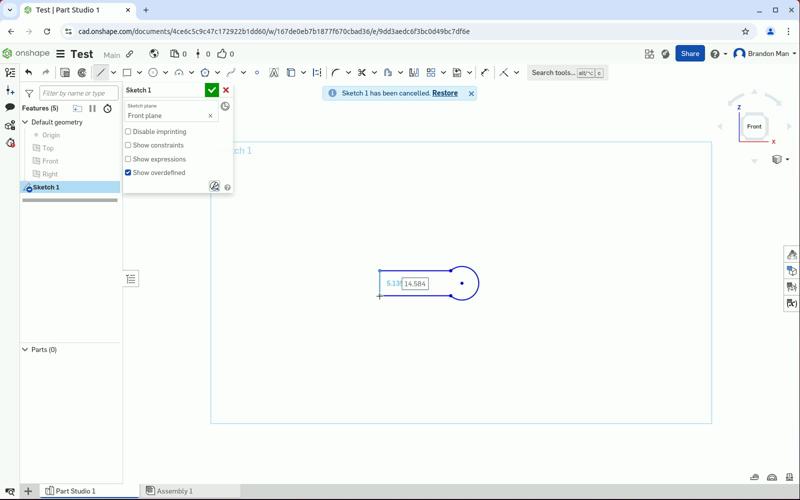
click(379, 295)
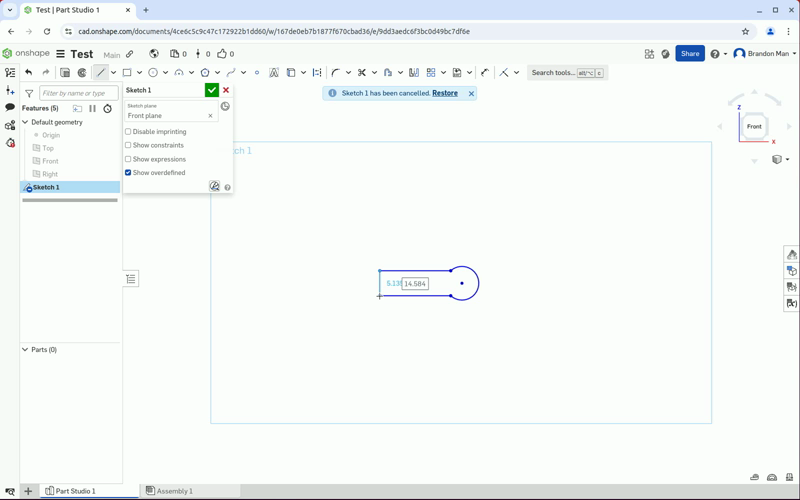
key(esc)
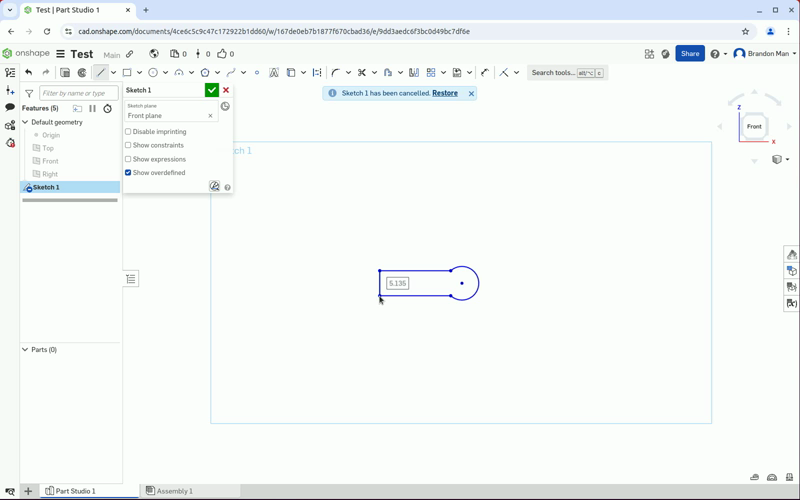
key(c)
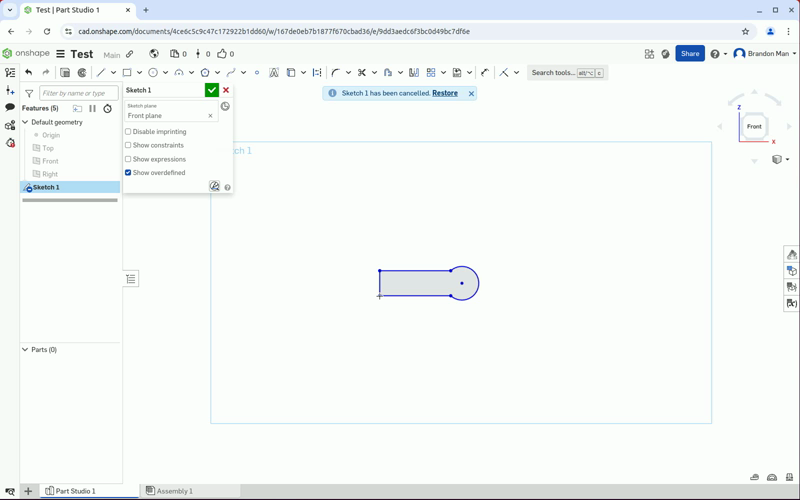
key_down(shift)
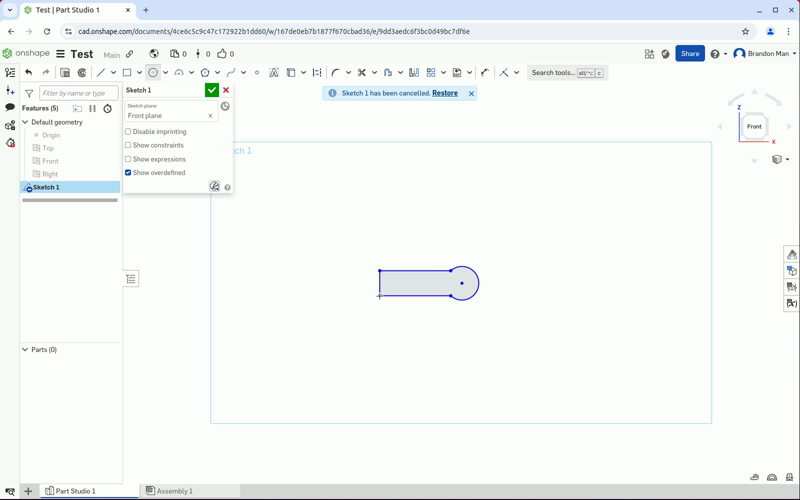
mouse_move(461, 283)
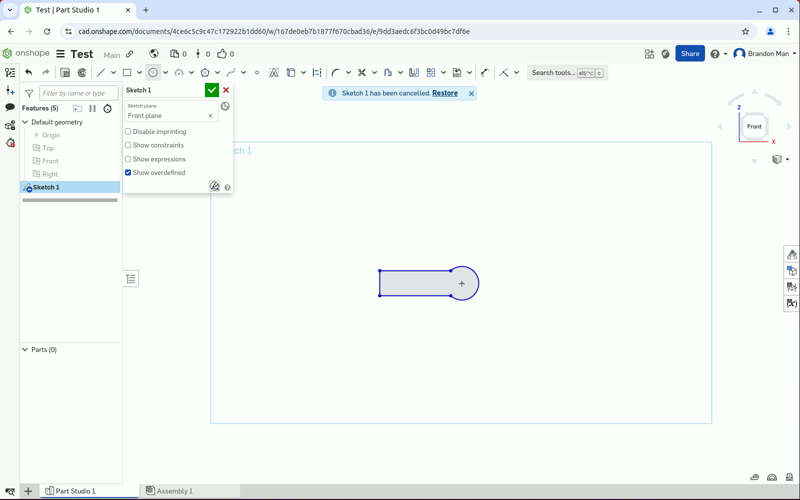
click(461, 283)
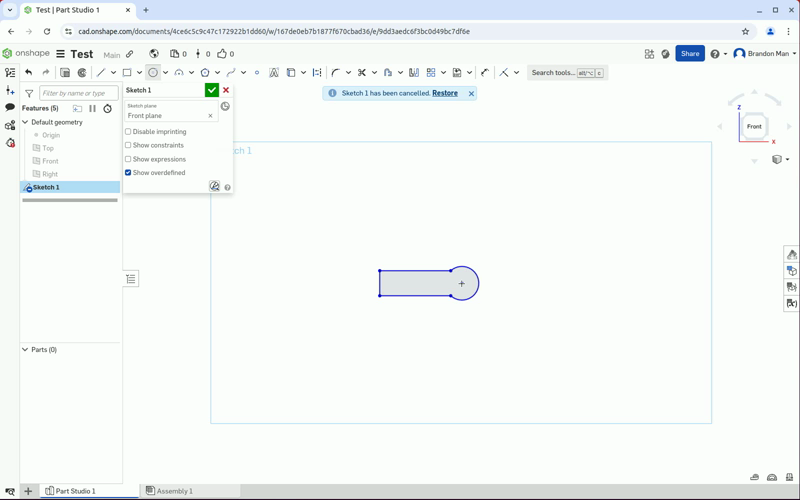
key_up(shift)
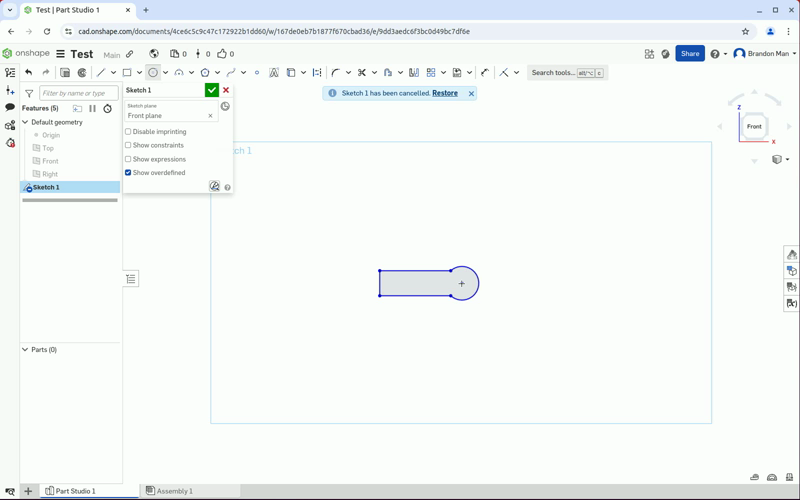
mouse_move(471, 283)
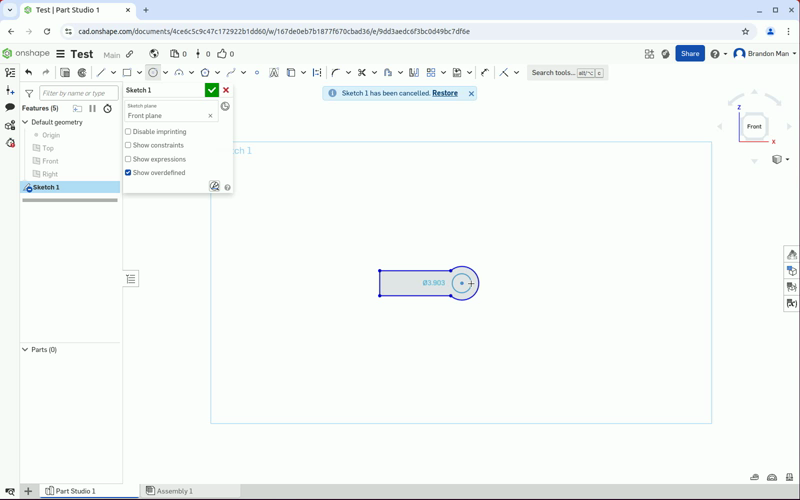
click(471, 283)
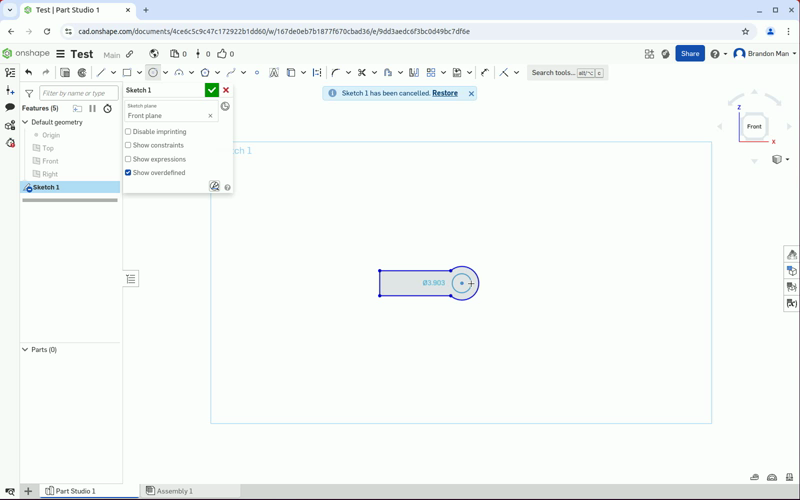
key(esc)
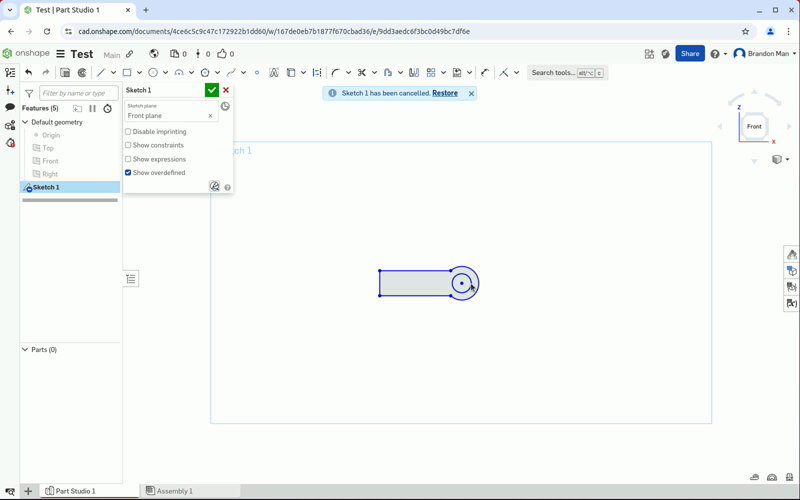
mouse_move(437, 292)
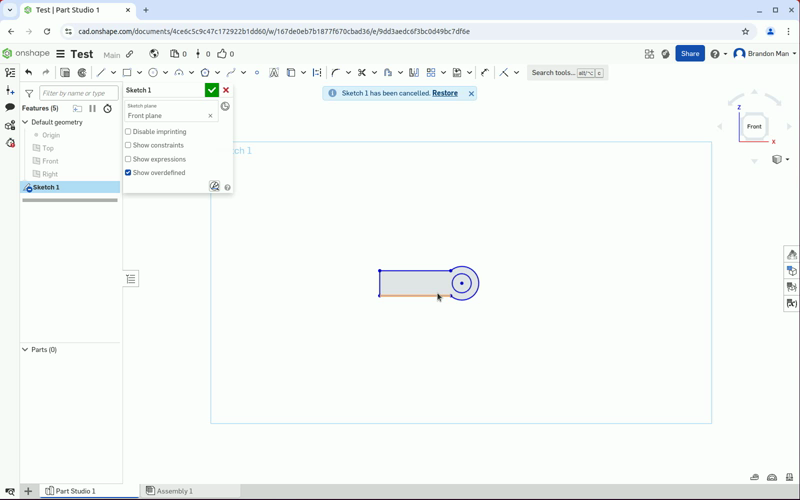
click(437, 292)
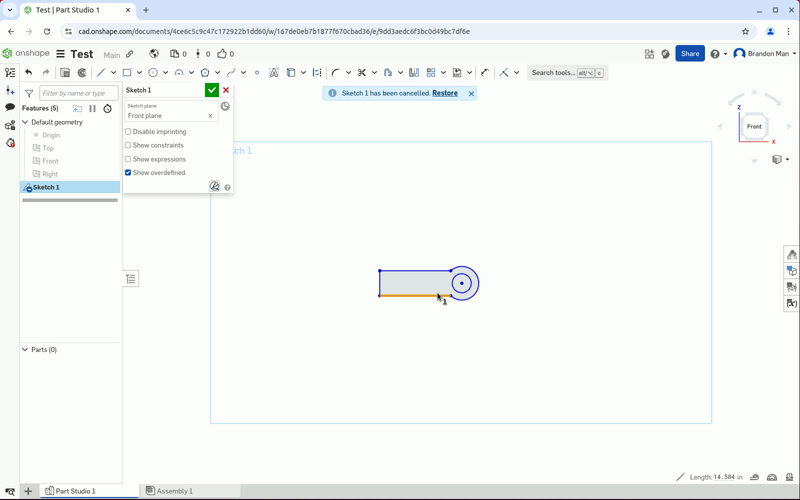
mouse_move(73, 352)
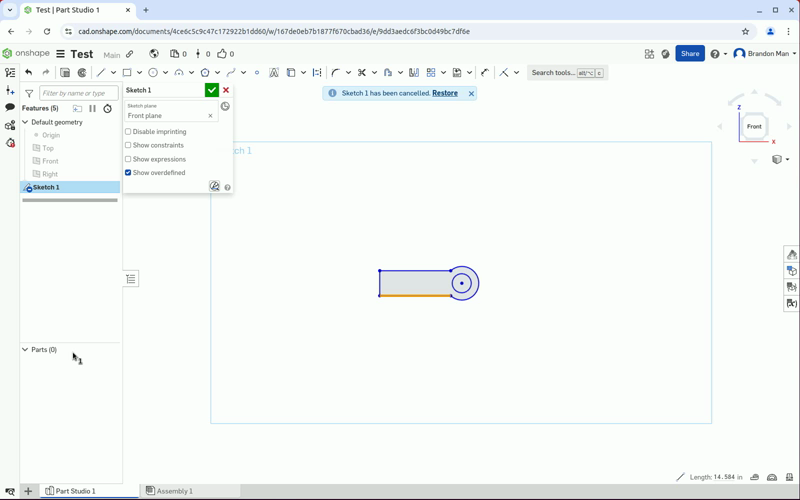
key(shift+y)
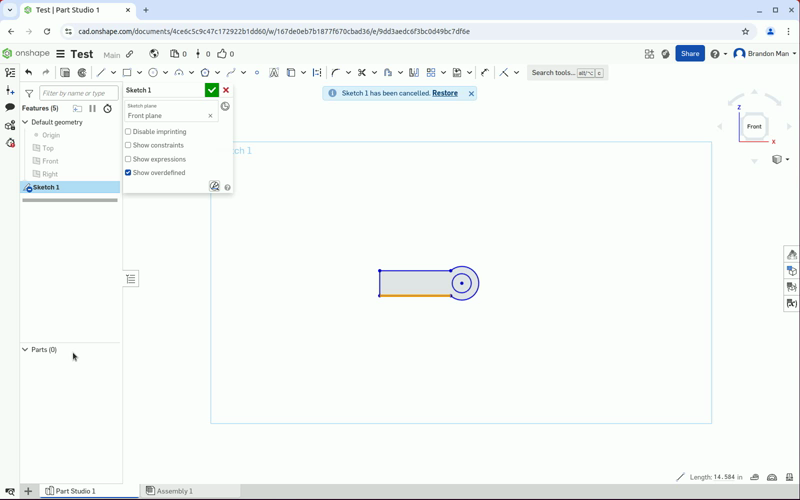
key(shift+e)
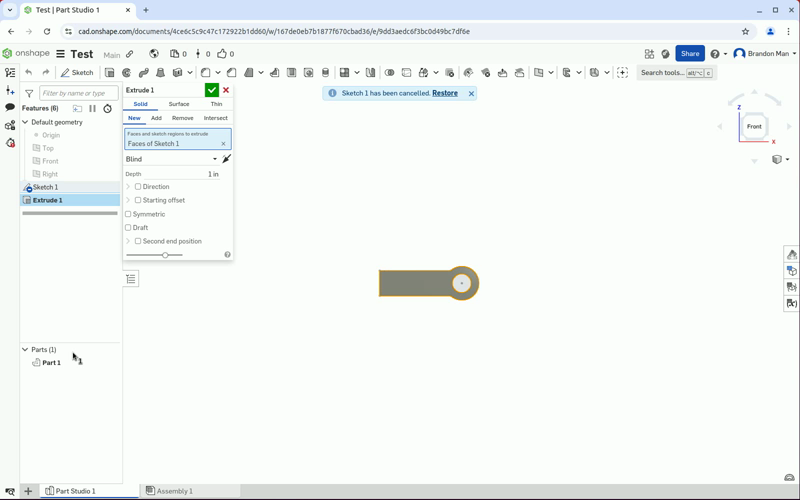
mouse_move(143, 106)
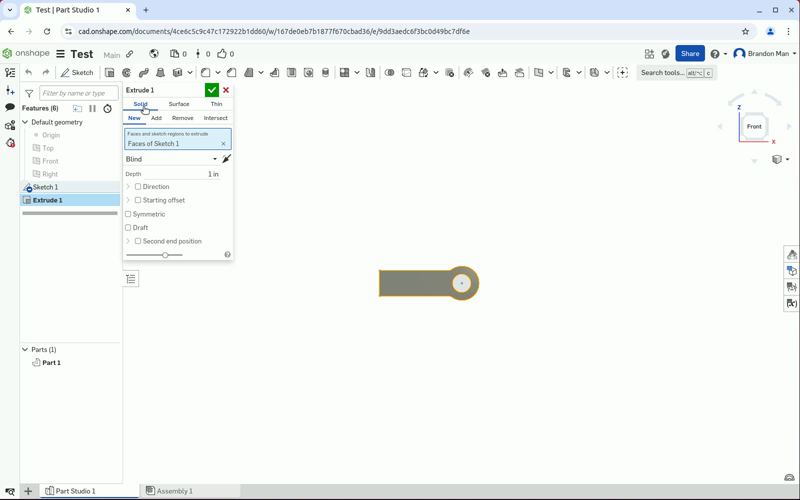
click(143, 106)
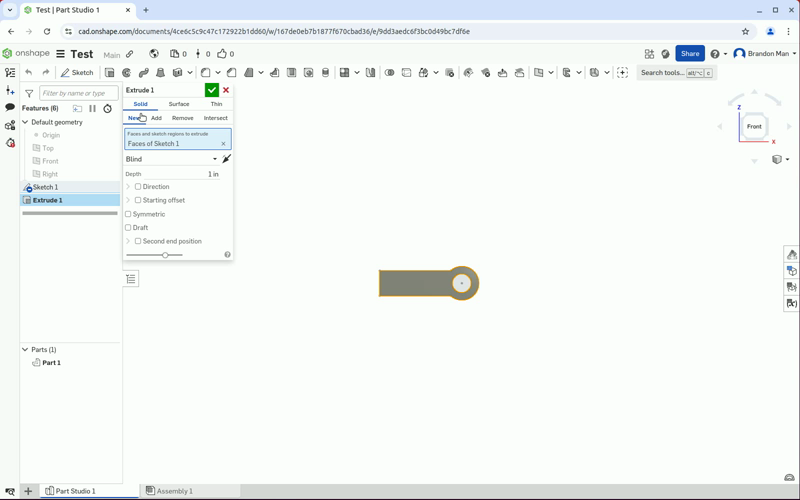
mouse_move(137, 120)
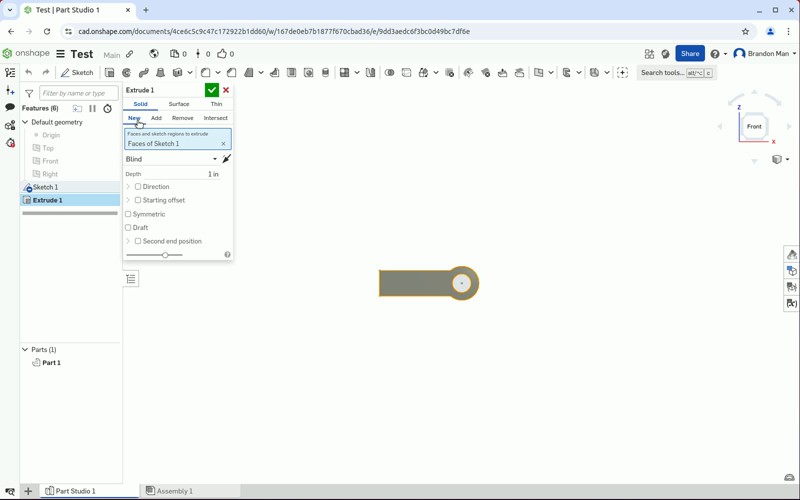
click(137, 120)
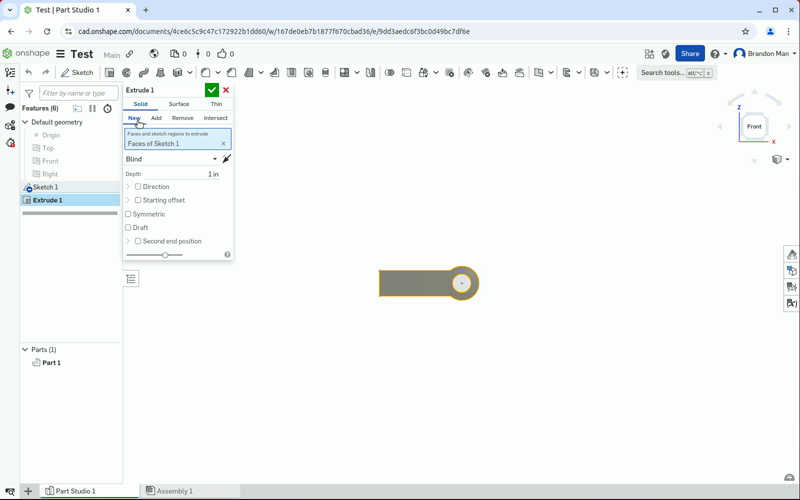
key(tab, 4)
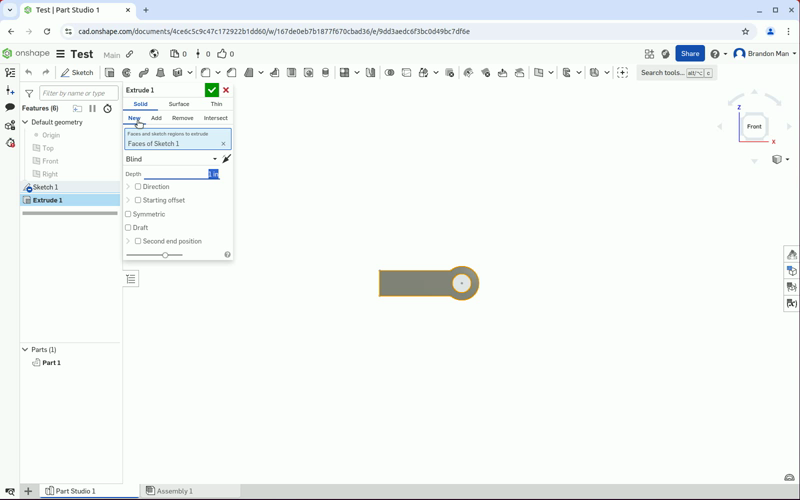
text(12.516)
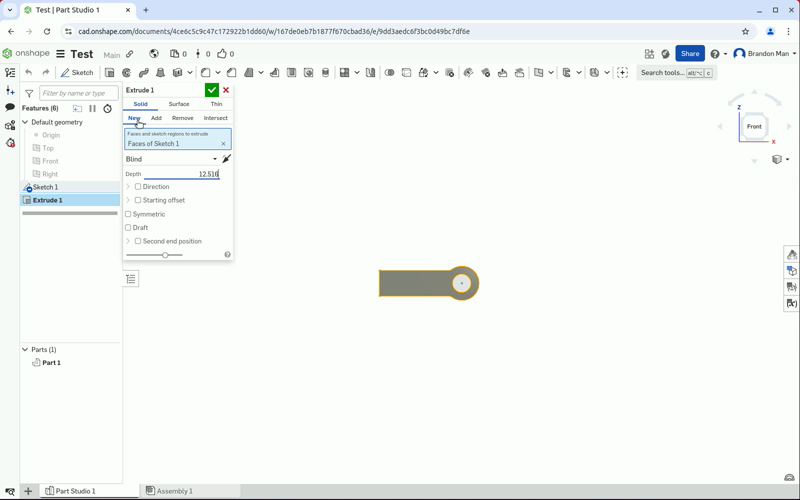
key(tab, 3)
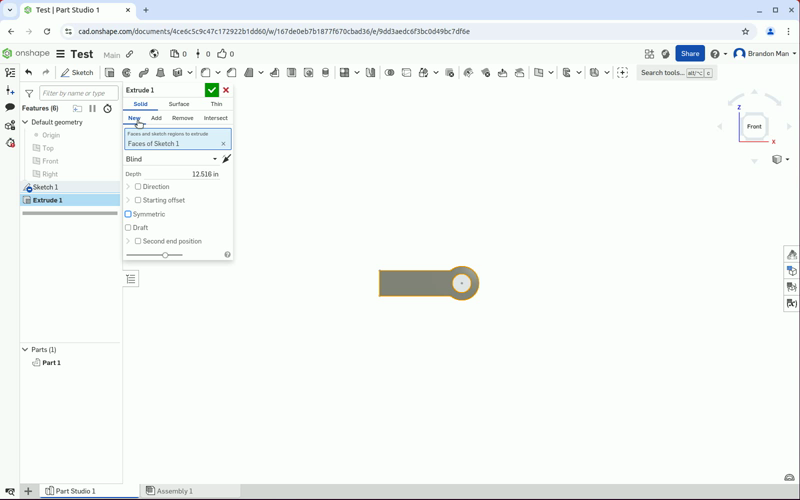
key(space)
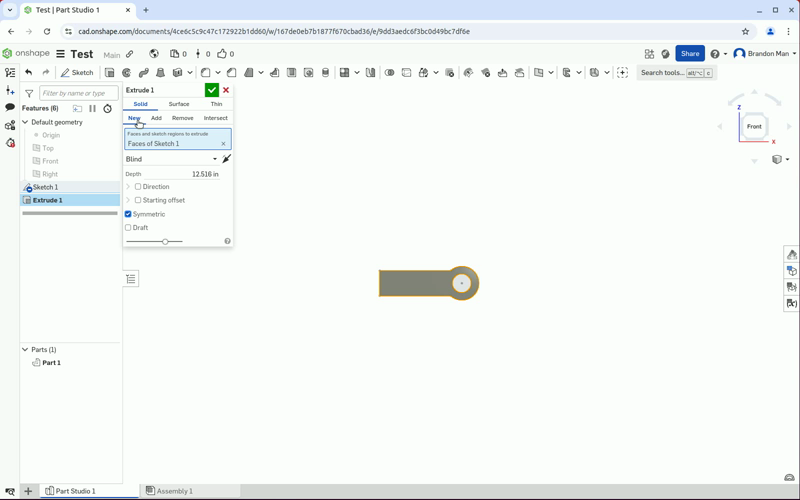
key(enter)
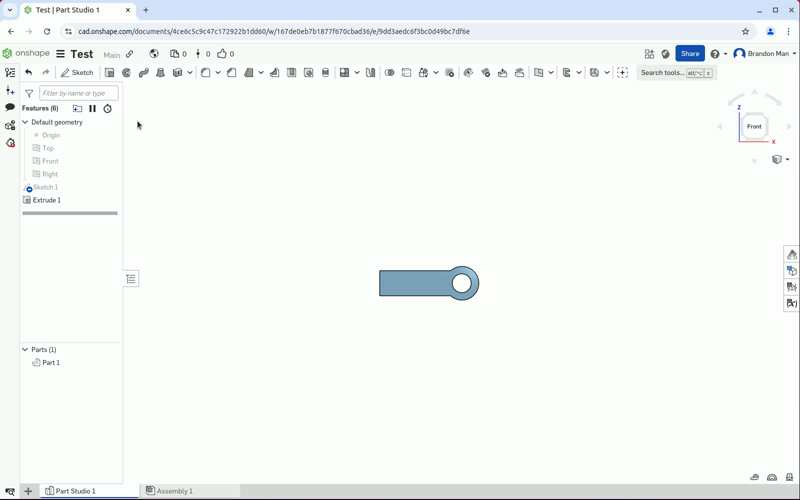
key(shift+h)
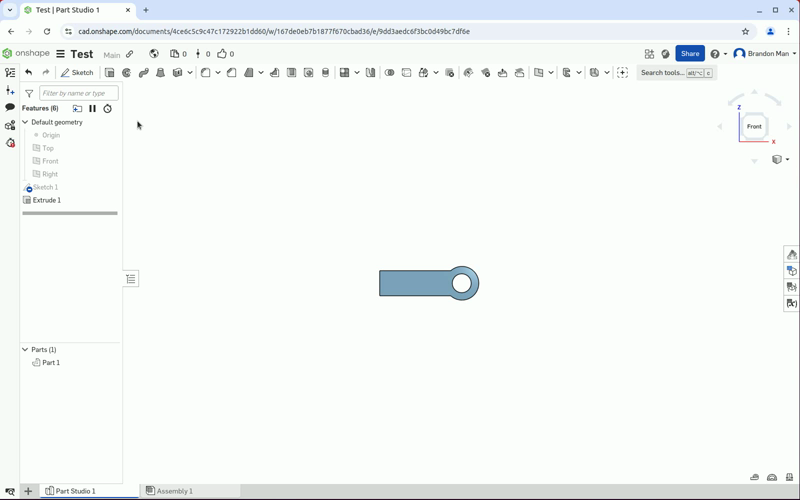
key(shift+h)
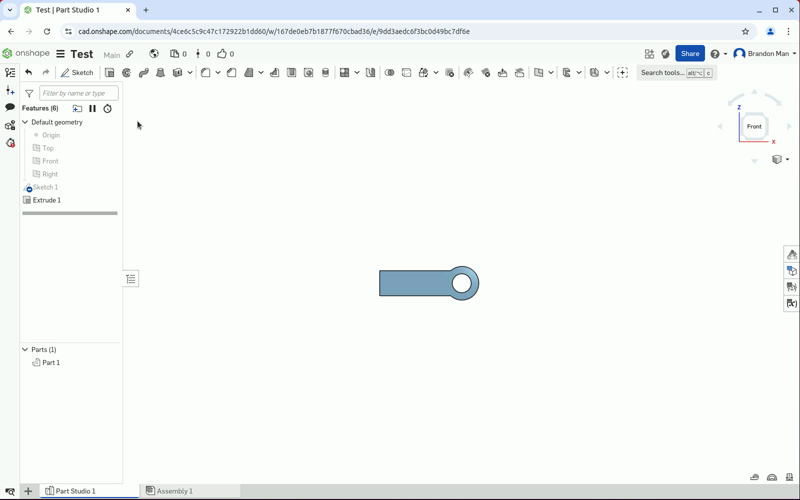
mouse_move(73, 189)
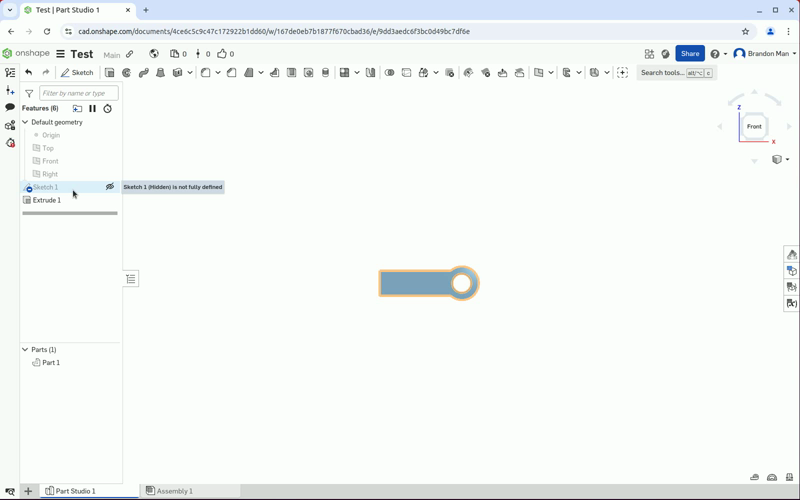
click(73, 189)
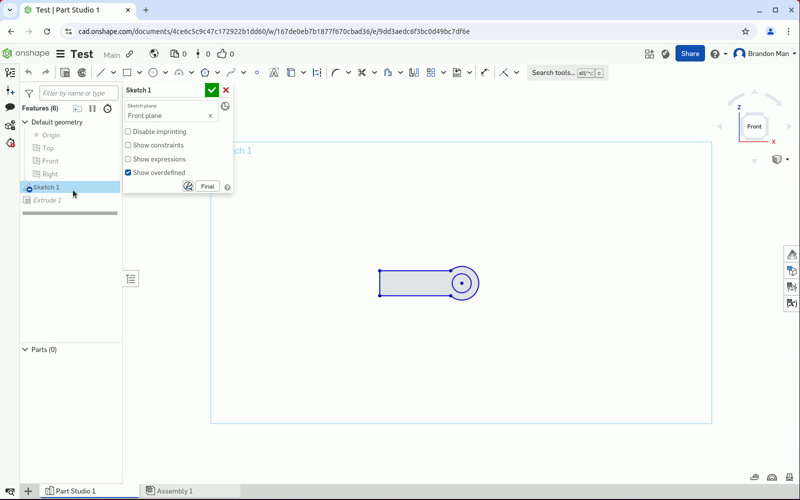
mouse_move(229, 92)
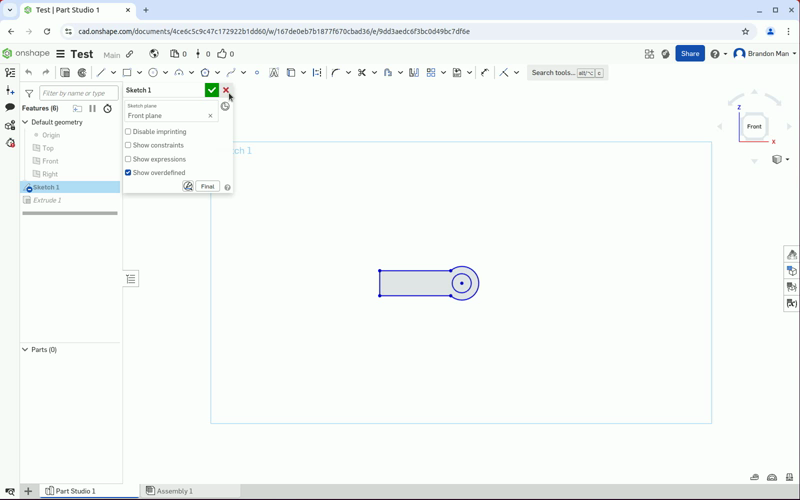
click(229, 92)
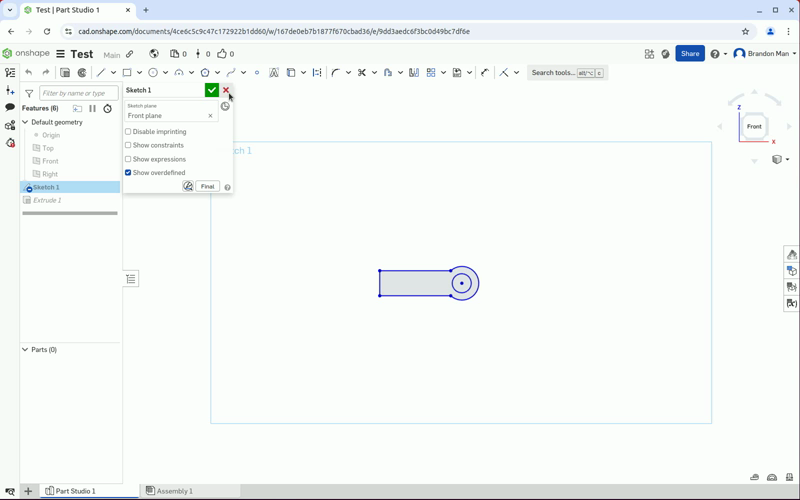
key(shift+s)
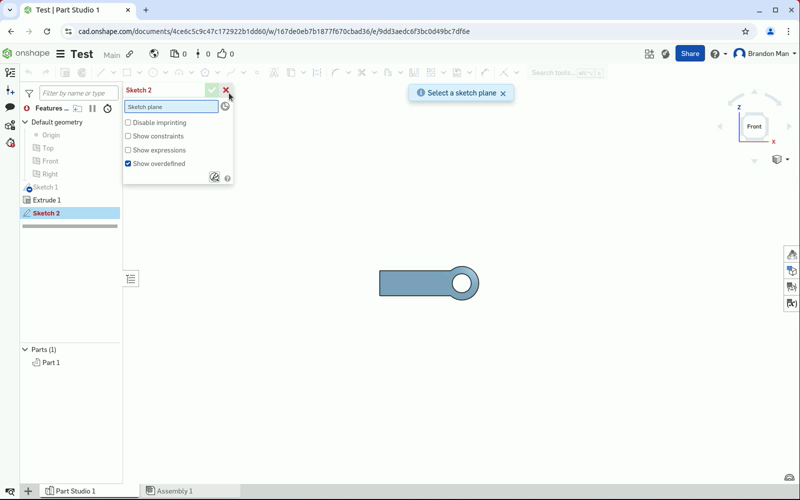
mouse_move(73, 163)
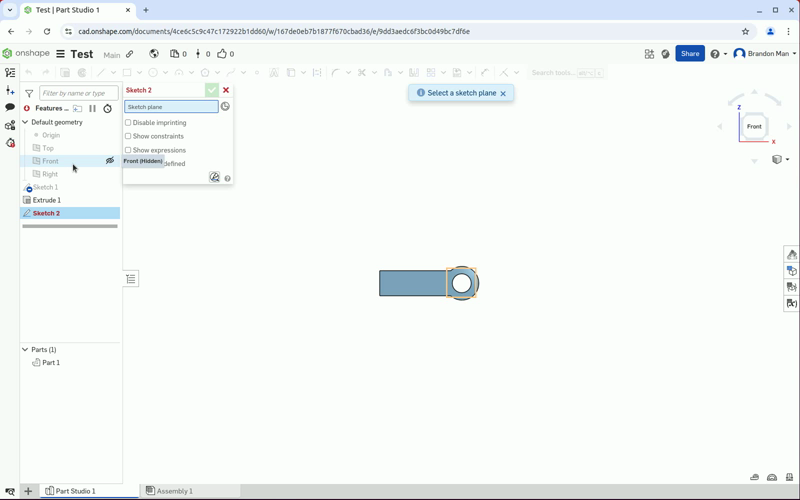
click(73, 163)
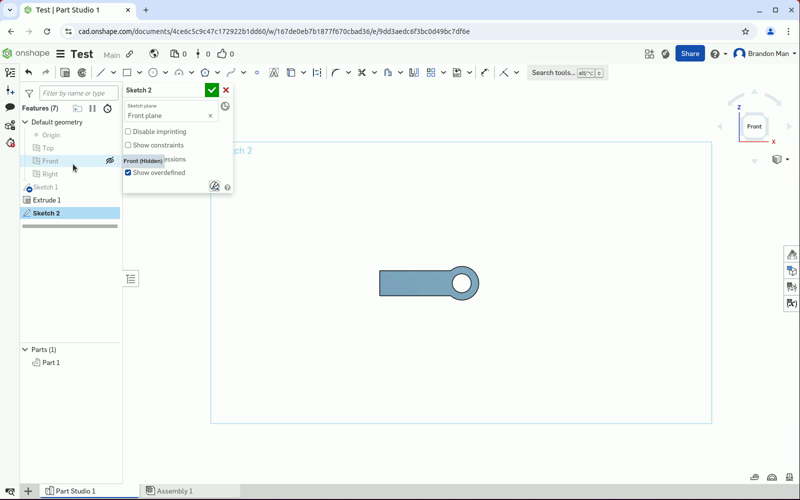
mouse_move(73, 352)
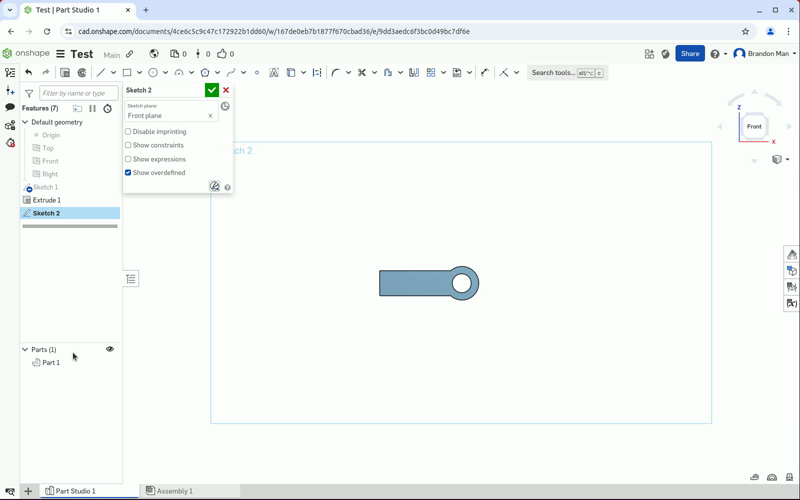
key(y)
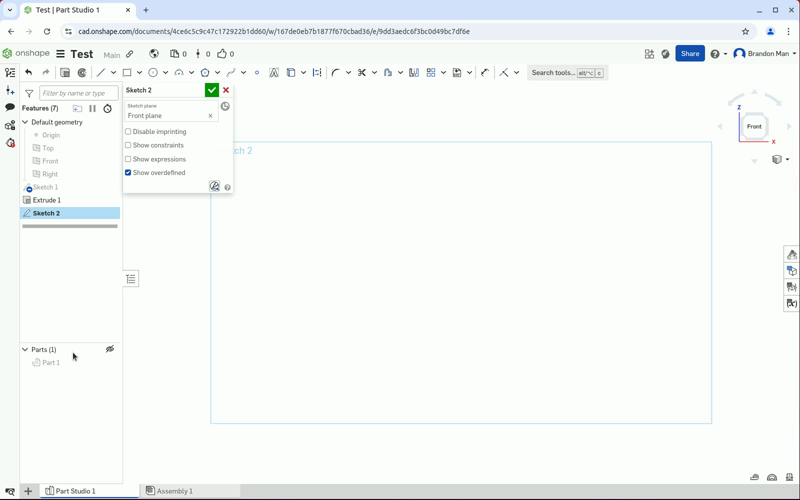
key(l)
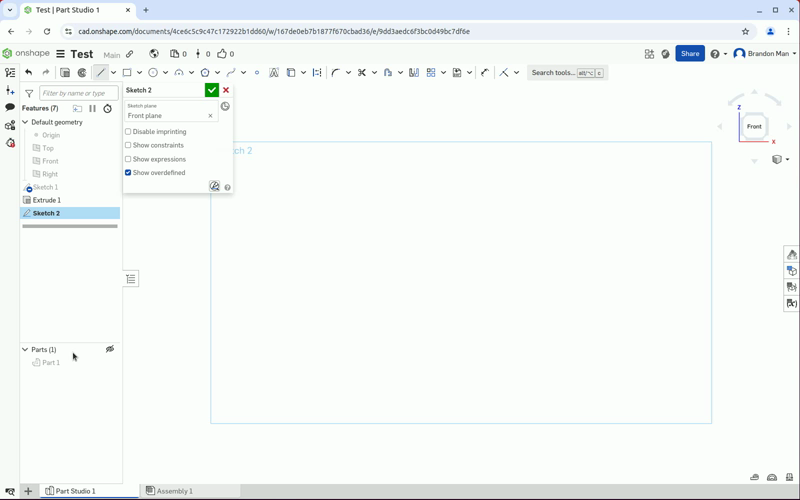
key_down(shift)
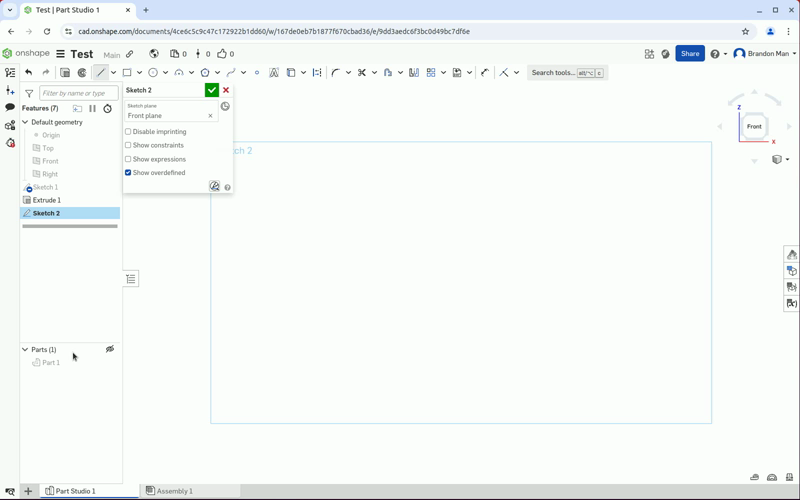
mouse_move(472, 294)
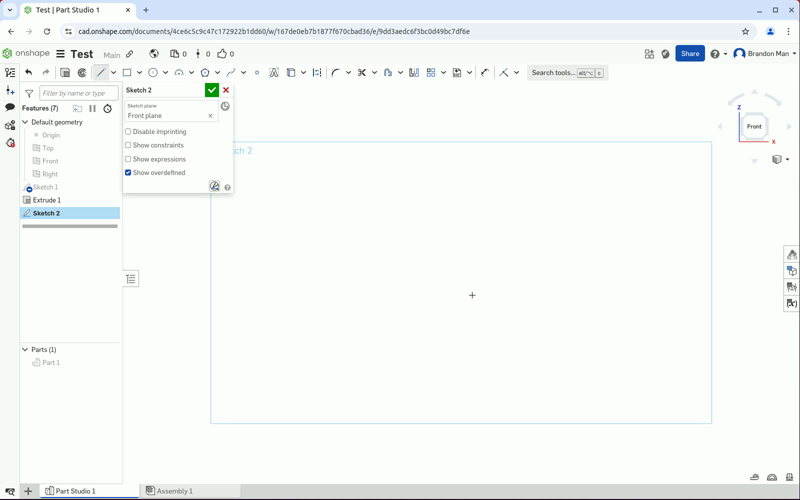
click(472, 294)
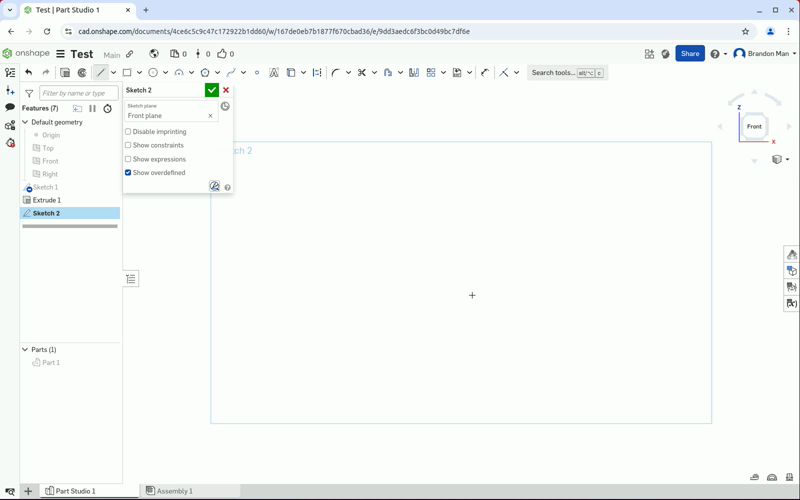
key_up(shift)
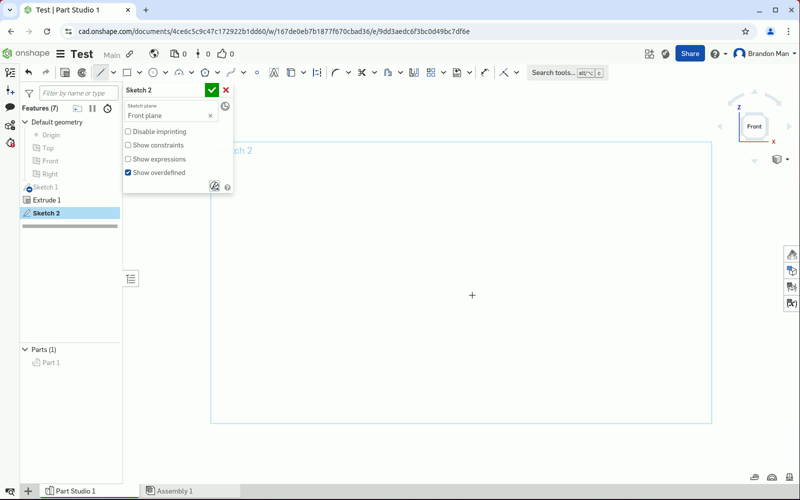
key_down(shift)
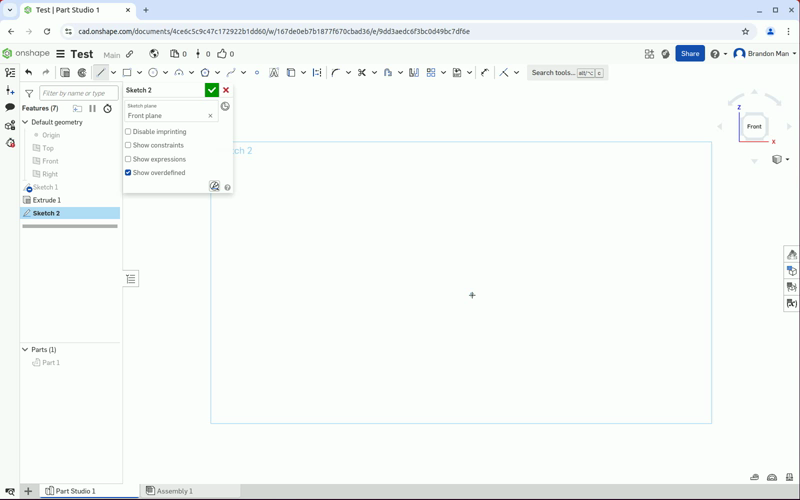
mouse_move(544, 294)
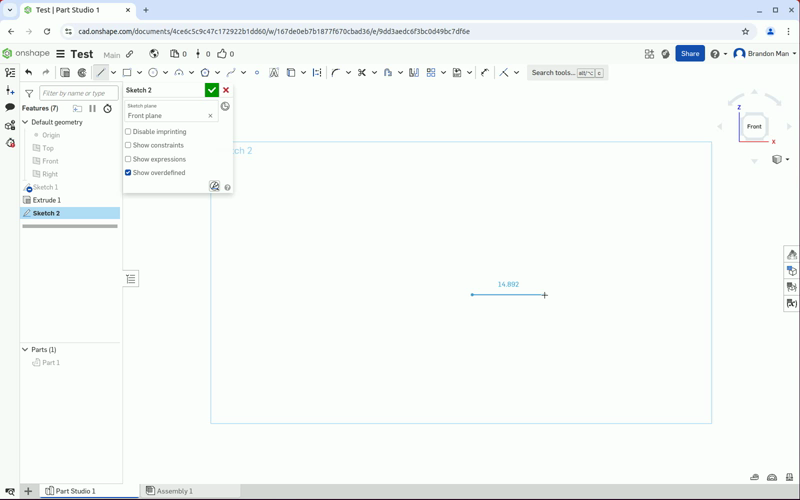
click(544, 294)
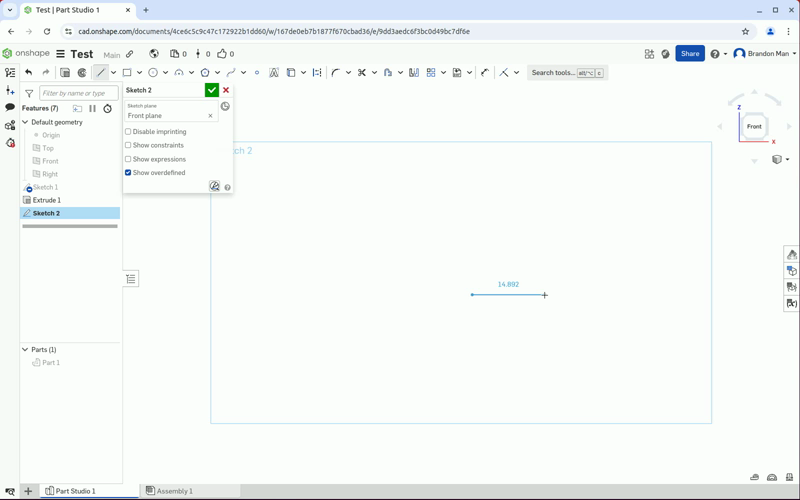
key_up(shift)
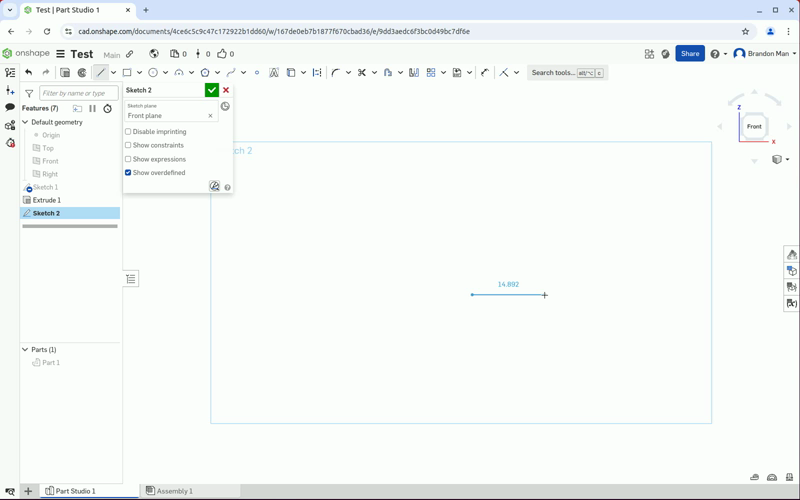
key_down(shift)
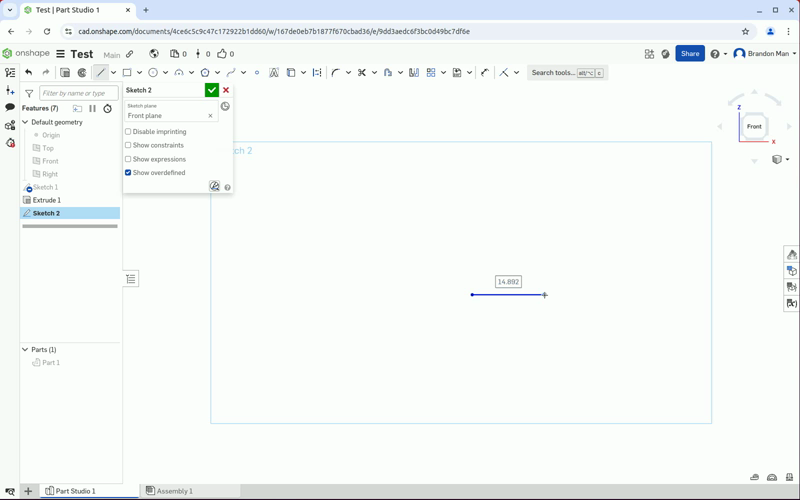
mouse_move(574, 294)
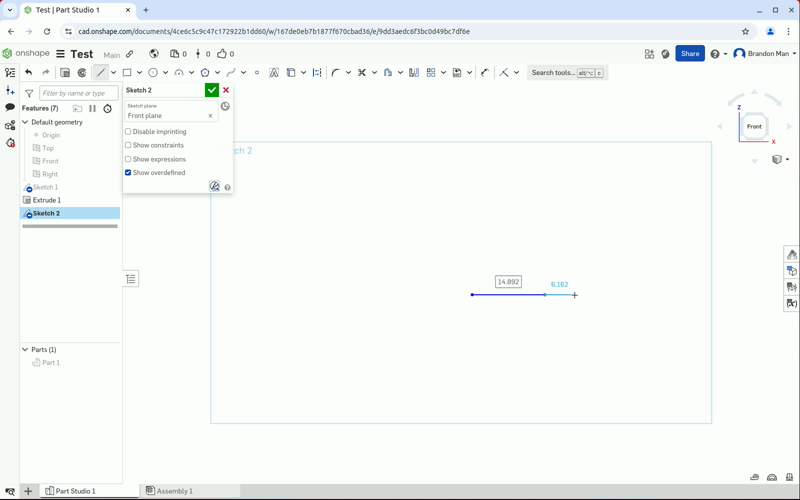
mouse_move(544, 270)
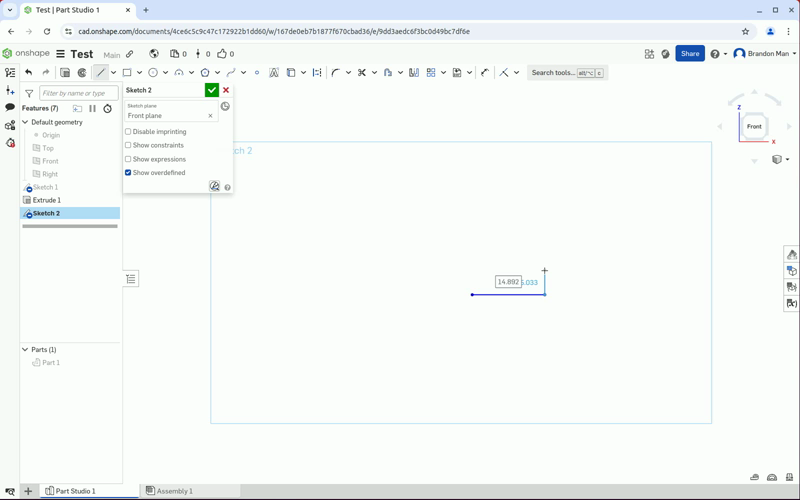
click(544, 270)
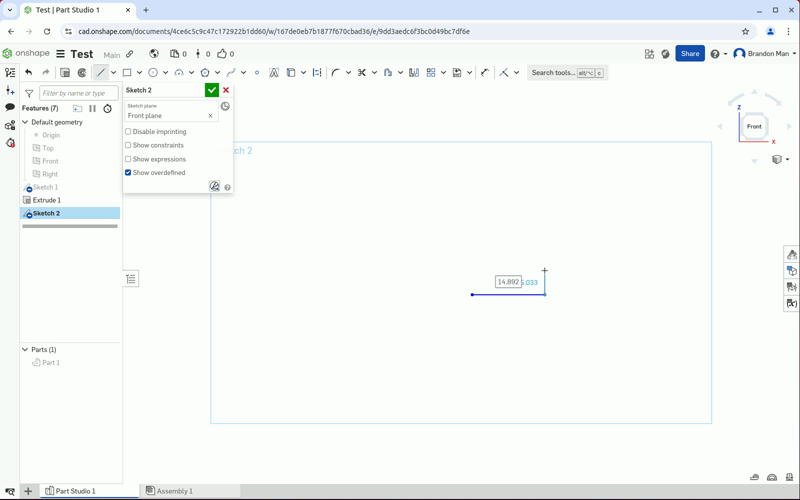
key_up(shift)
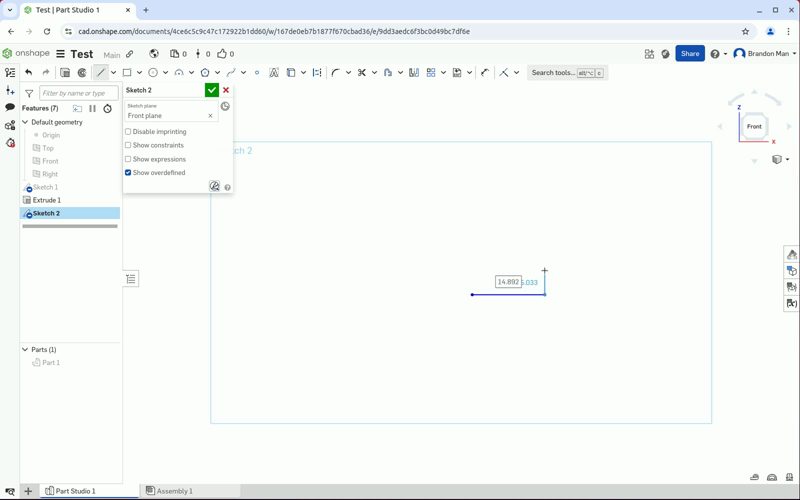
key_down(shift)
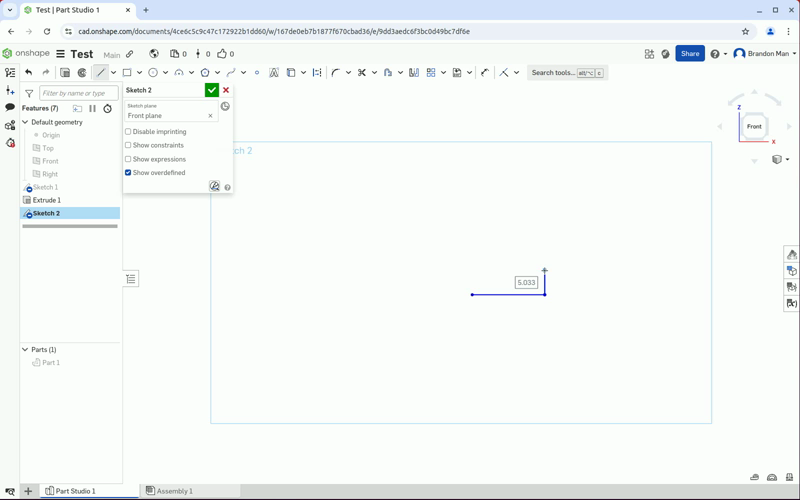
mouse_move(472, 270)
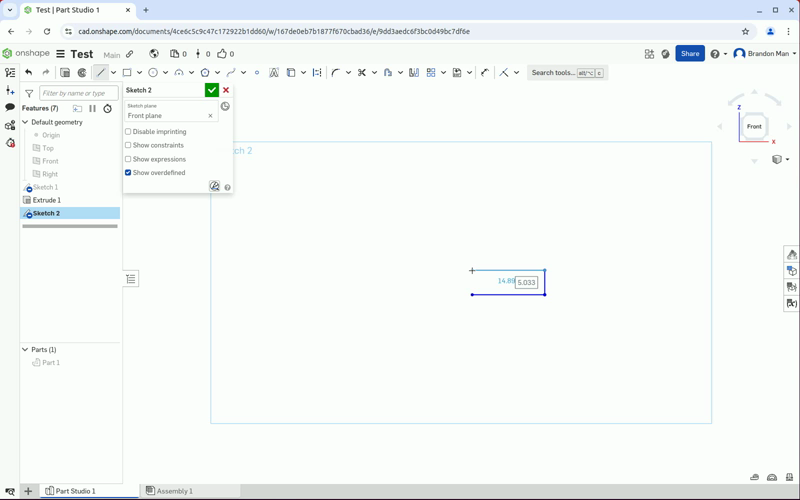
click(472, 270)
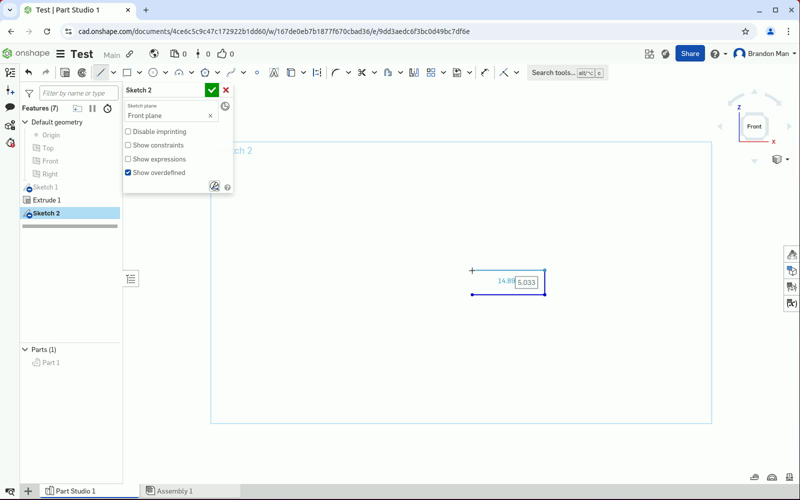
key_up(shift)
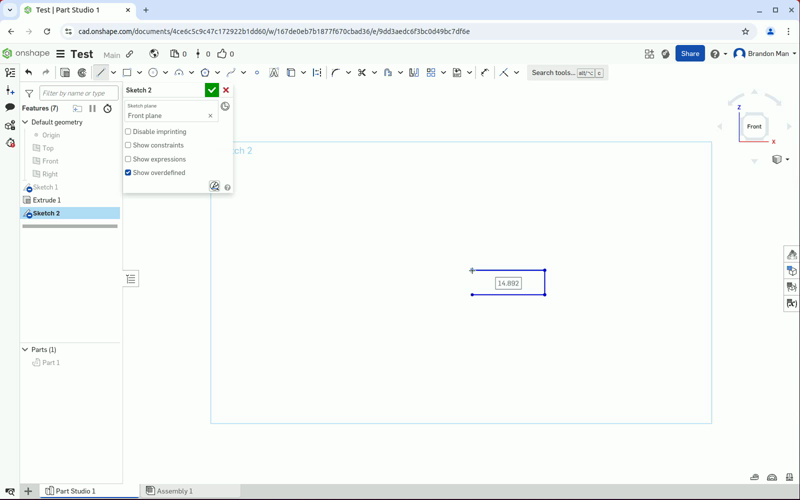
key(esc)
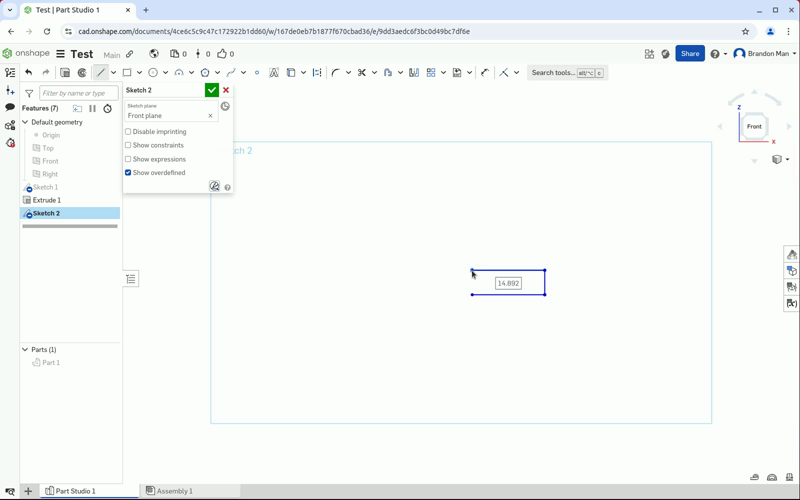
key(a)
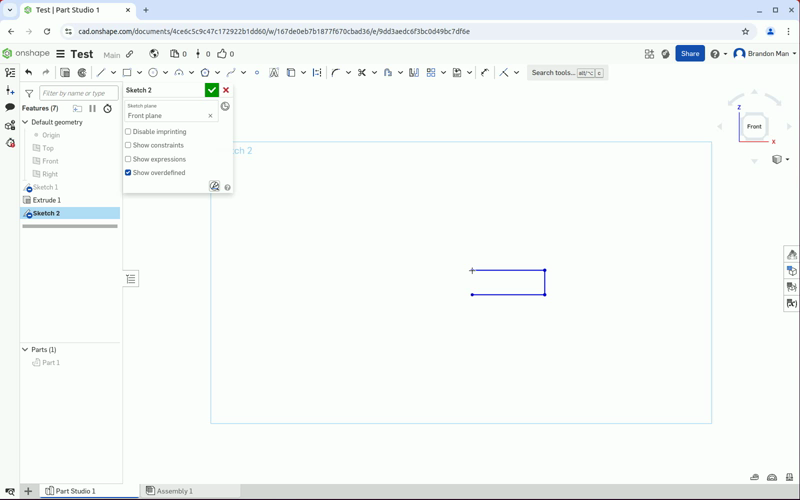
mouse_move(472, 270)
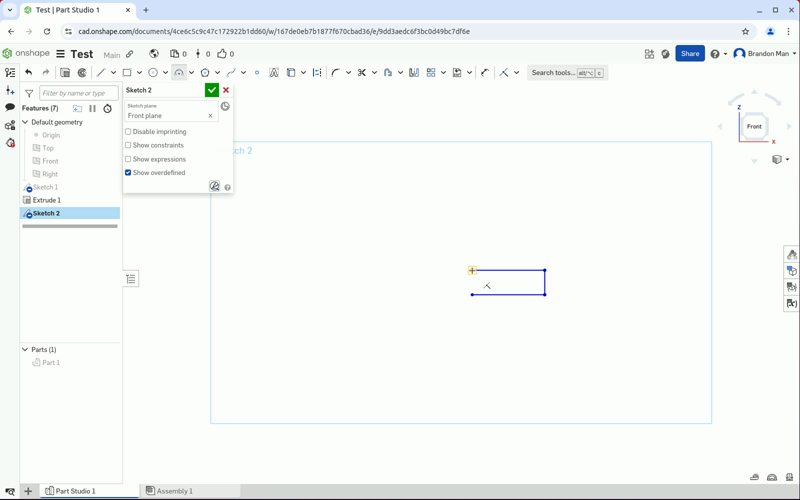
click(472, 270)
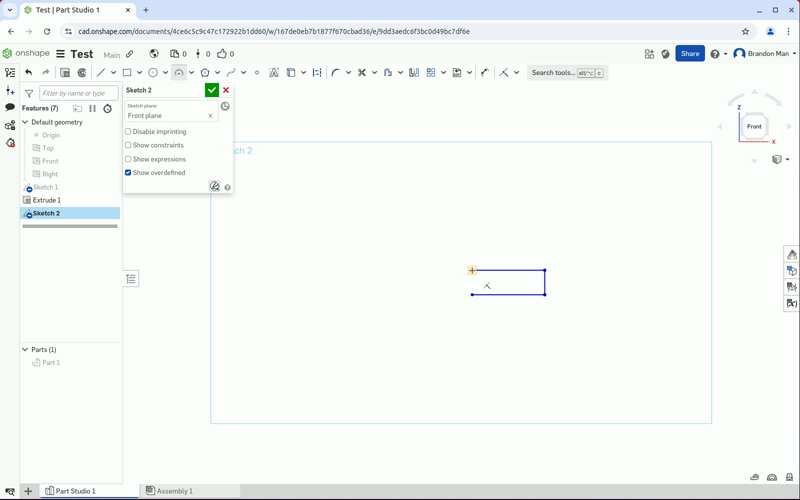
mouse_move(472, 294)
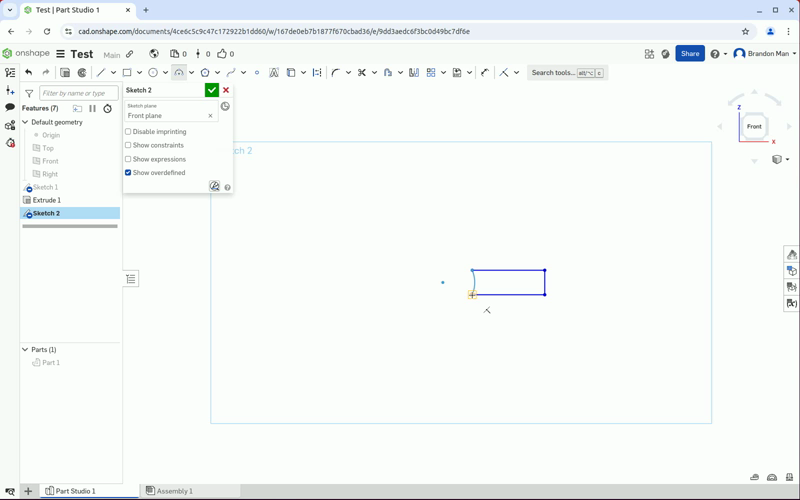
click(472, 294)
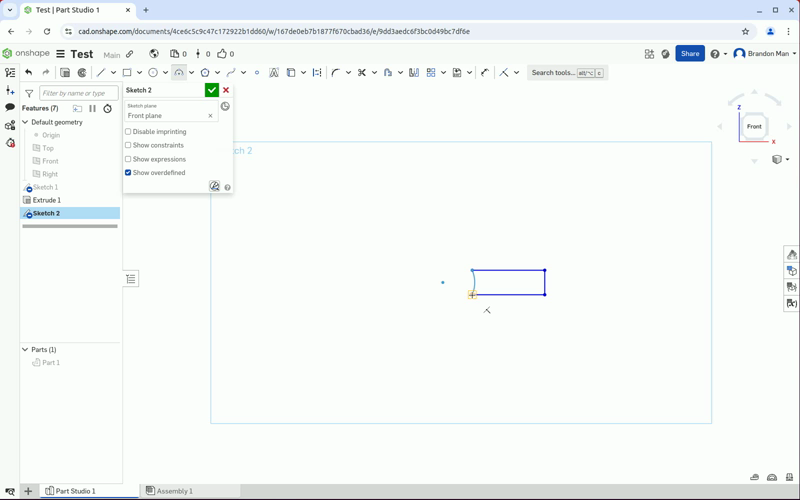
key_down(shift)
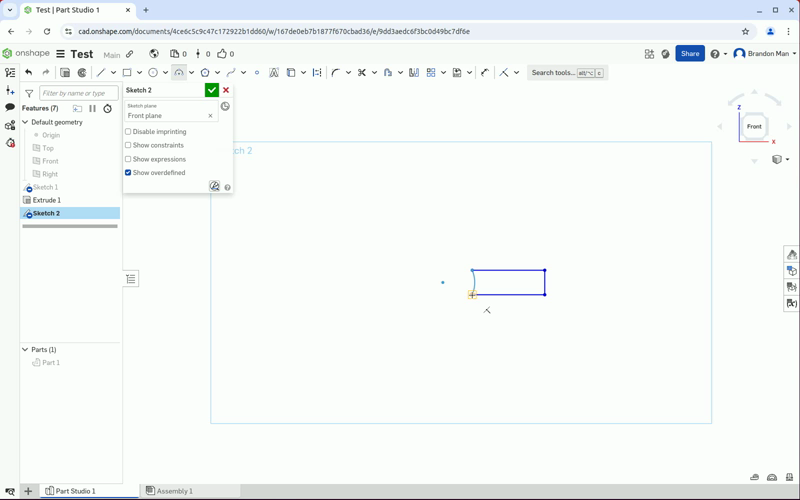
mouse_move(477, 282)
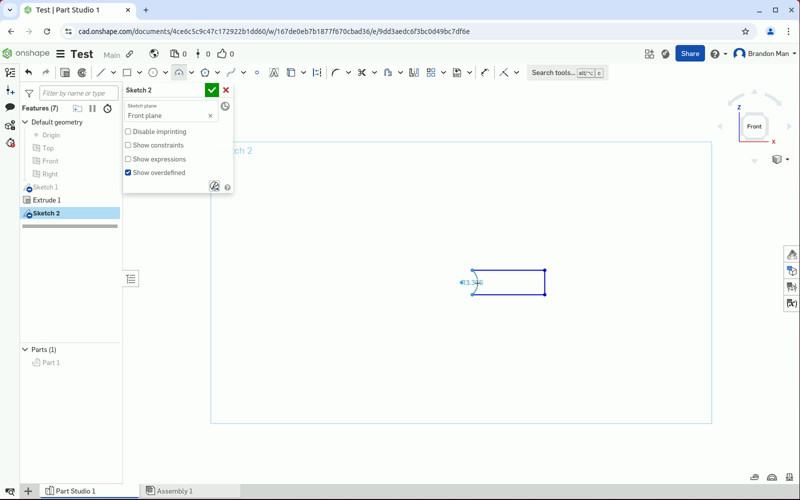
click(477, 282)
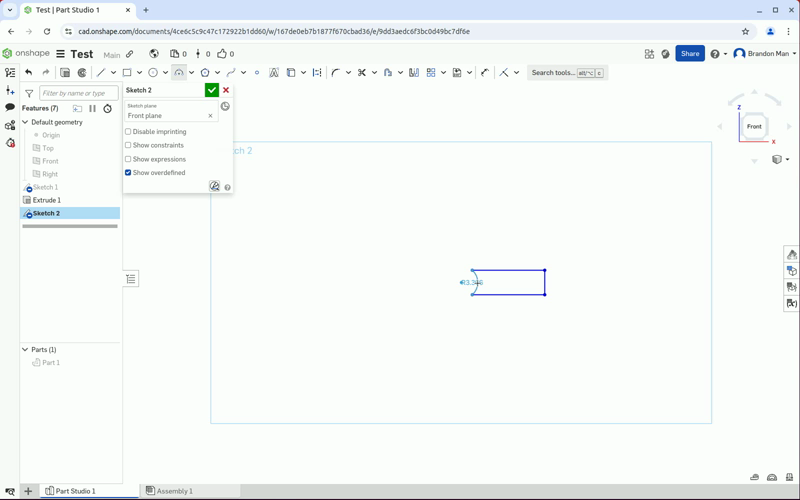
key_up(shift)
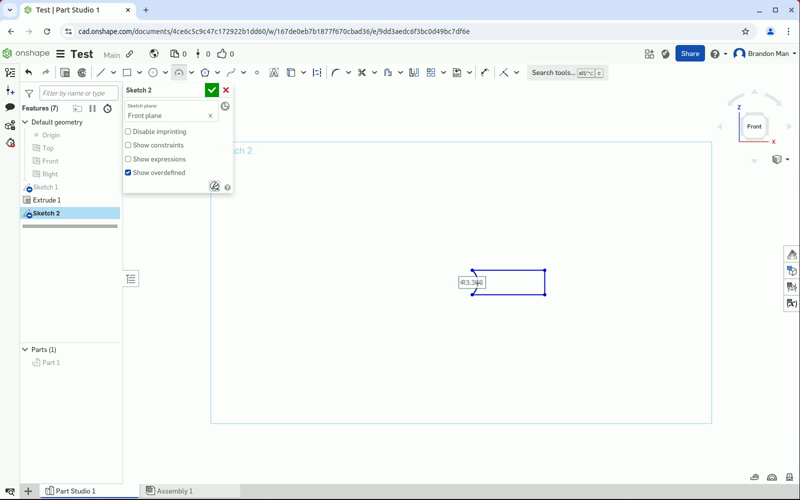
key(esc)
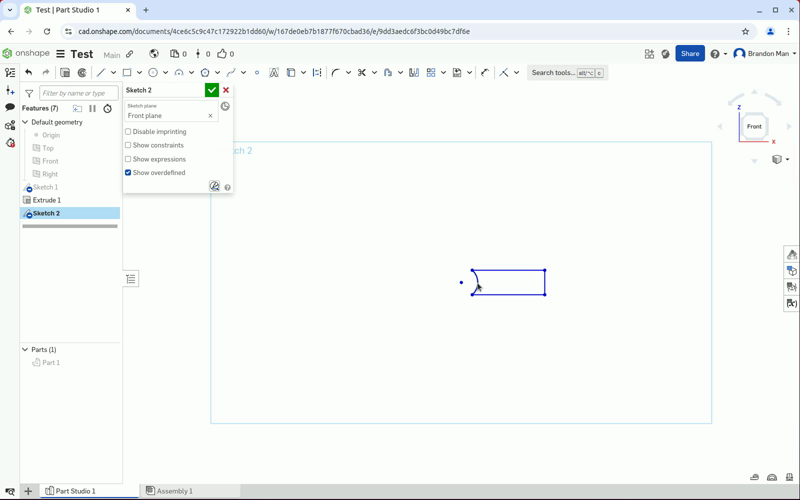
mouse_move(533, 291)
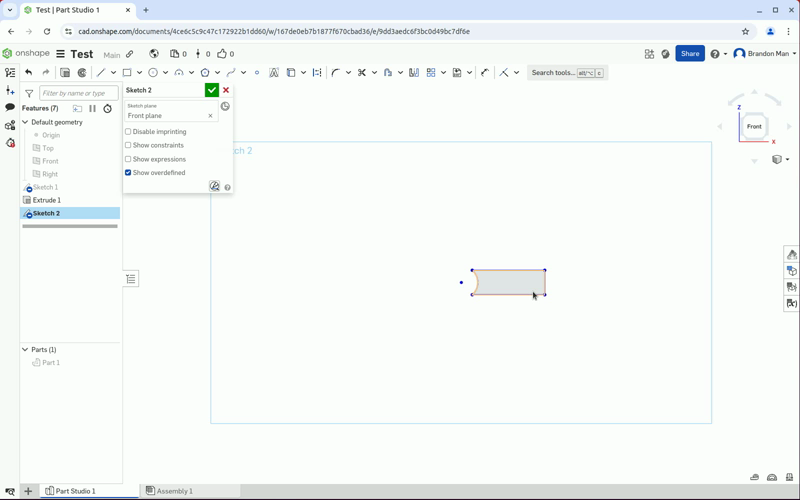
scroll(6)
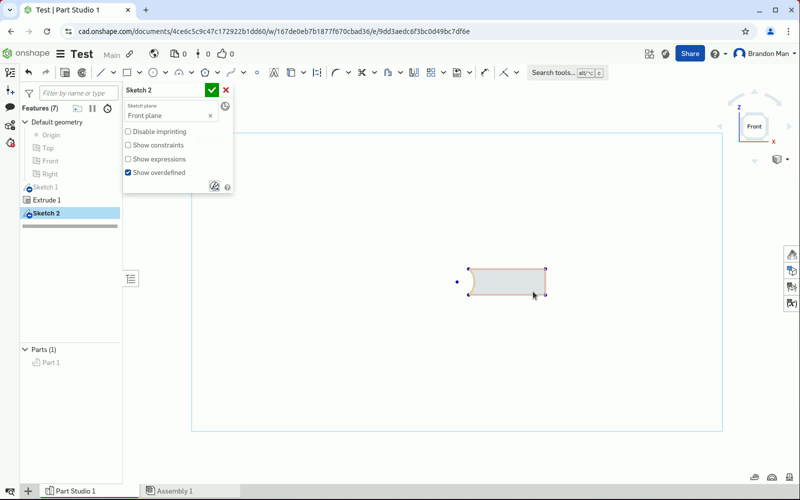
scroll(6)
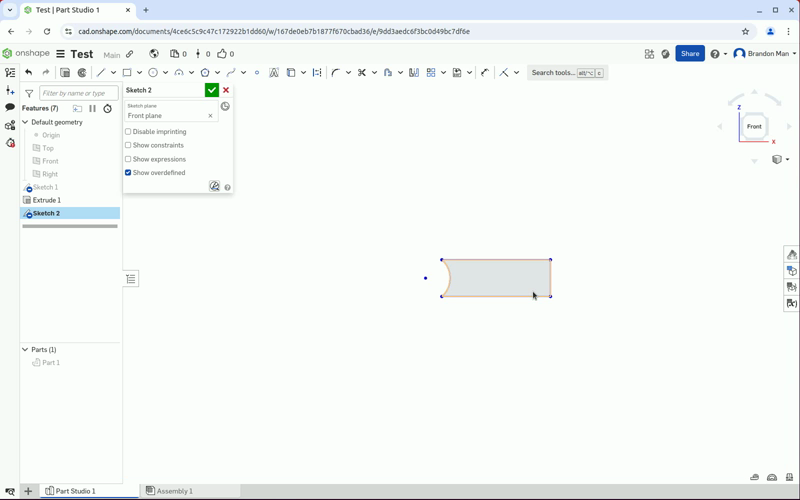
scroll(6)
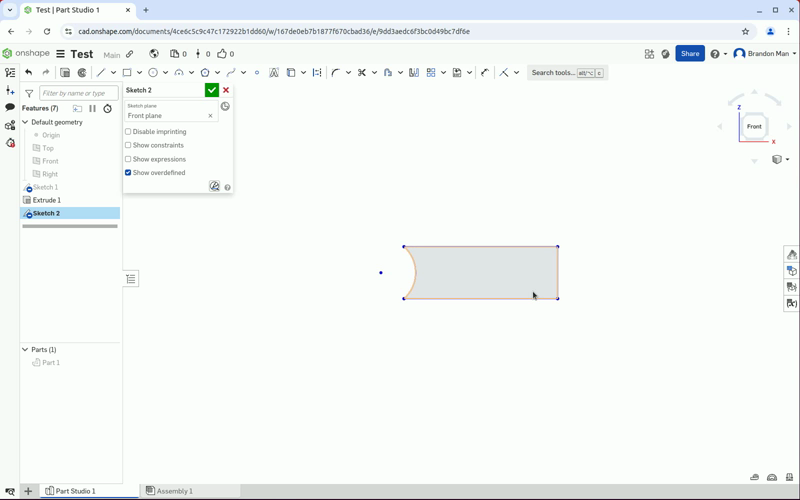
scroll(6)
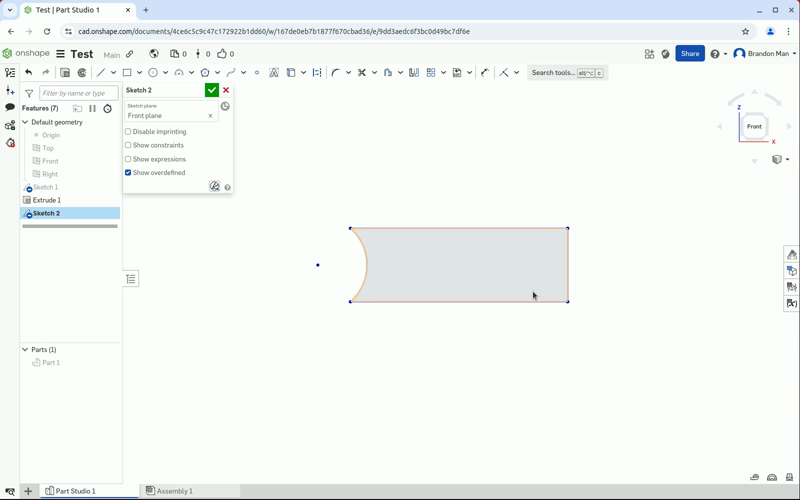
scroll(6)
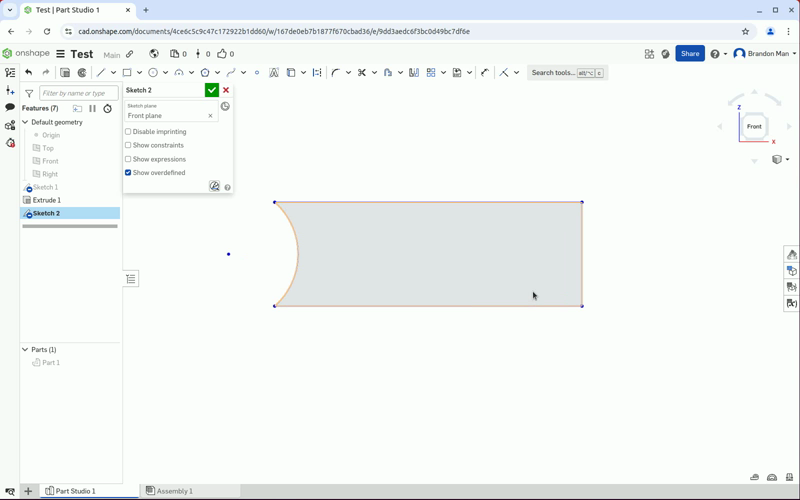
scroll(6)
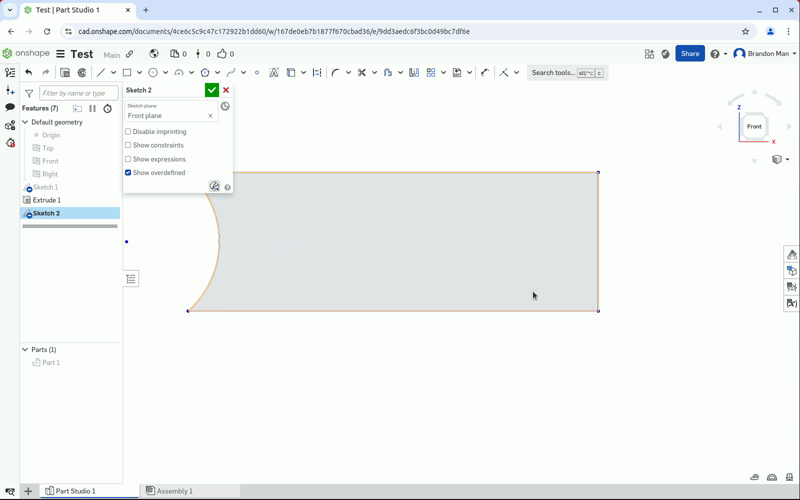
scroll(6)
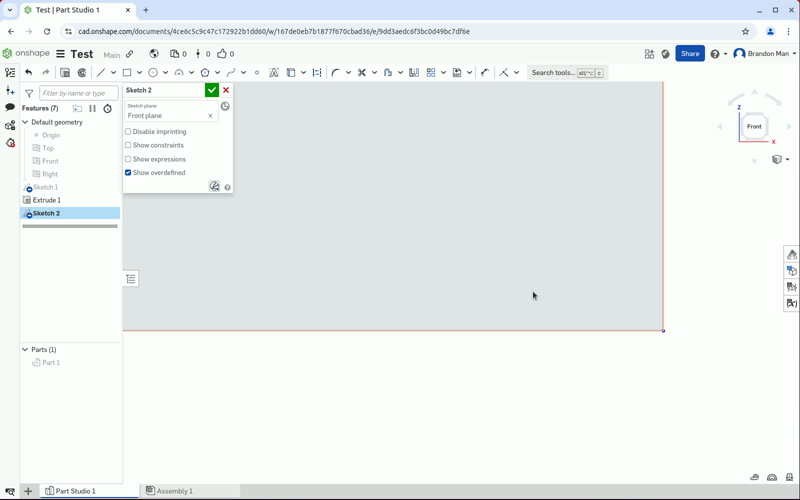
click(533, 291)
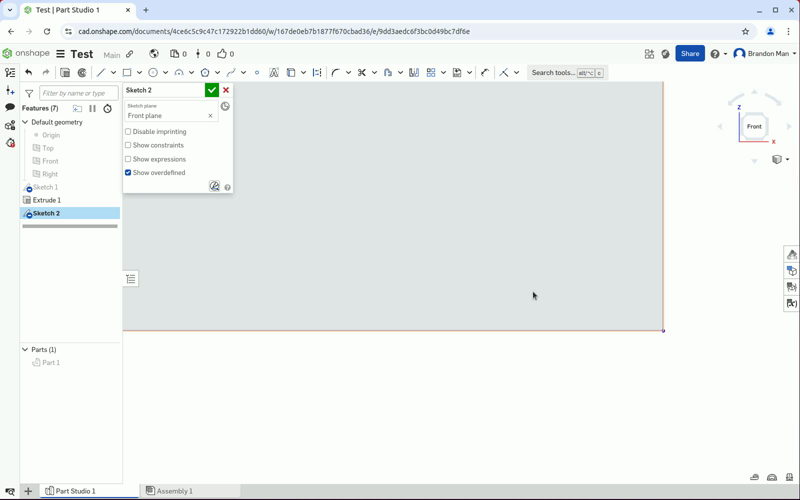
scroll(-6)
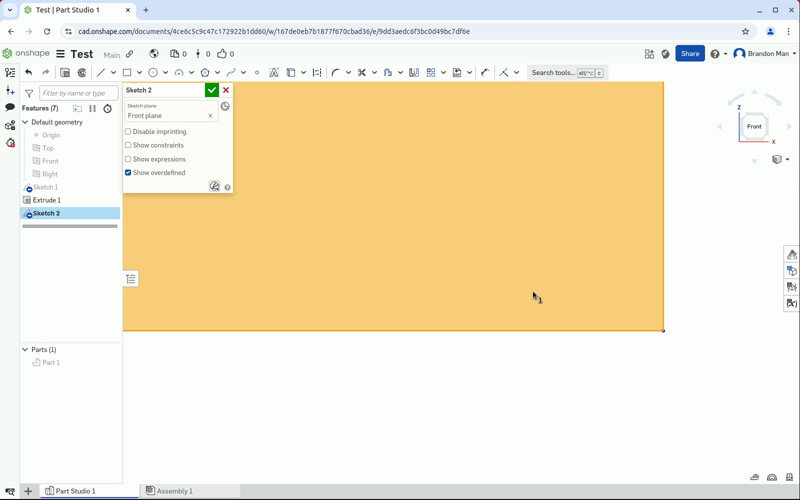
scroll(-6)
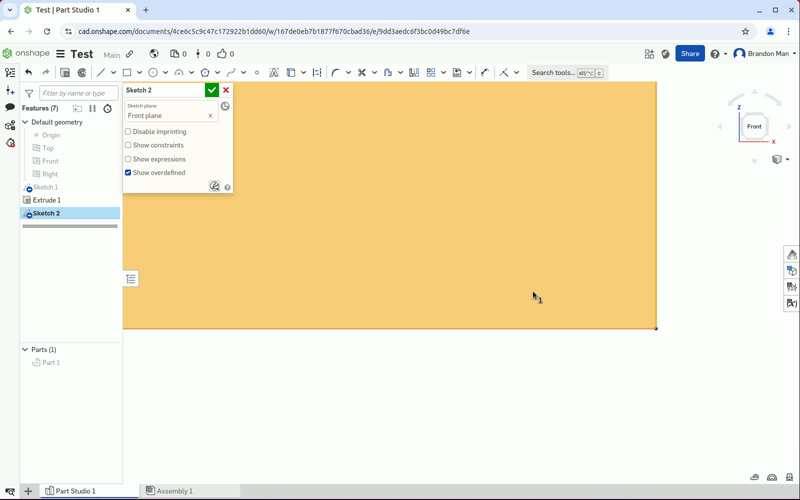
scroll(-6)
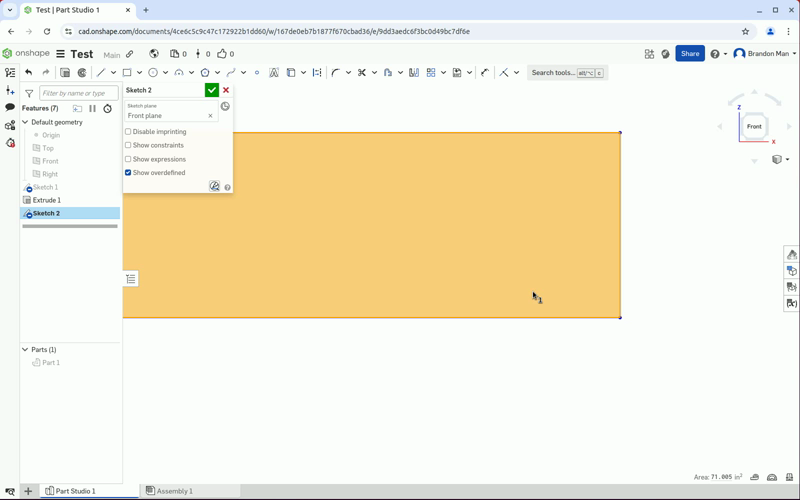
scroll(-6)
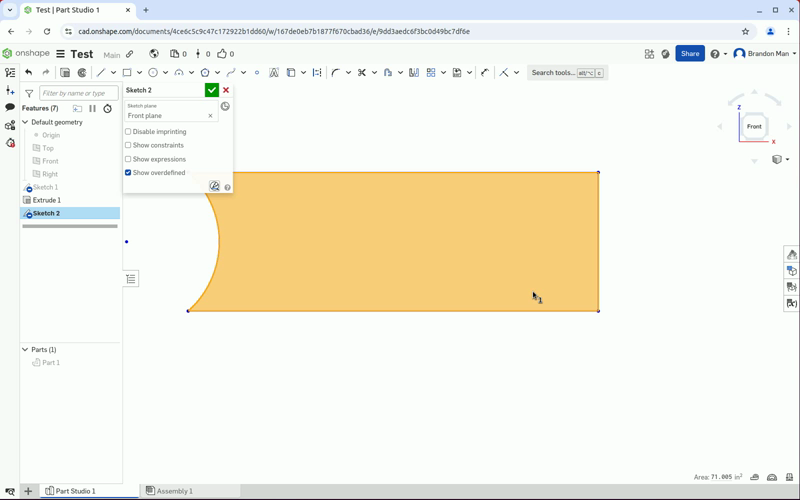
scroll(-6)
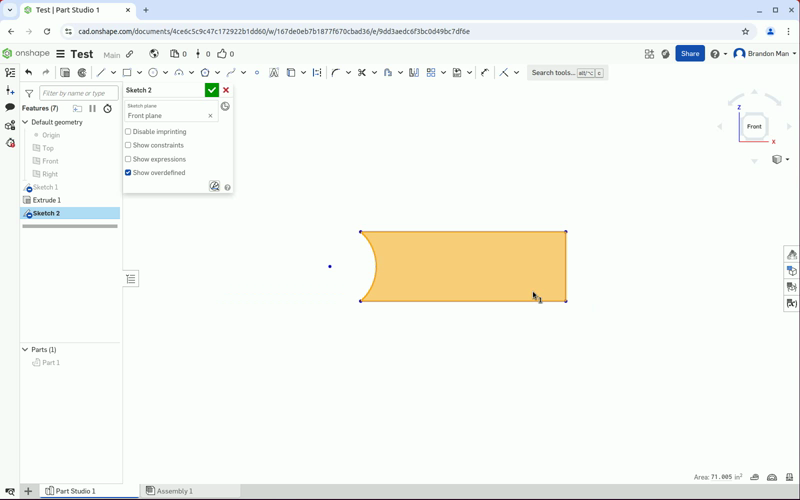
scroll(-6)
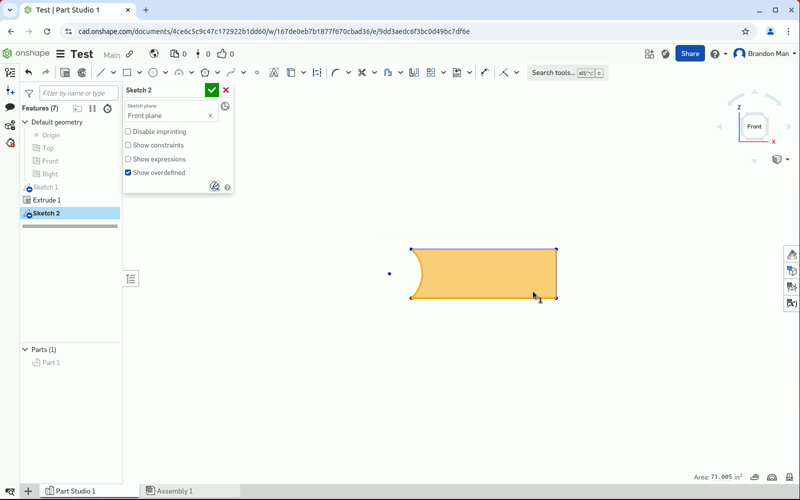
scroll(-6)
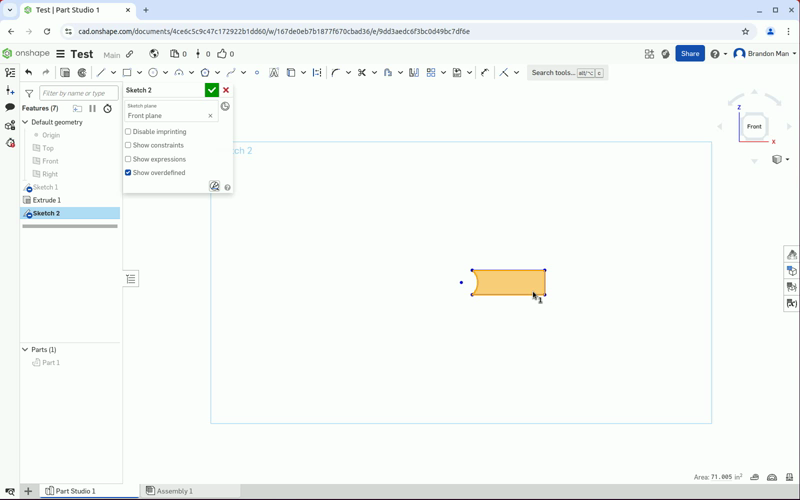
mouse_move(73, 352)
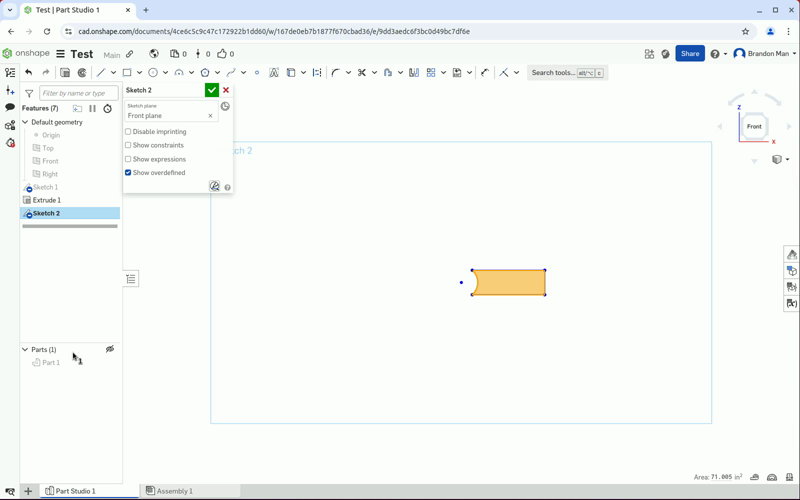
key(shift+y)
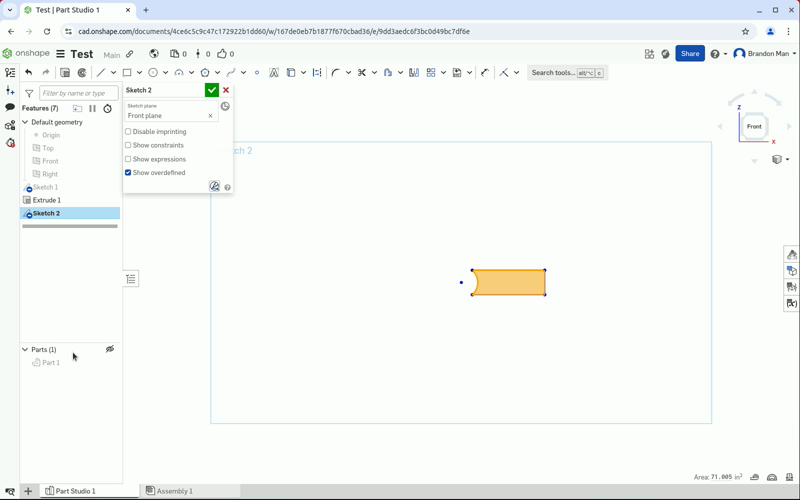
key(shift+e)
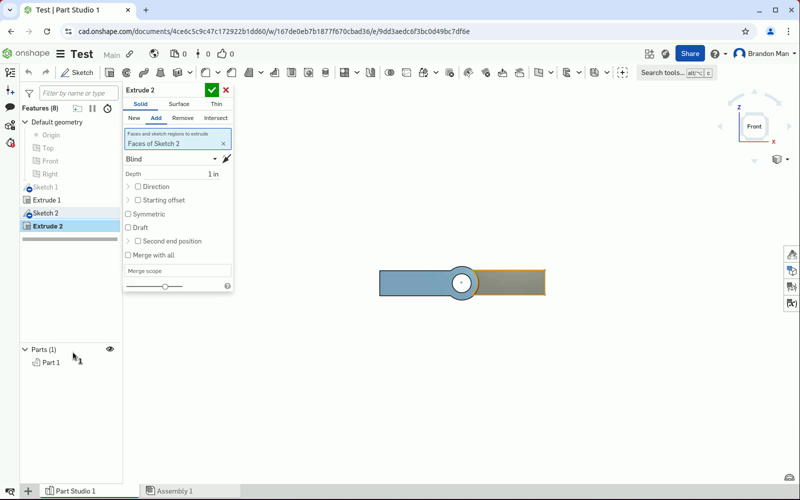
mouse_move(143, 106)
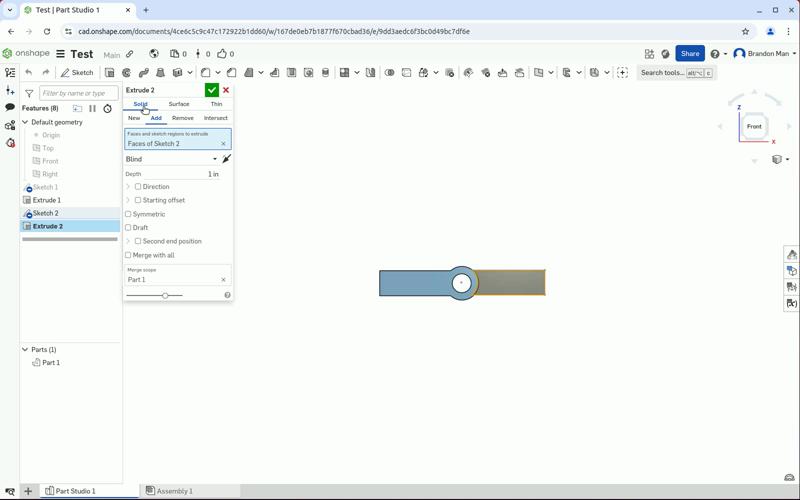
click(143, 106)
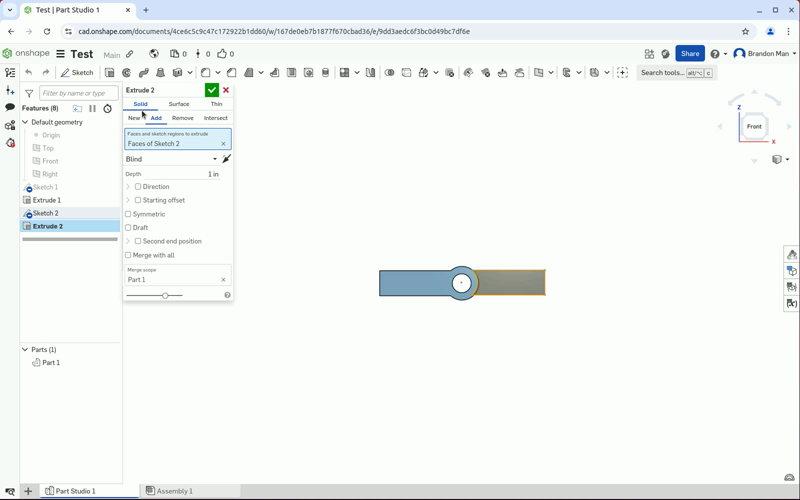
mouse_move(137, 120)
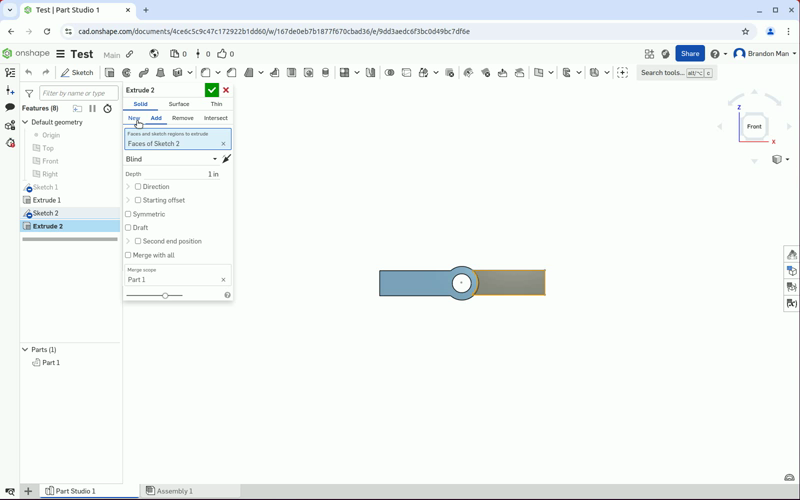
click(137, 120)
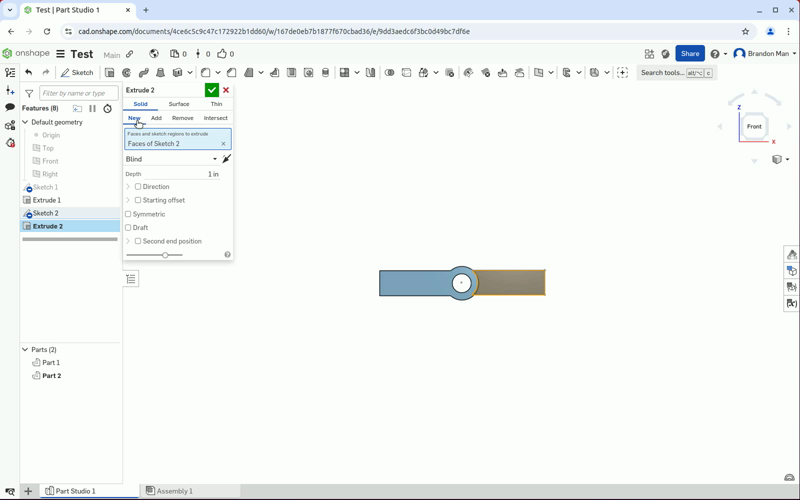
key(tab, 4)
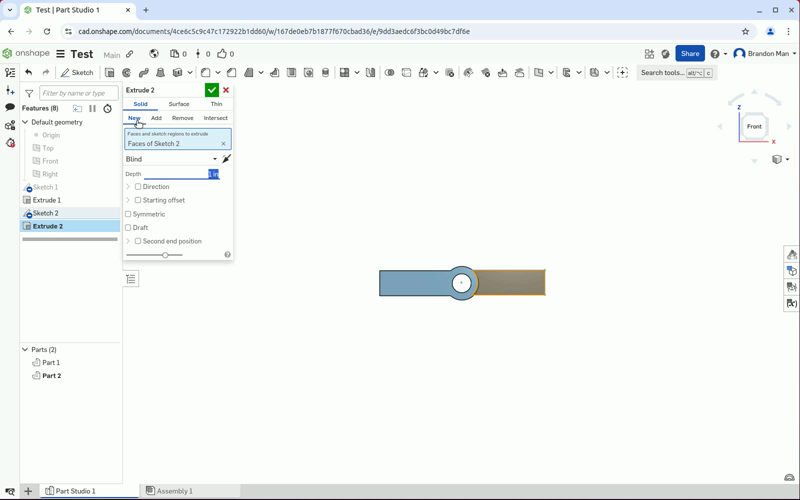
text(7.222)
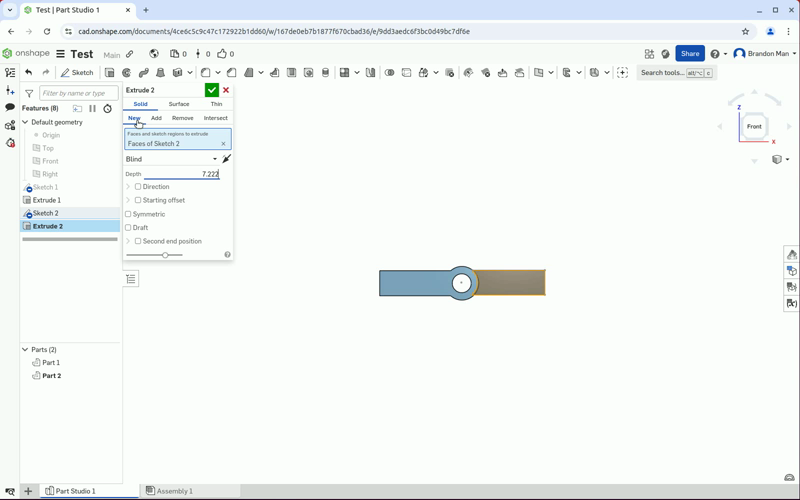
key(tab, 3)
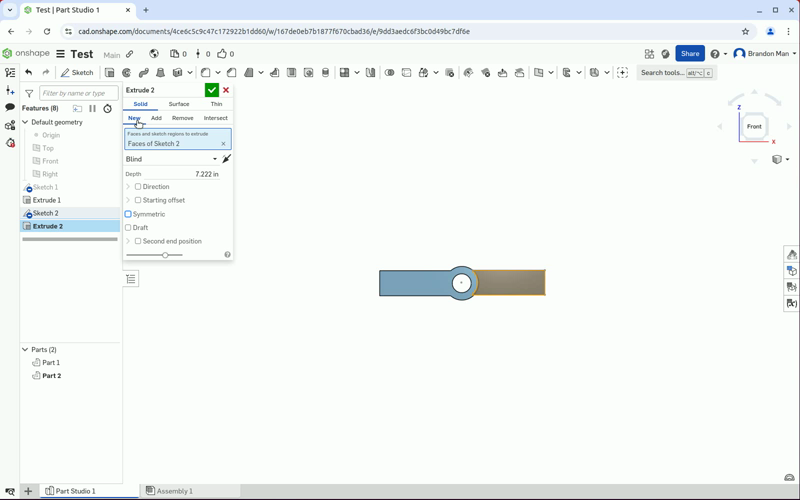
key(space)
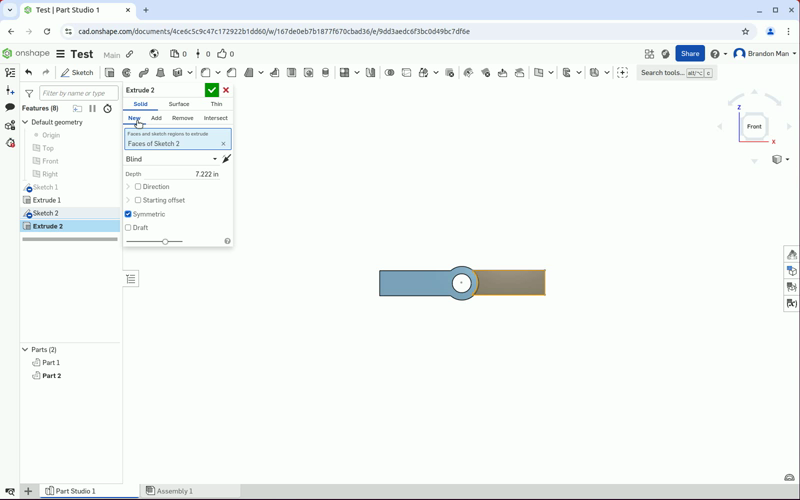
key(enter)
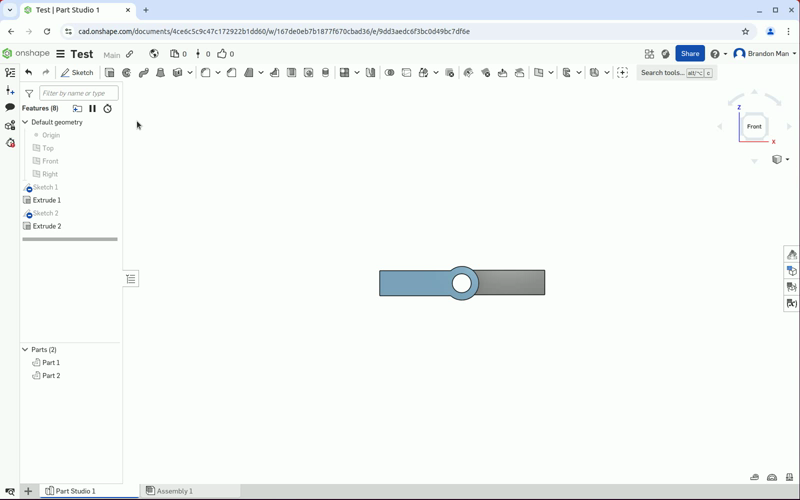
key(shift+h)
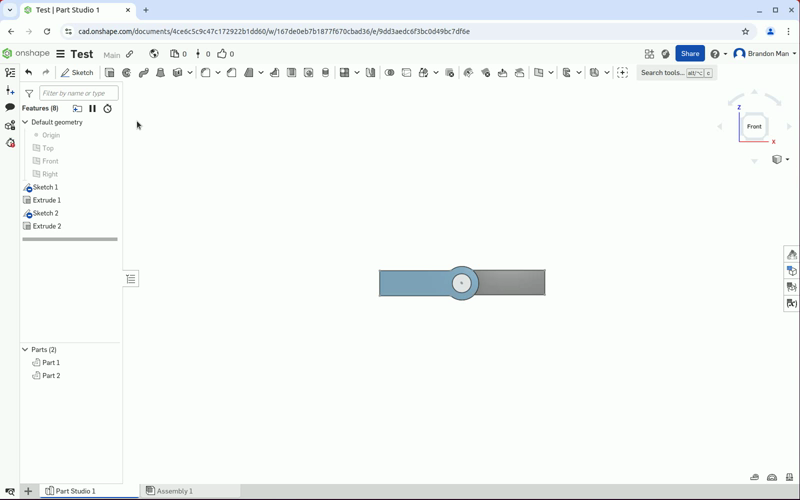
key(shift+h)
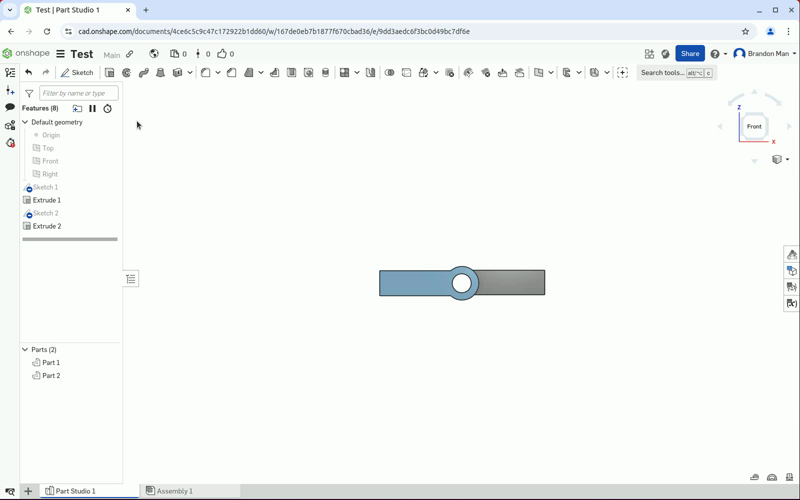
mouse_move(73, 189)
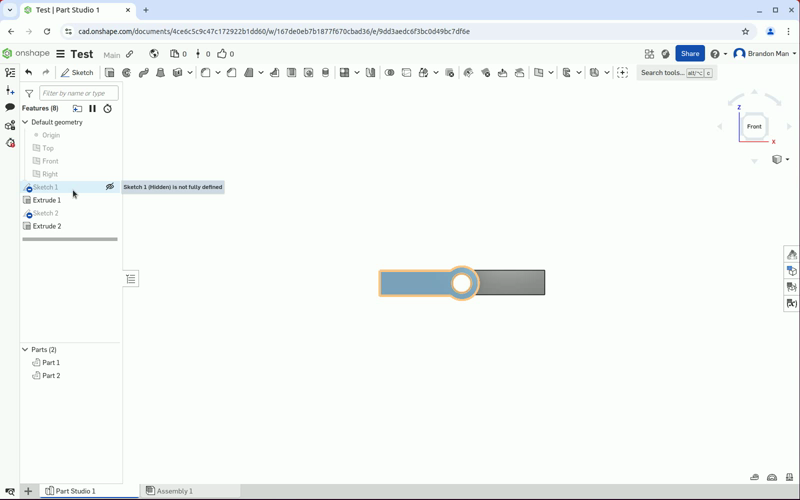
click(73, 189)
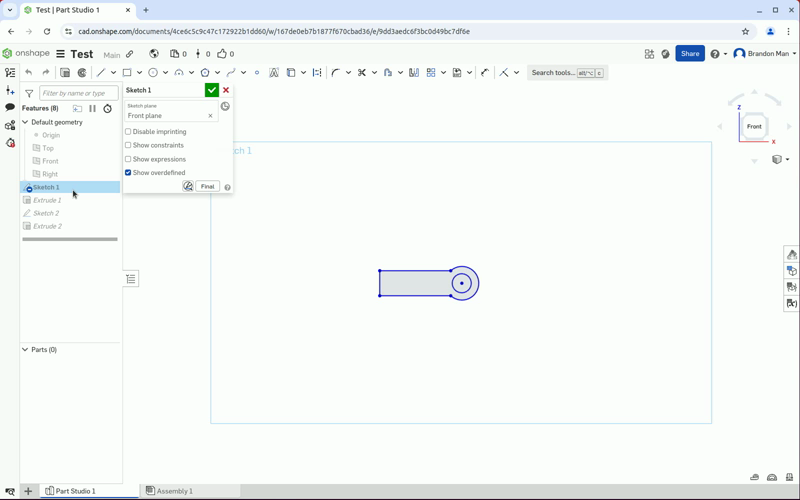
mouse_move(229, 92)
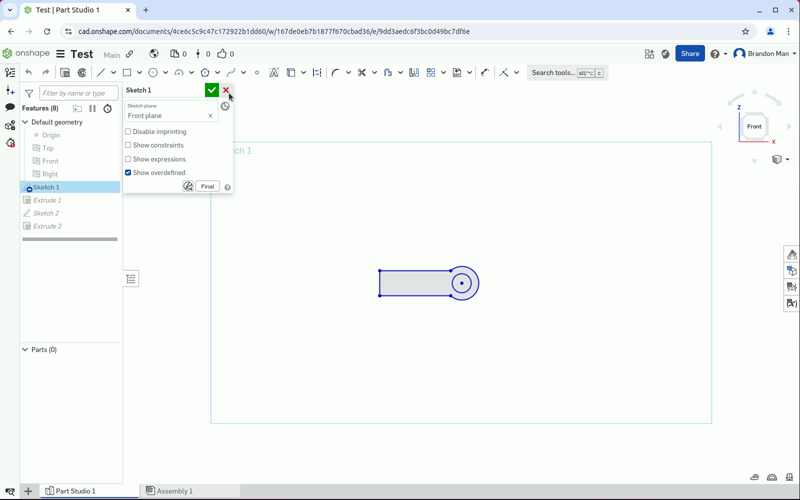
click(229, 92)
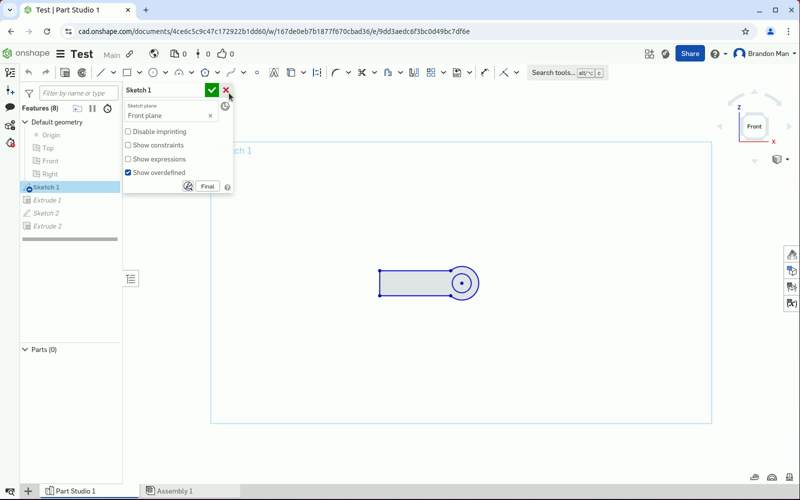
key(shift+s)
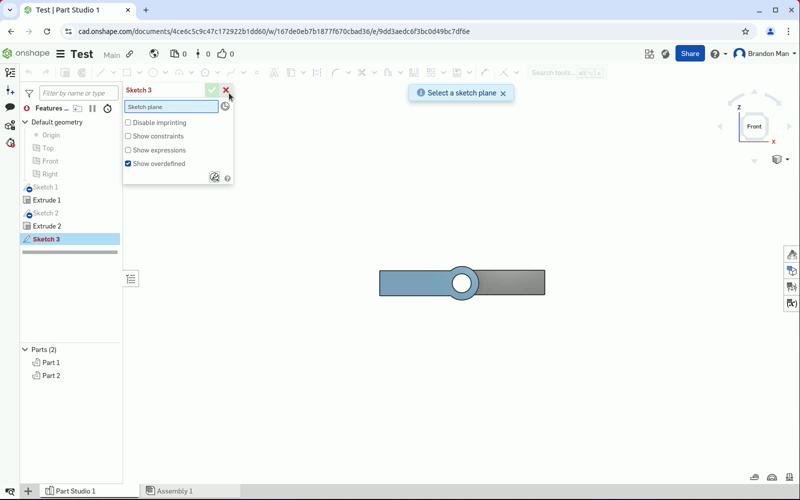
mouse_move(73, 163)
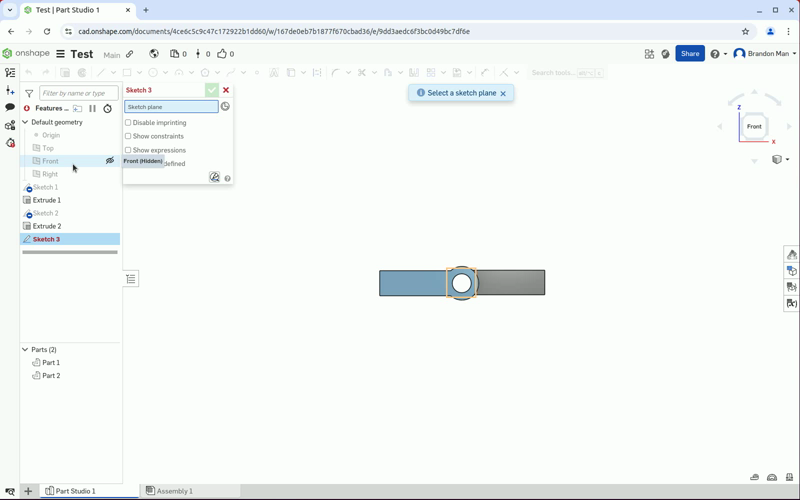
click(73, 163)
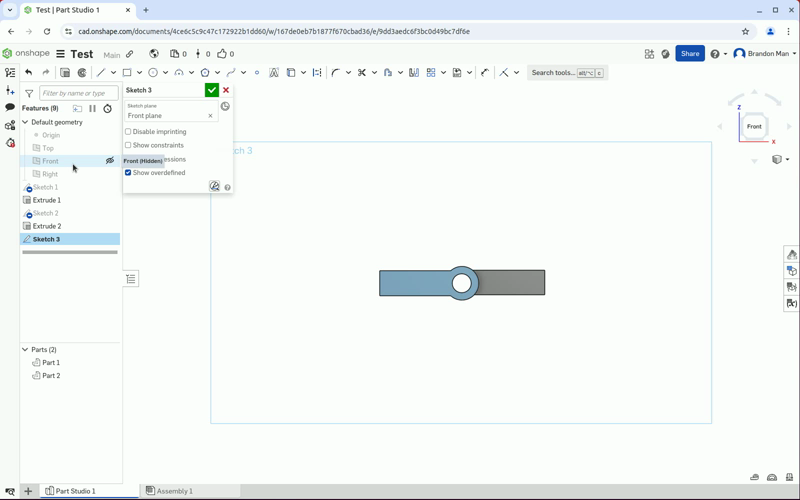
mouse_move(73, 352)
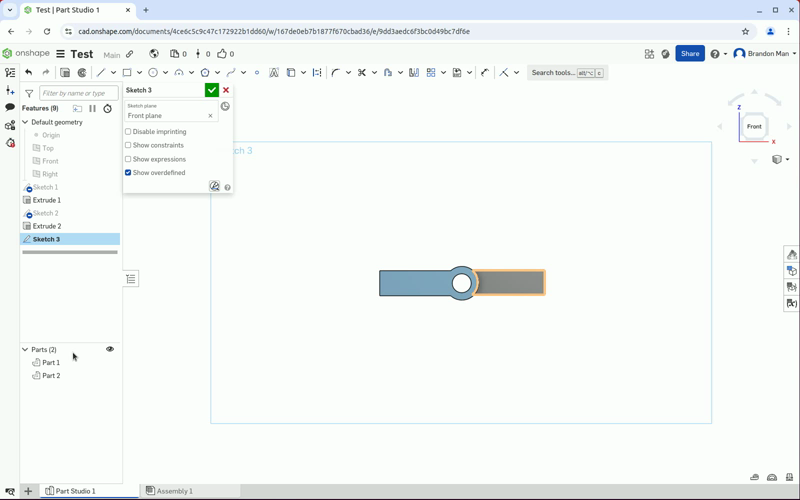
key(y)
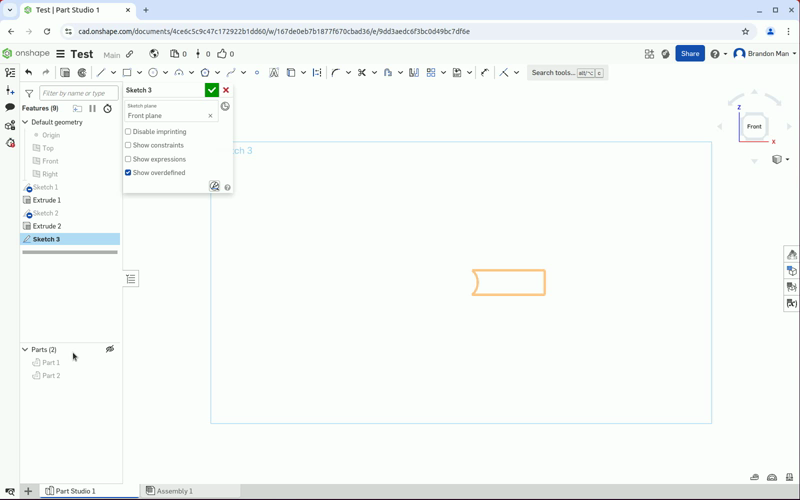
key(l)
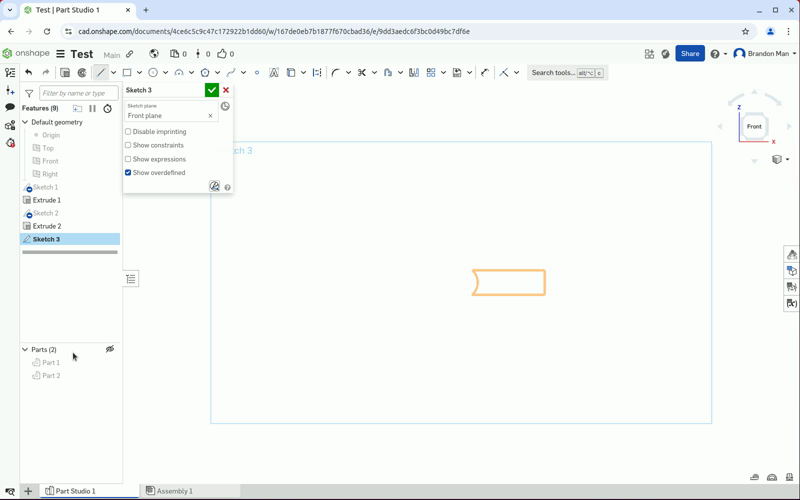
key_down(shift)
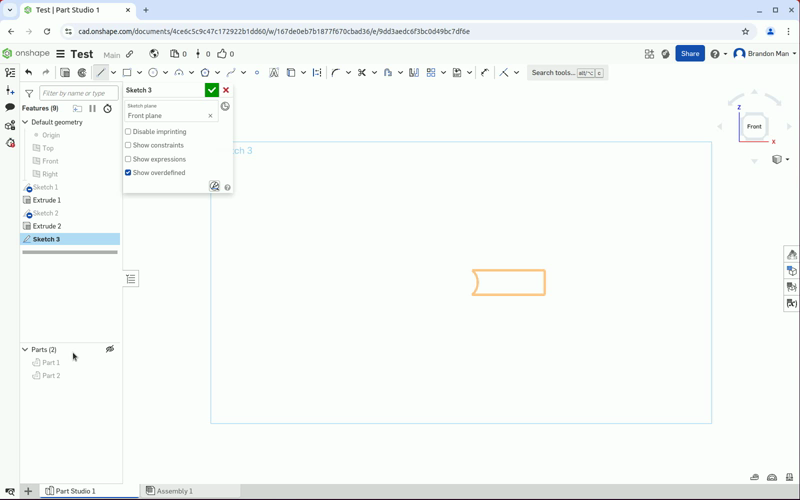
mouse_move(348, 295)
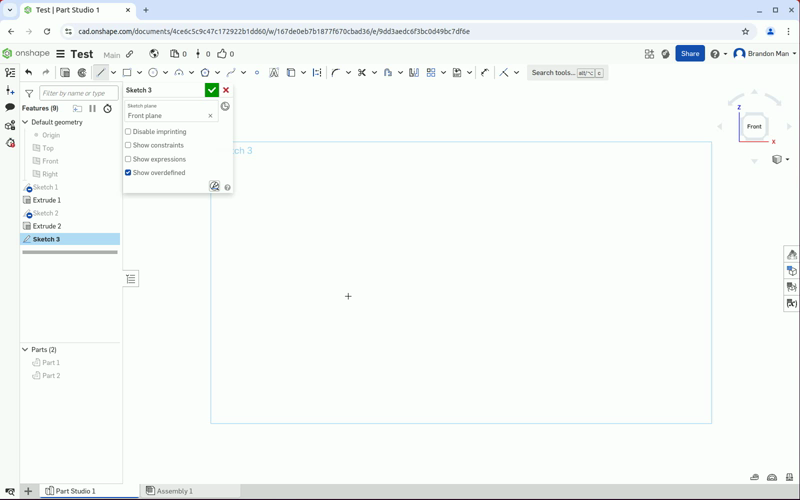
click(348, 295)
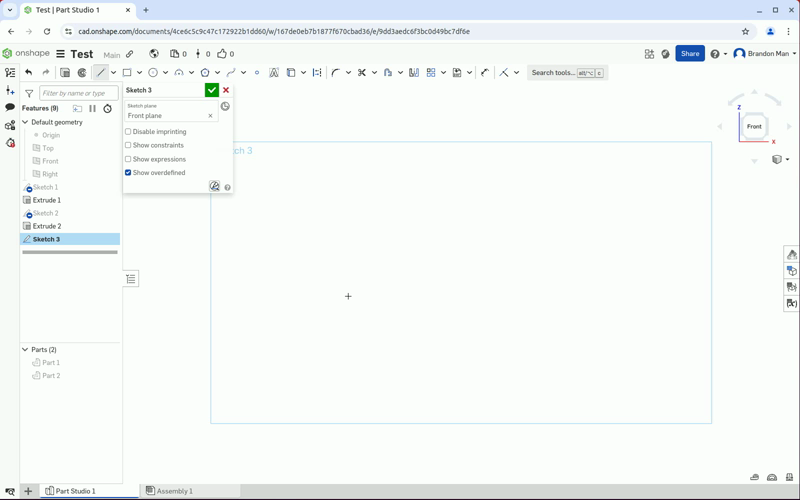
key_up(shift)
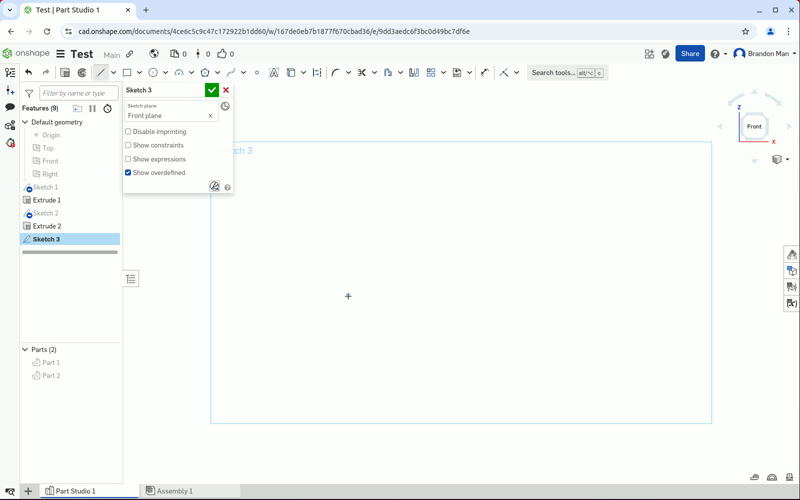
key_down(shift)
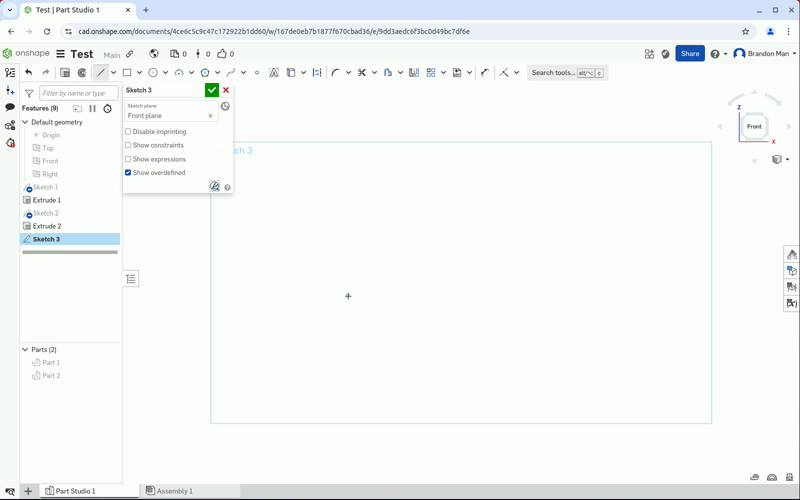
mouse_move(378, 295)
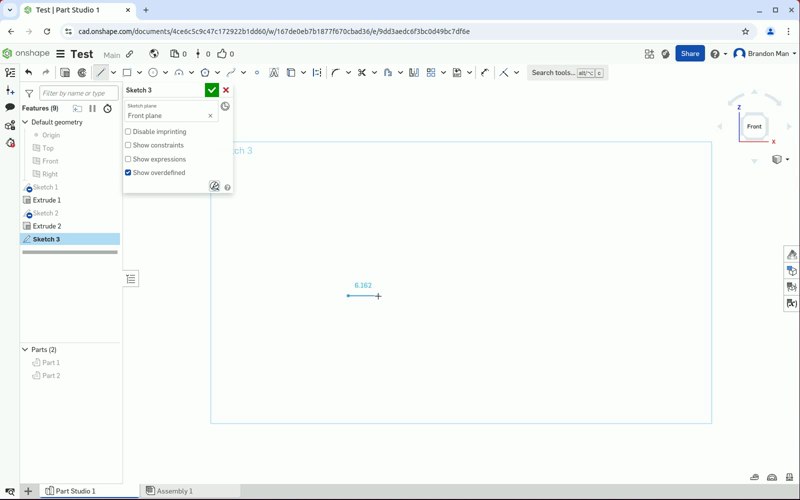
mouse_move(380, 295)
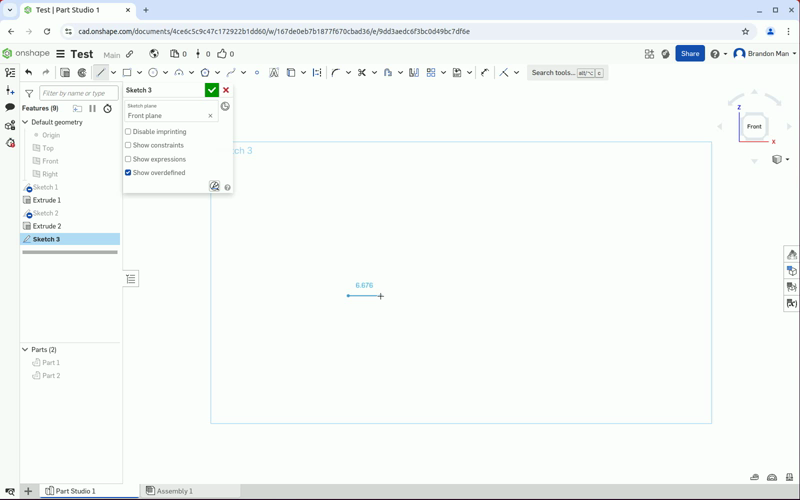
click(380, 295)
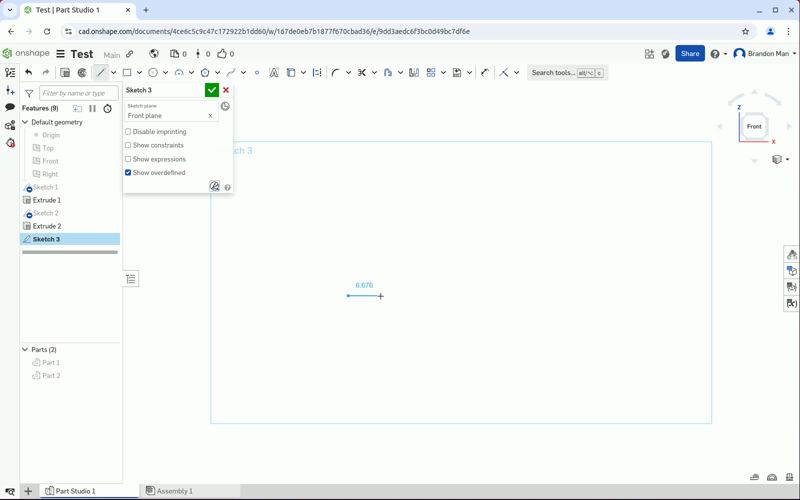
key_up(shift)
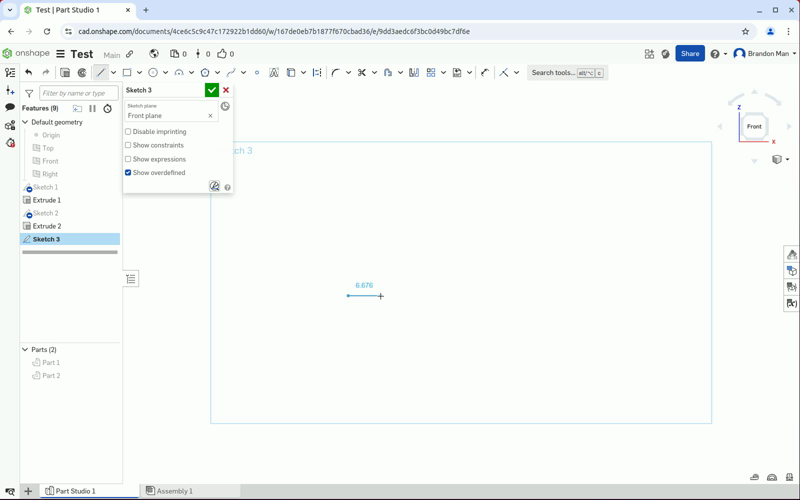
key_down(shift)
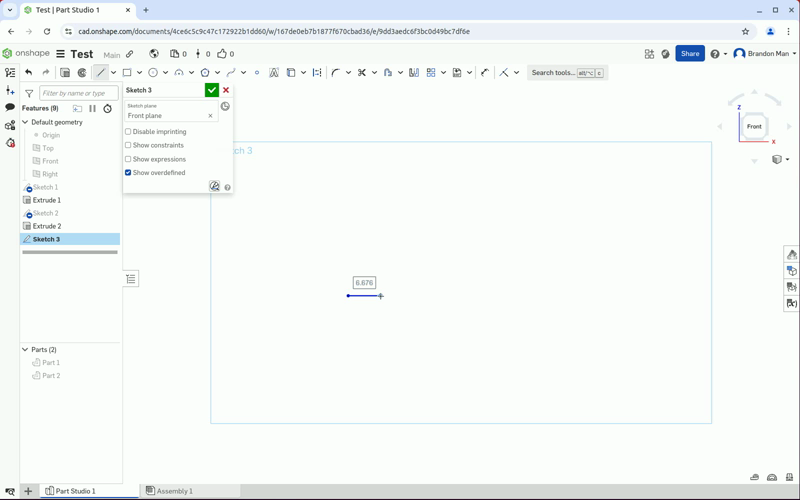
mouse_move(410, 295)
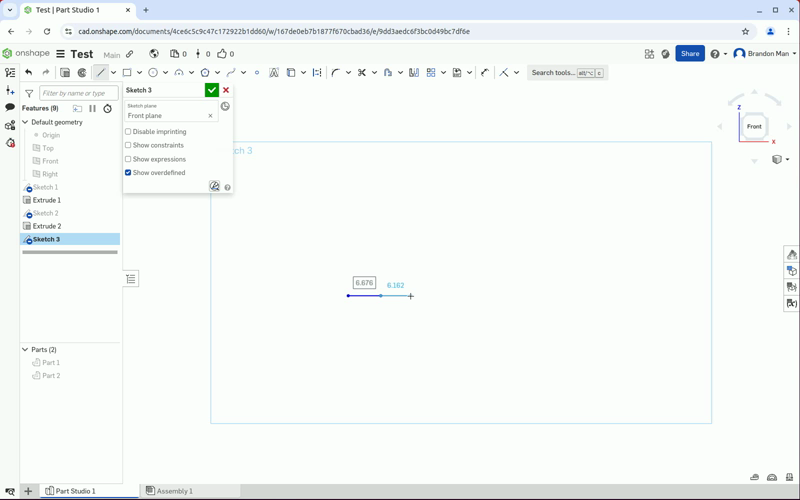
mouse_move(380, 269)
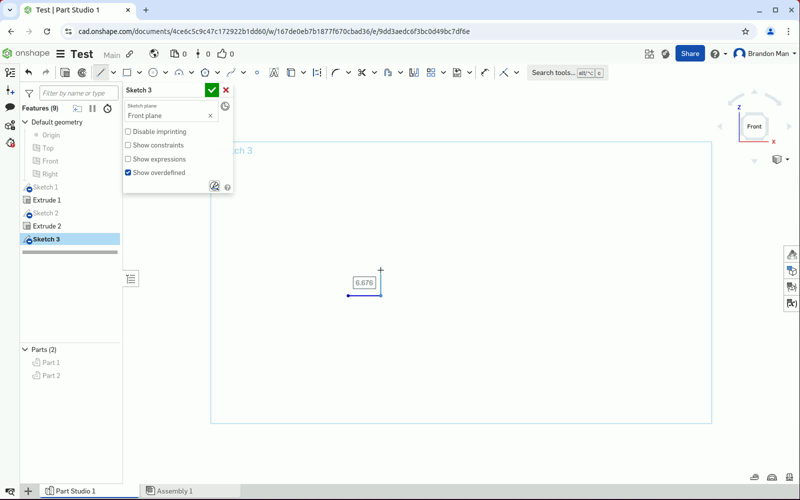
click(380, 269)
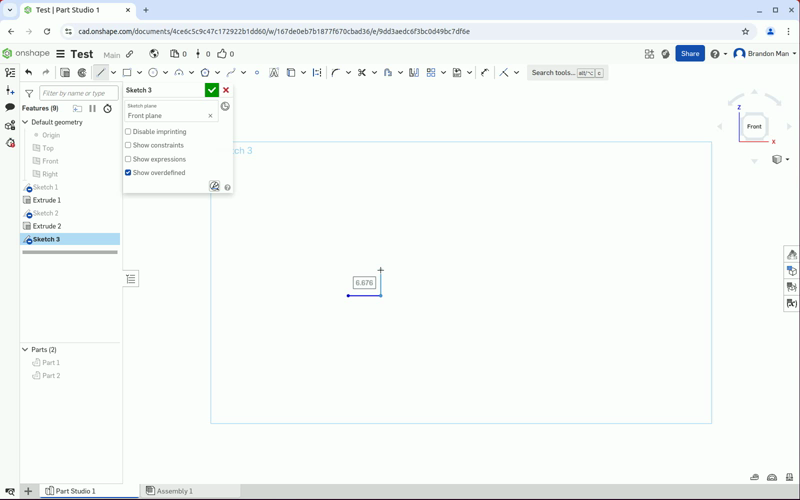
key_up(shift)
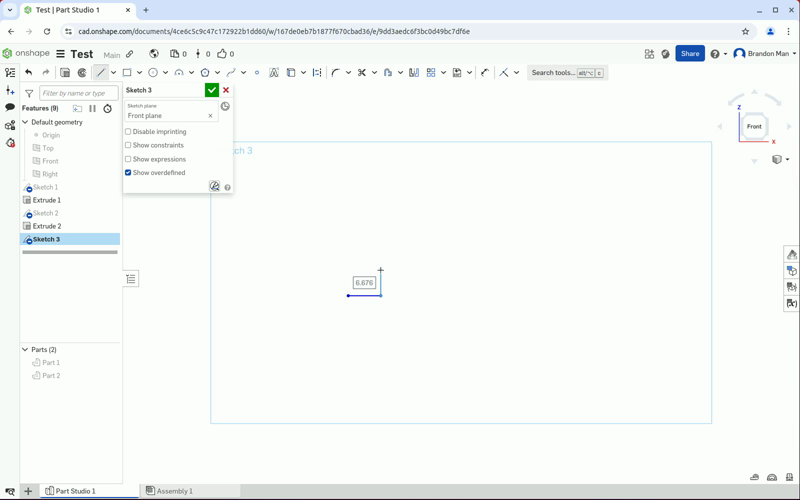
key_down(shift)
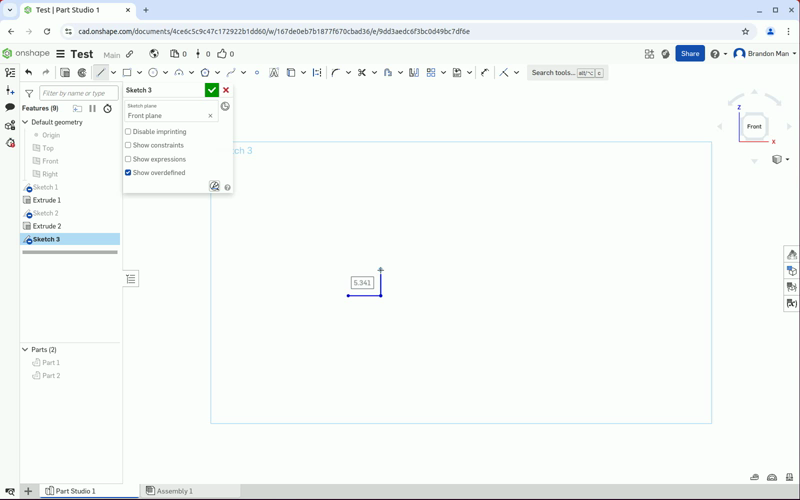
mouse_move(410, 269)
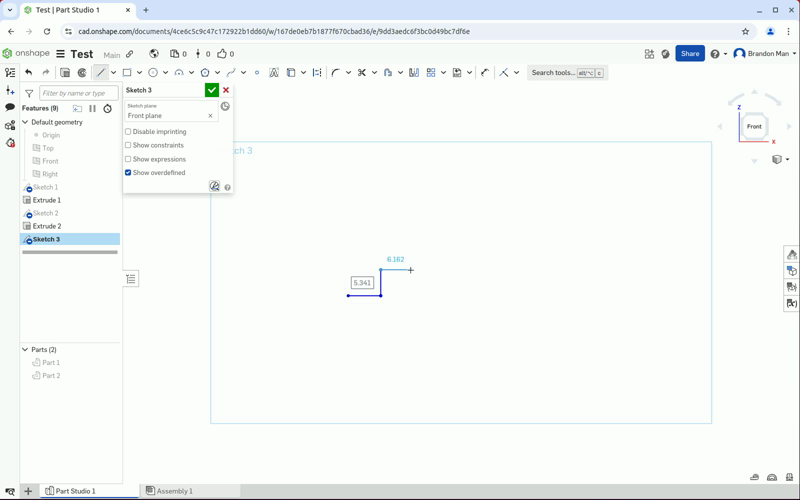
mouse_move(348, 269)
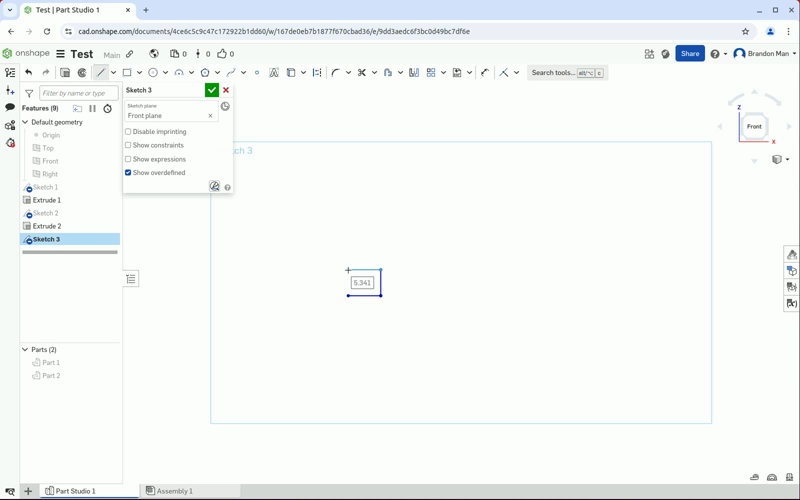
click(348, 269)
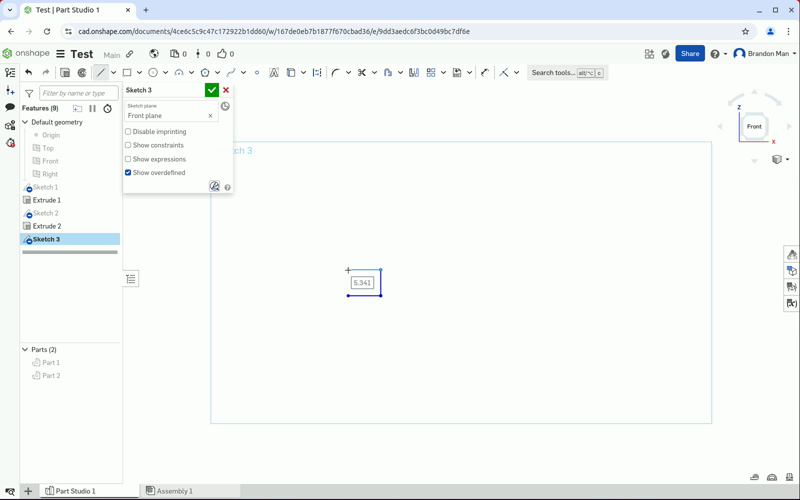
key_up(shift)
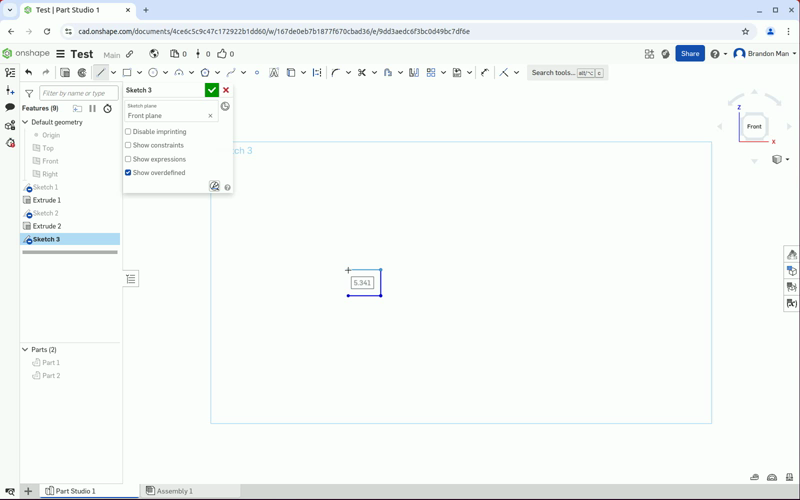
mouse_move(378, 269)
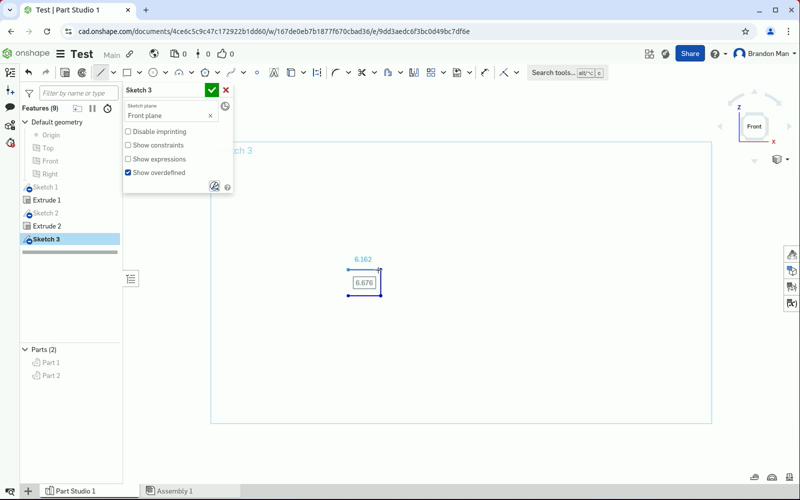
key_down(shift)
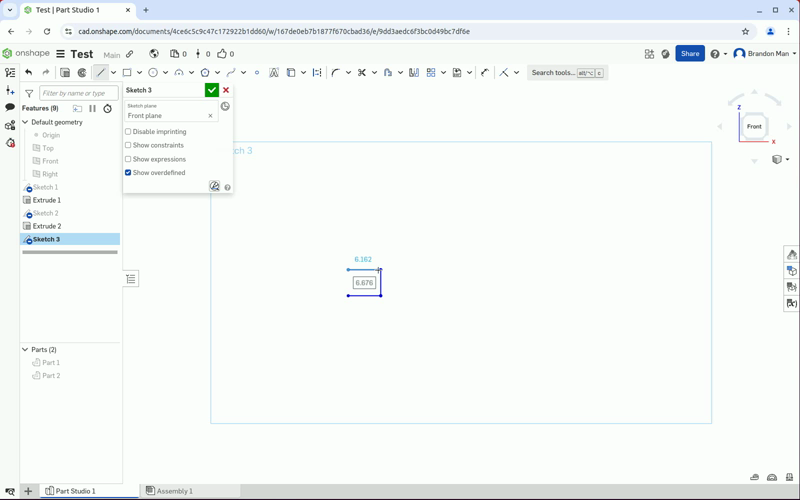
mouse_move(348, 295)
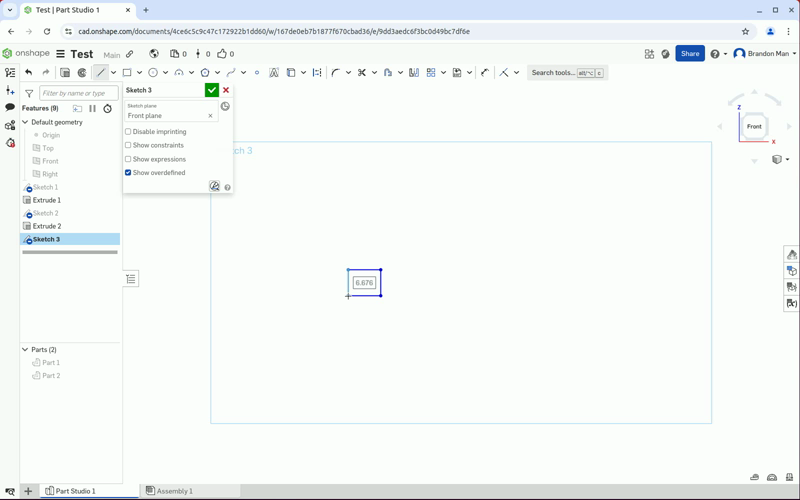
key_up(shift)
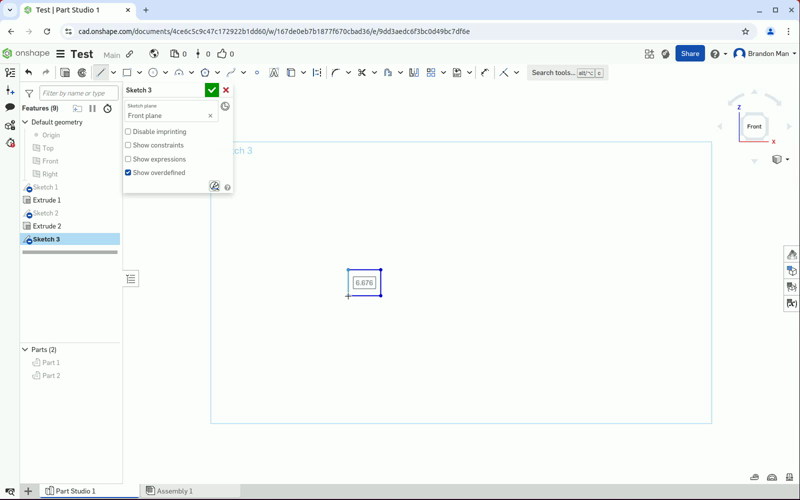
click(348, 295)
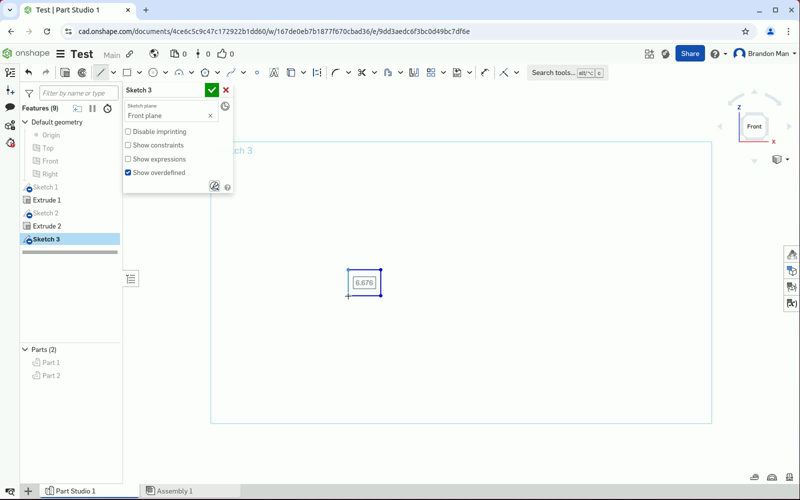
key(esc)
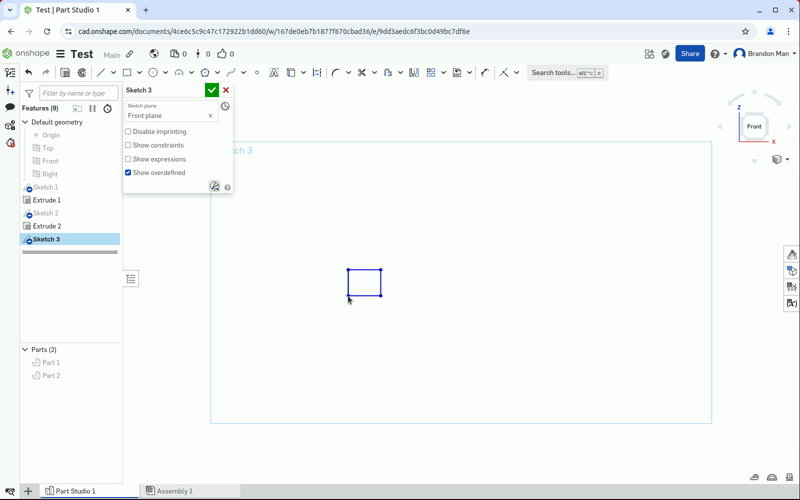
mouse_move(369, 272)
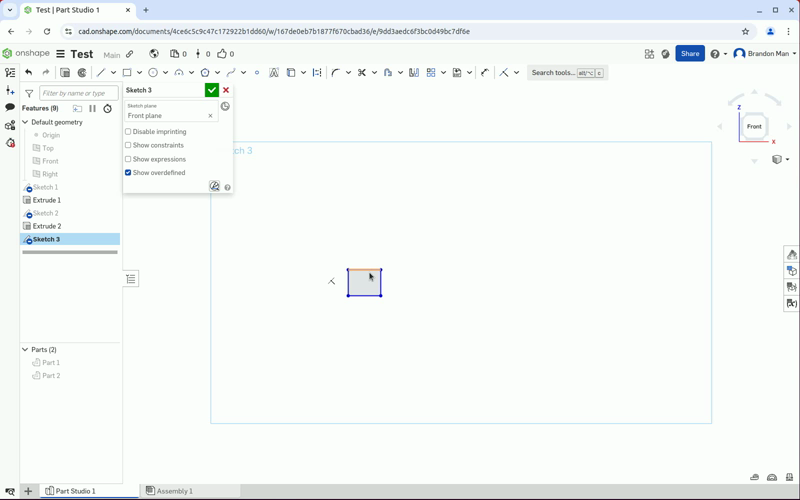
scroll(6)
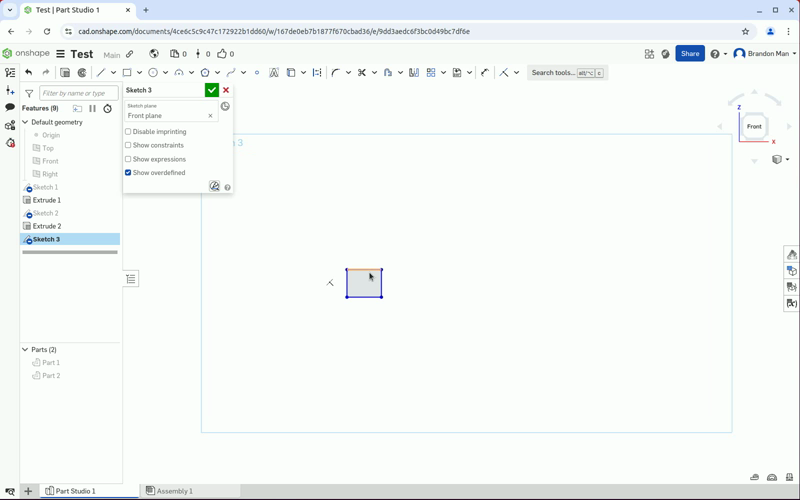
scroll(6)
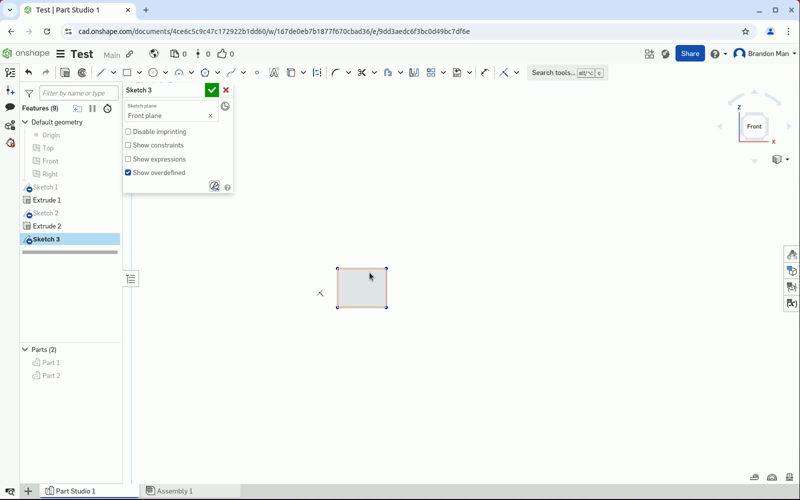
scroll(6)
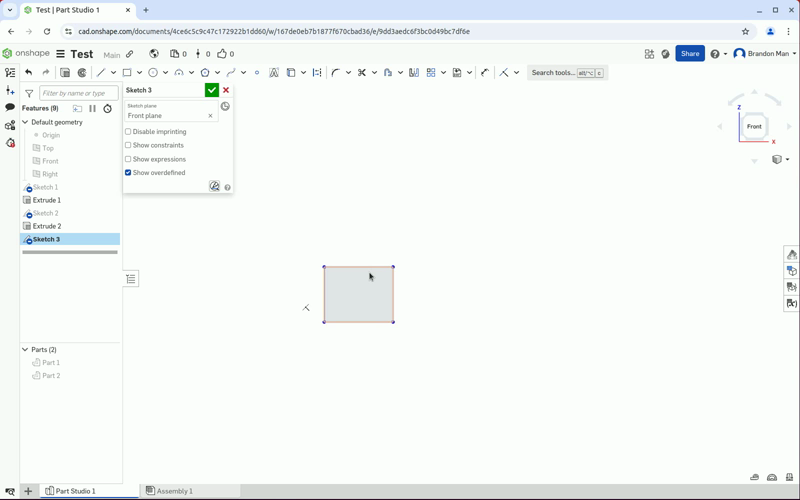
scroll(6)
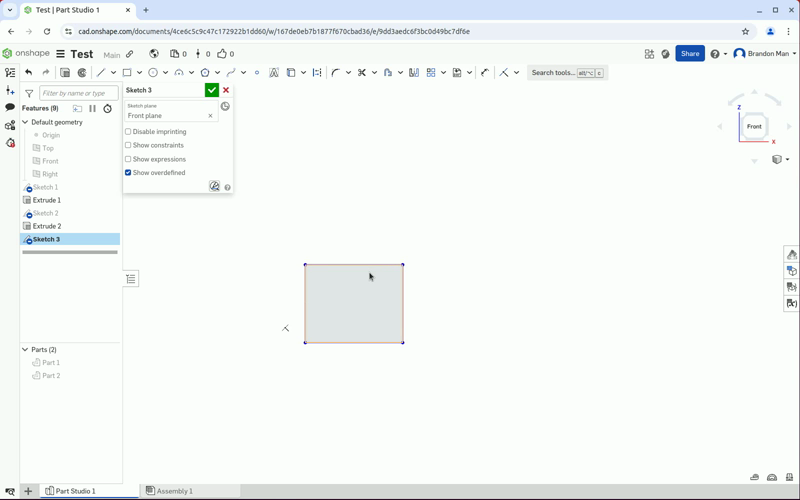
scroll(6)
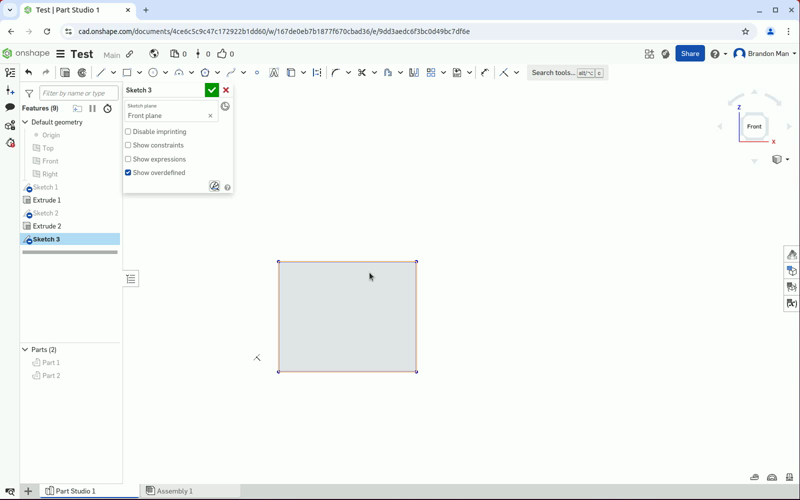
scroll(6)
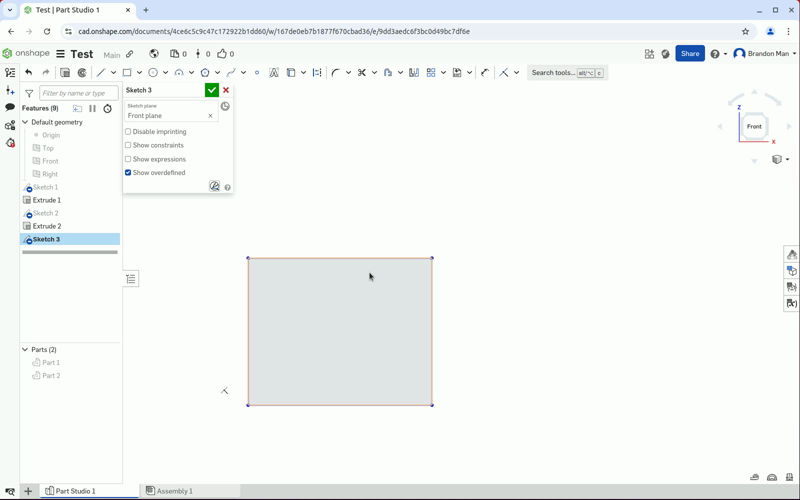
scroll(6)
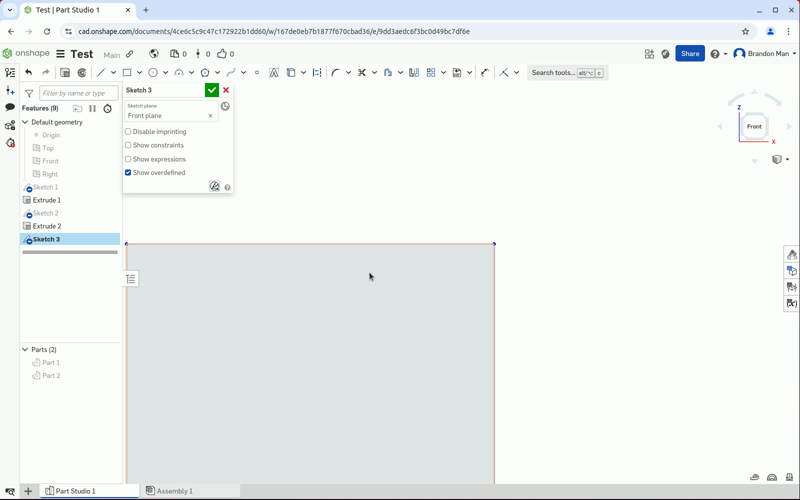
click(369, 272)
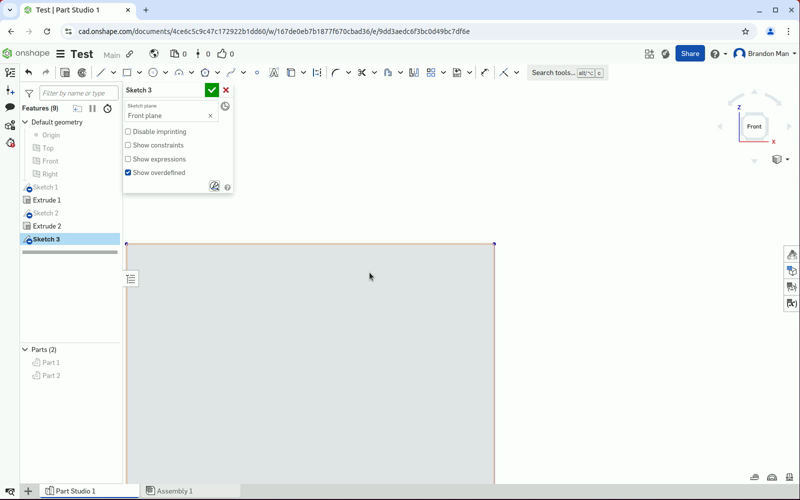
scroll(-6)
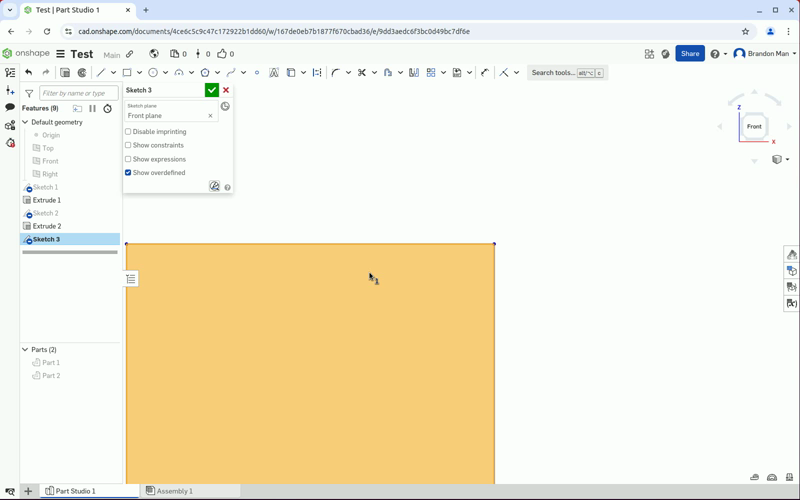
scroll(-6)
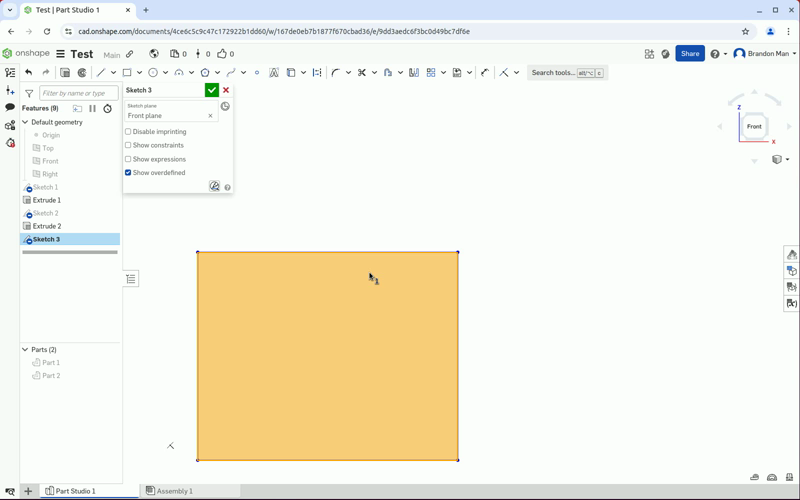
scroll(-6)
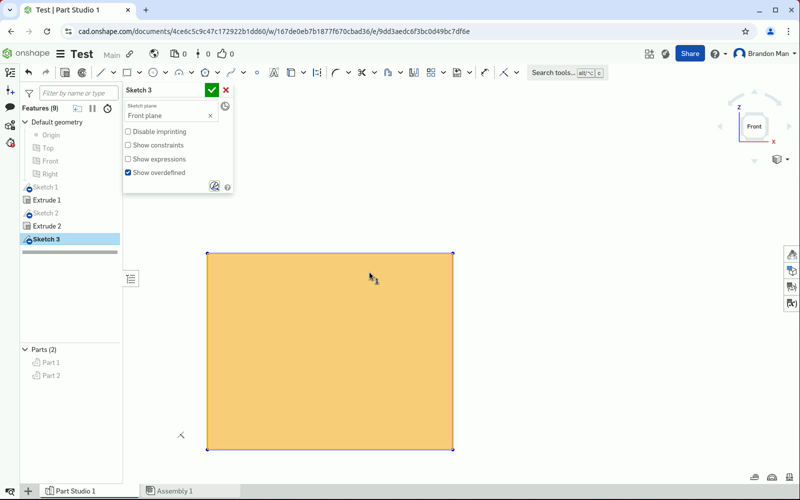
scroll(-6)
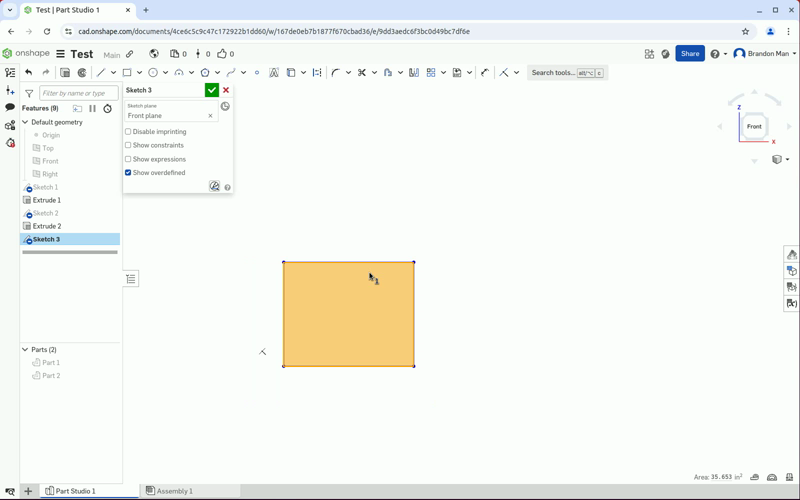
scroll(-6)
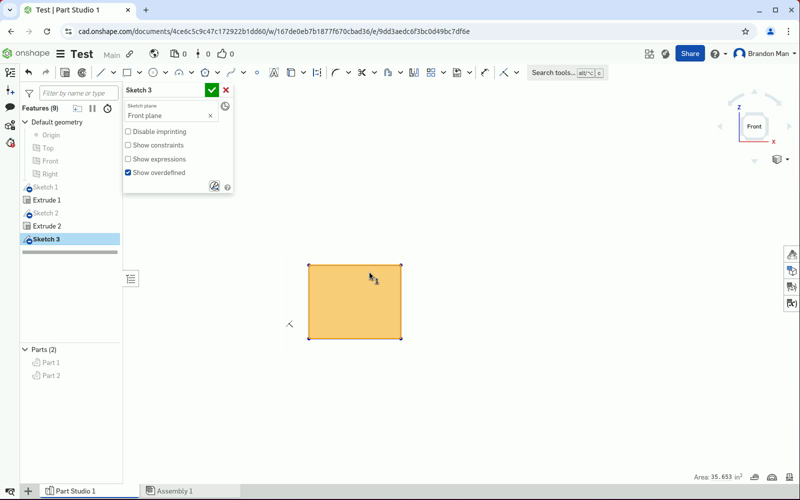
scroll(-6)
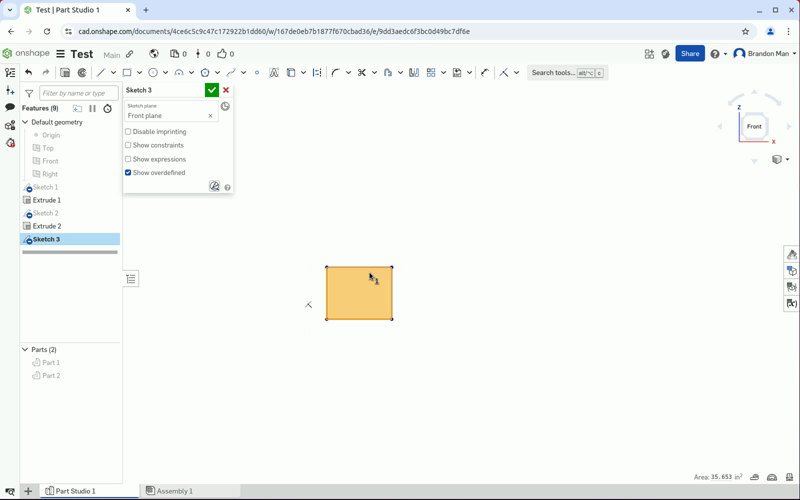
scroll(-6)
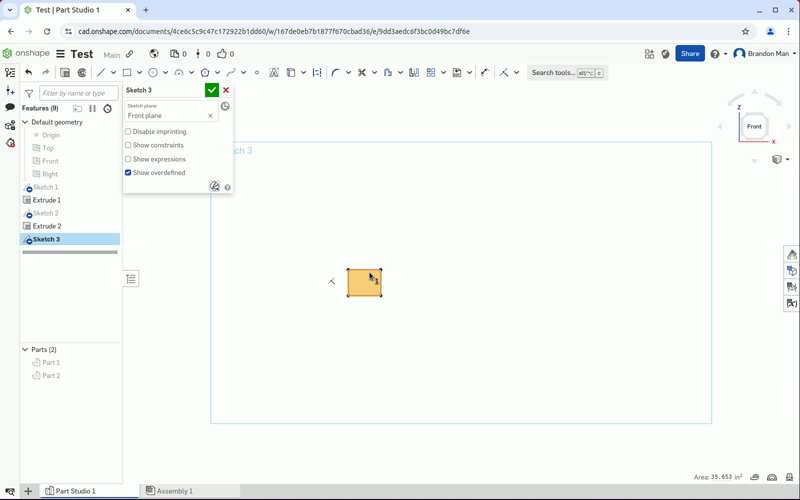
mouse_move(73, 352)
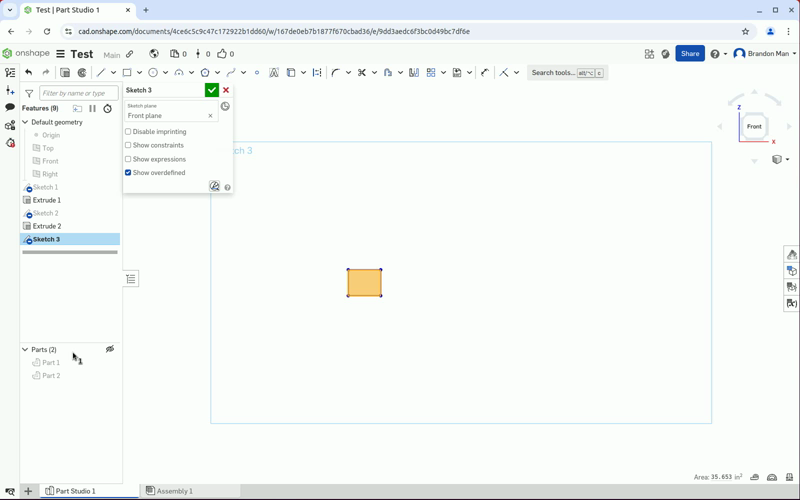
key(shift+y)
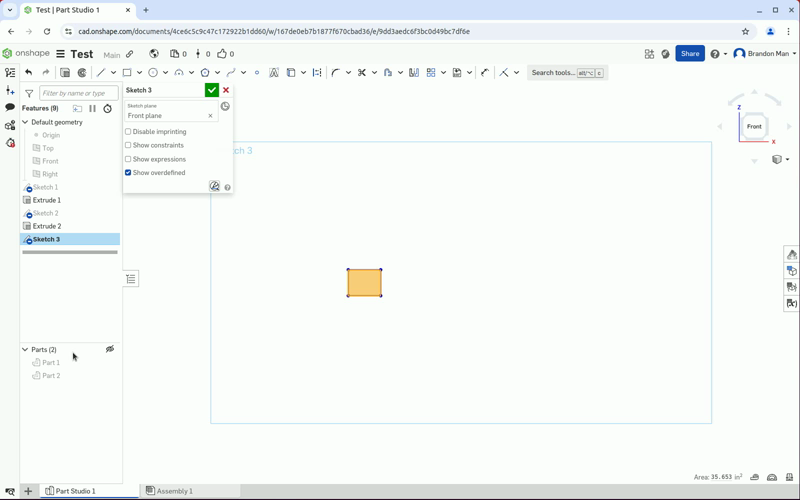
key(shift+e)
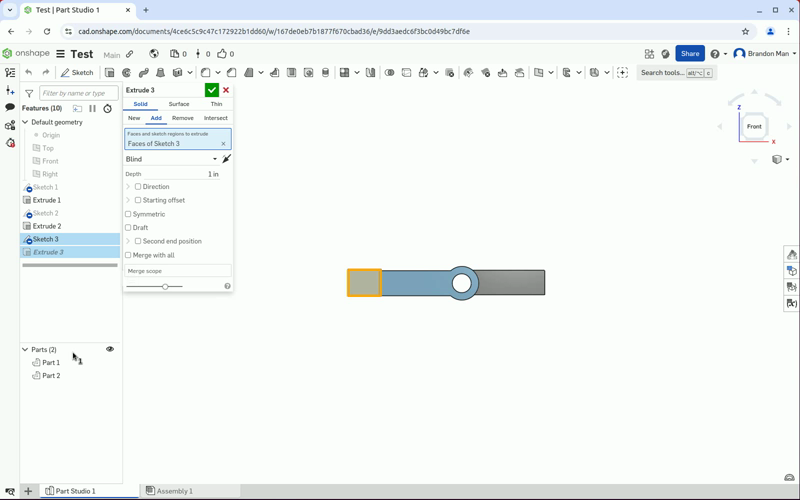
mouse_move(143, 106)
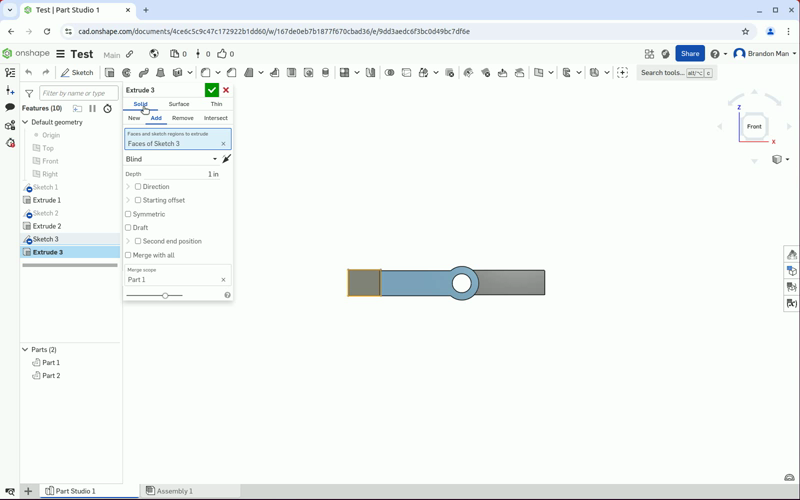
click(143, 106)
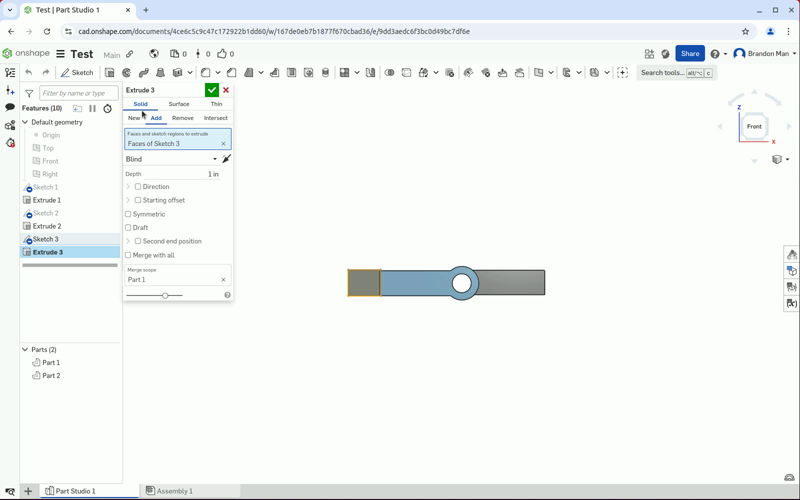
mouse_move(137, 120)
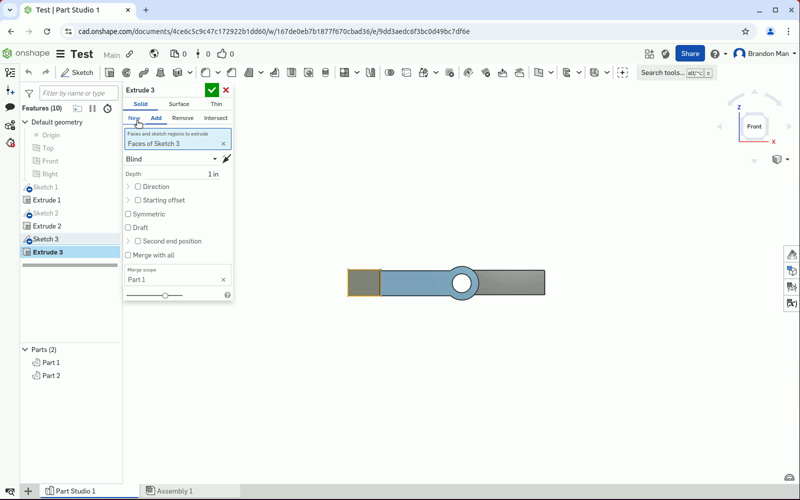
click(137, 120)
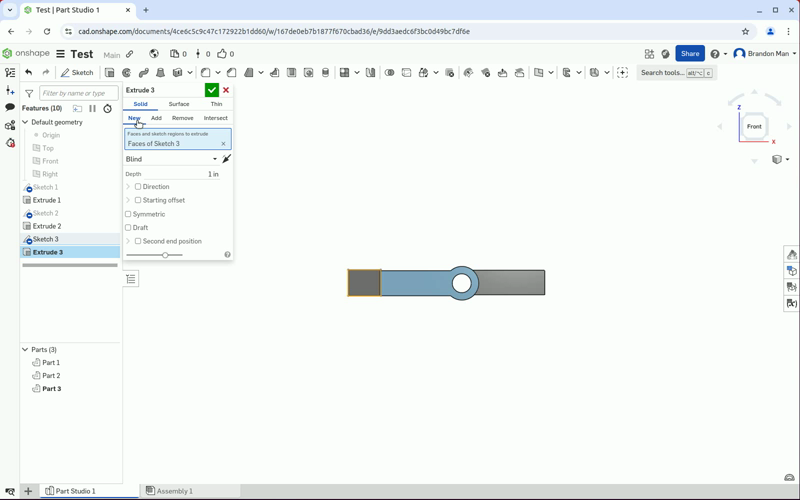
key(tab, 4)
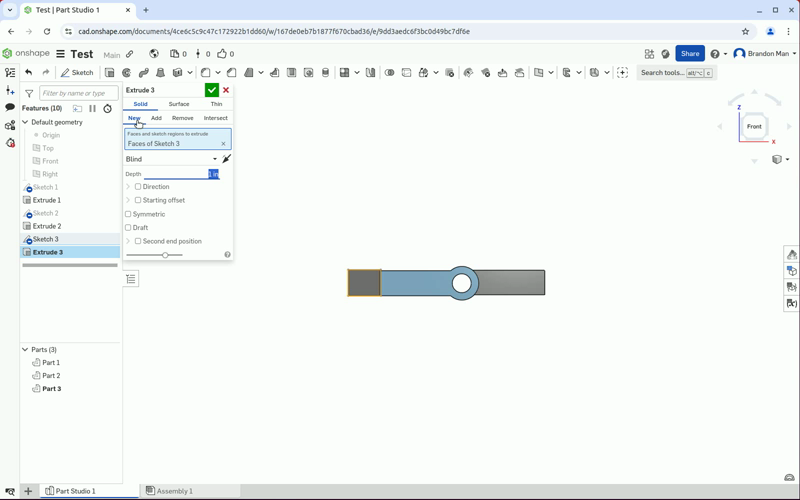
text(7.222)
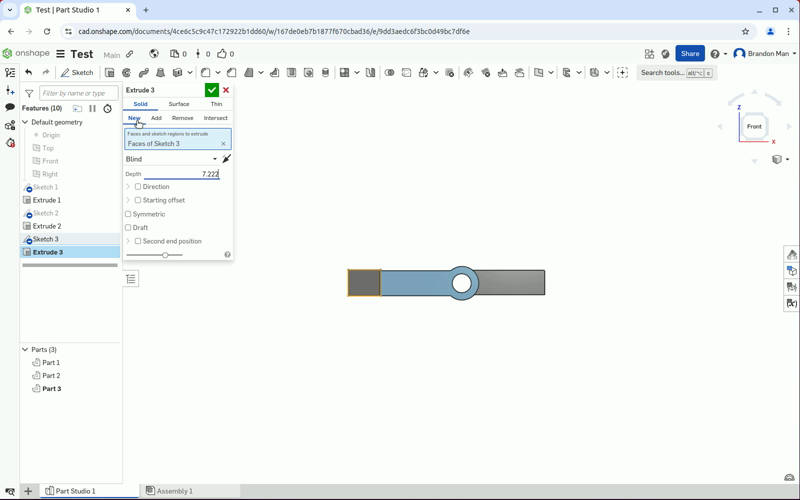
key(tab, 3)
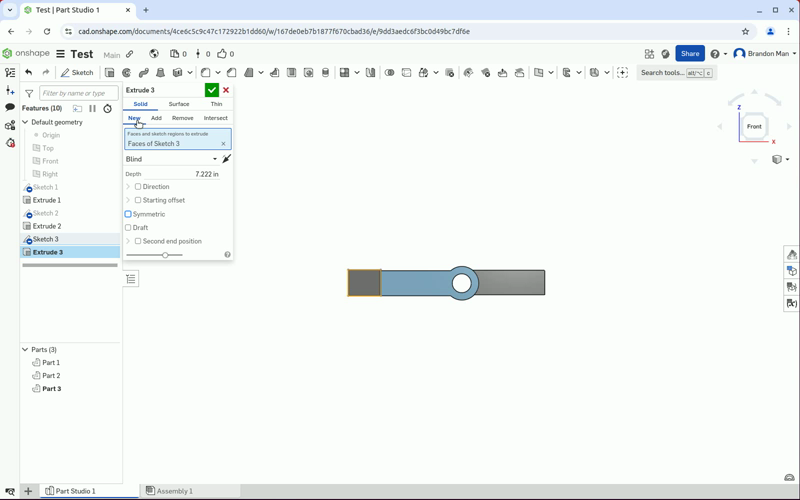
key(space)
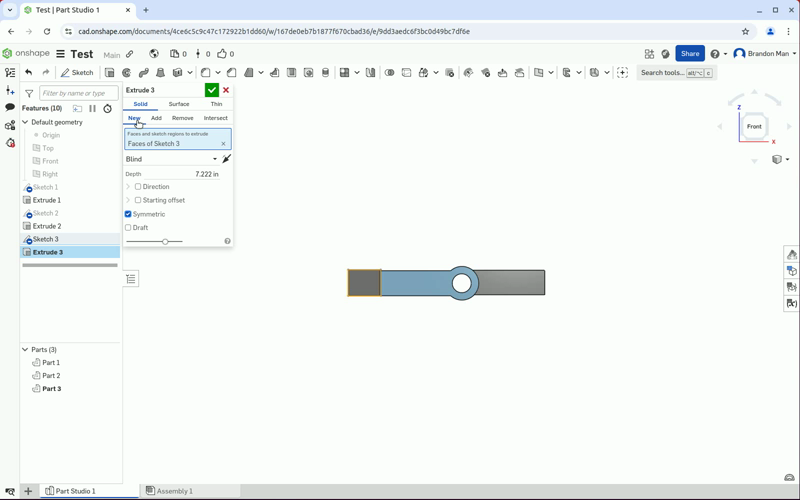
key(enter)
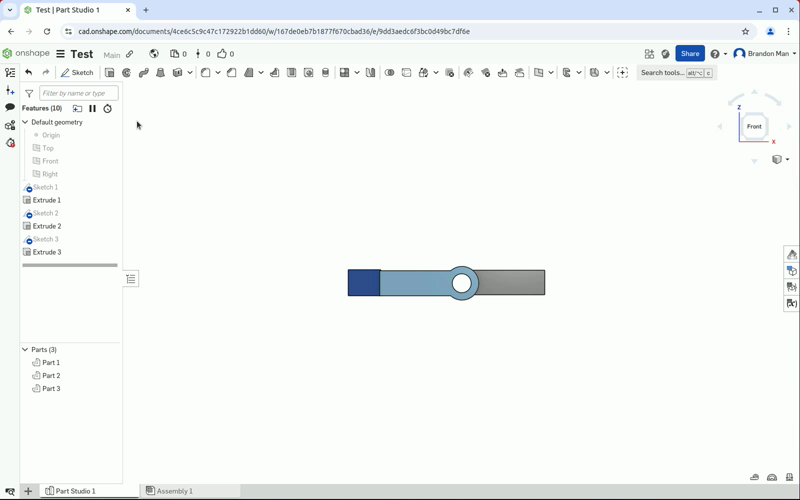
key(shift+h)
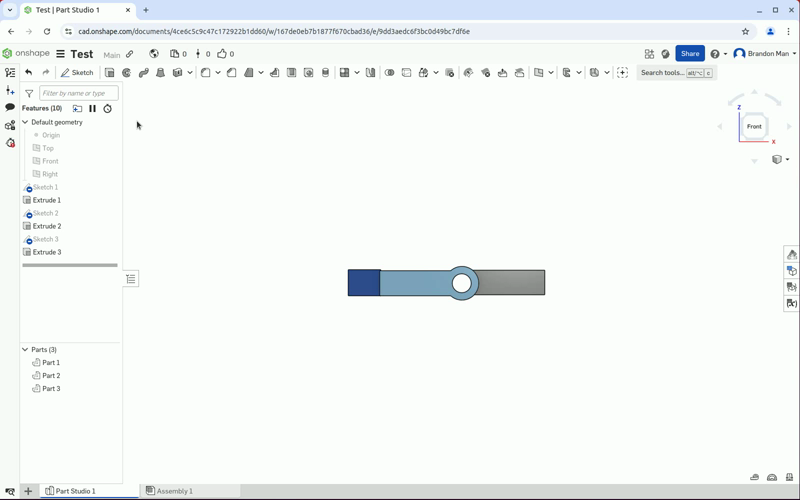
key(shift+h)
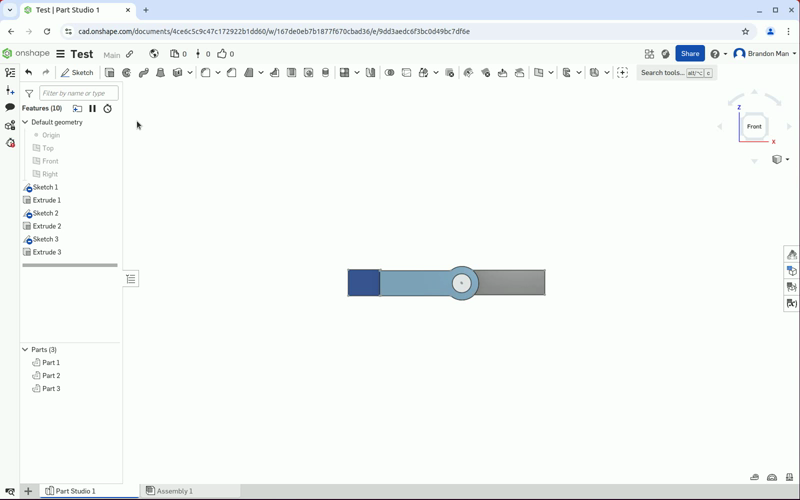
key(shift+7)
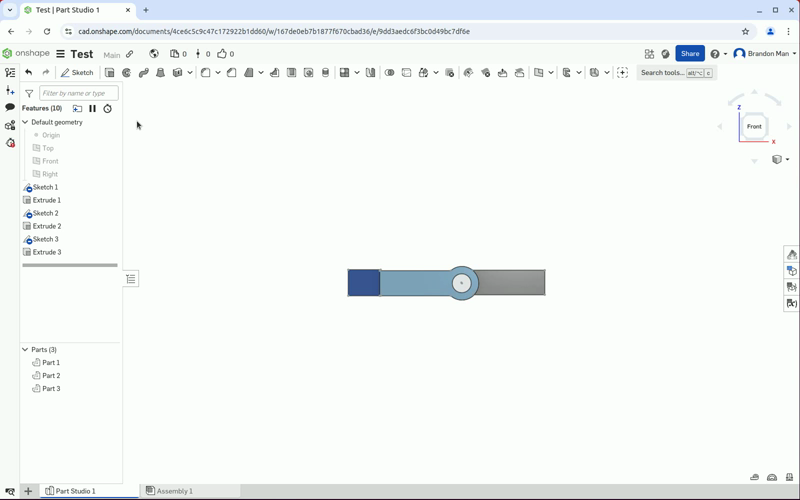
key(left, 2)
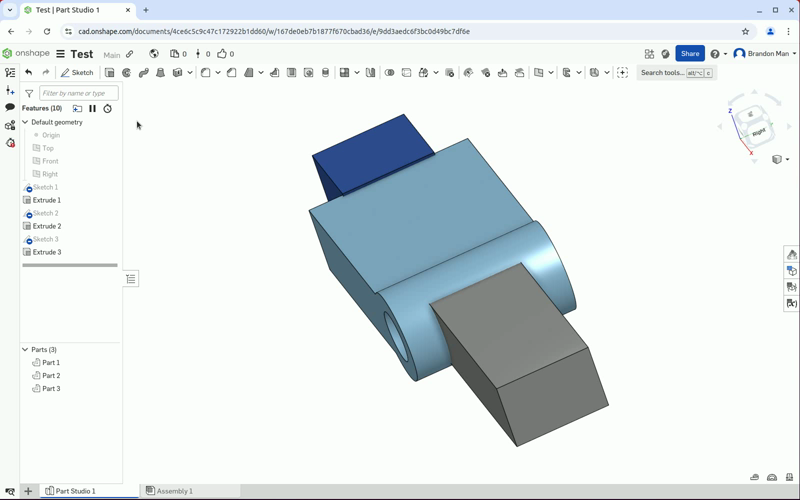
key(down, 2)
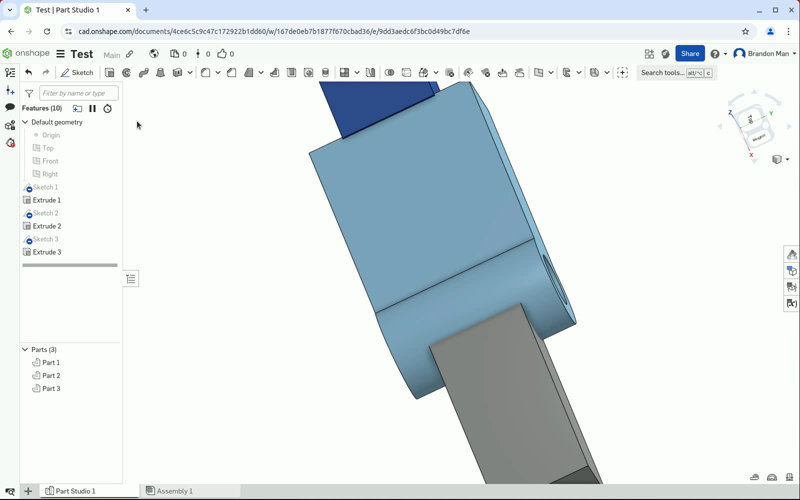
key(up, 2)
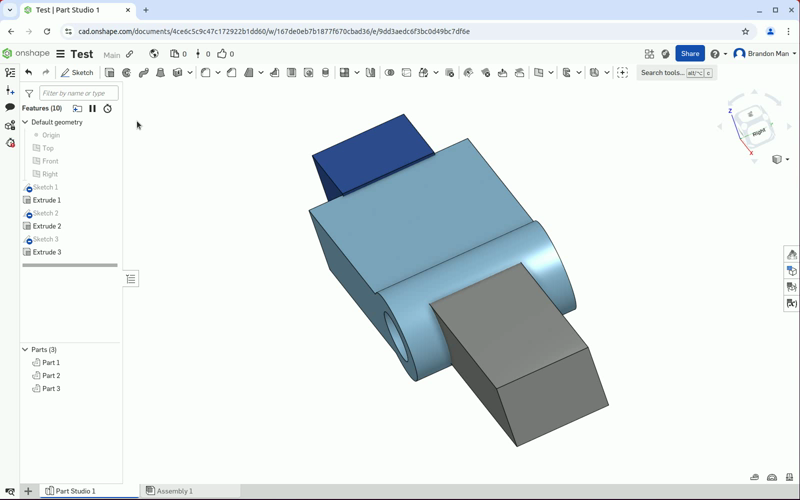
key(right, 2)
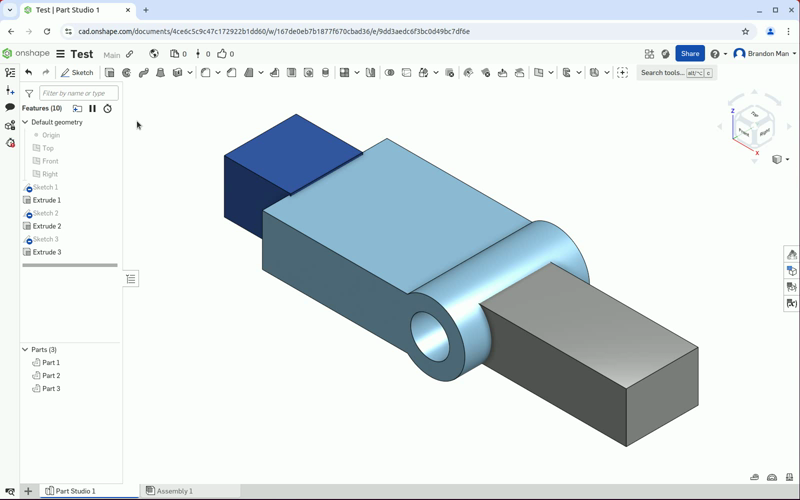
mouse_move(73, 189)
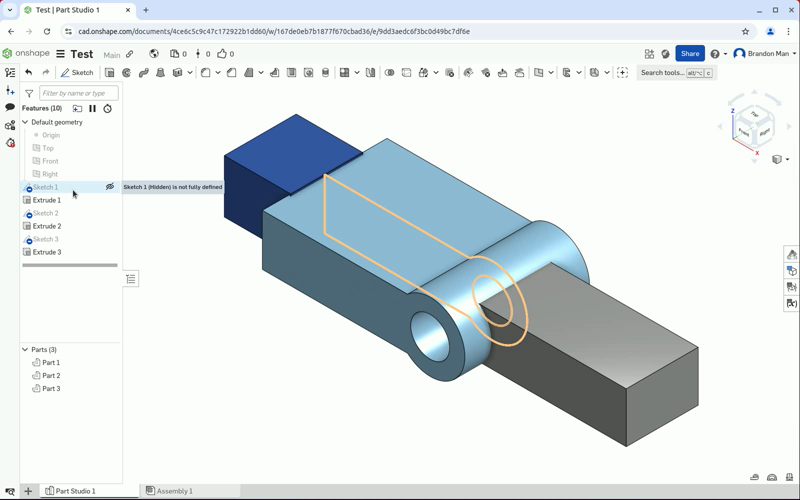
click(73, 189)